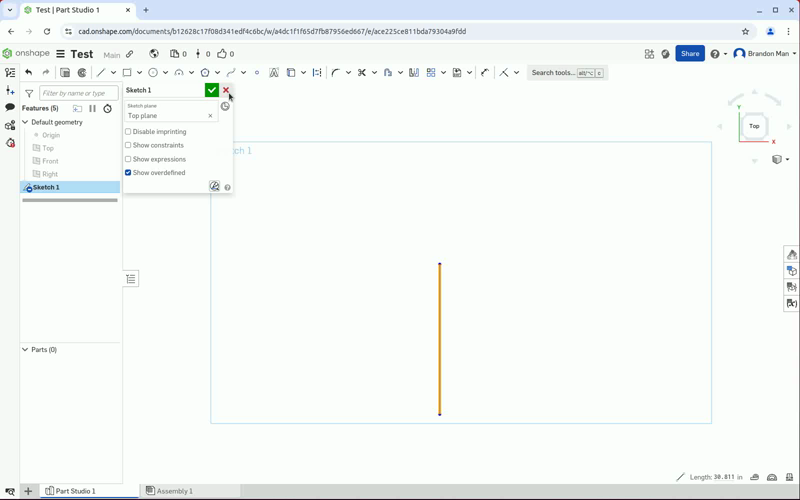
key(shift+h)
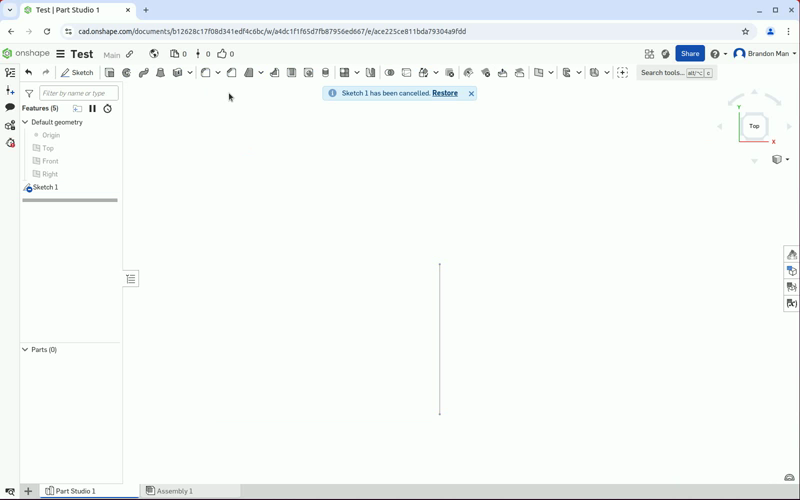
key(shift+s)
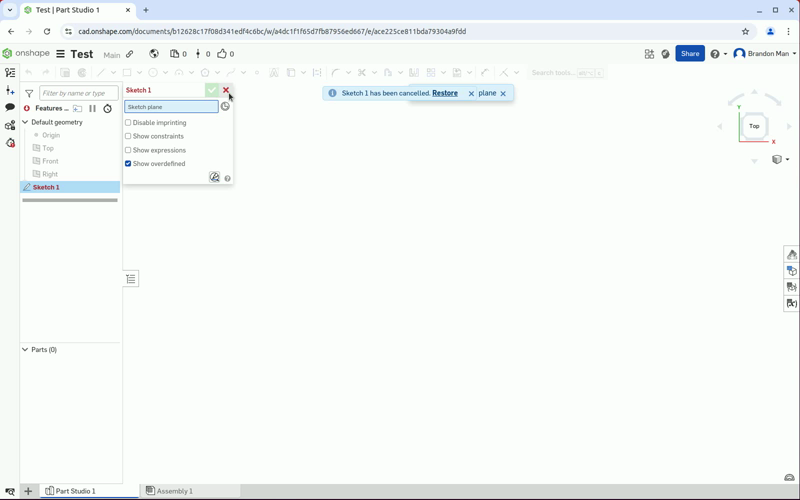
mouse_move(73, 150)
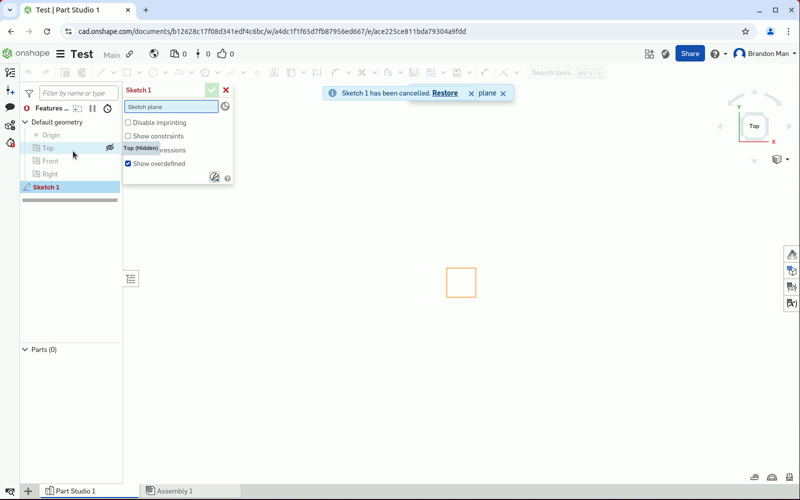
click(73, 150)
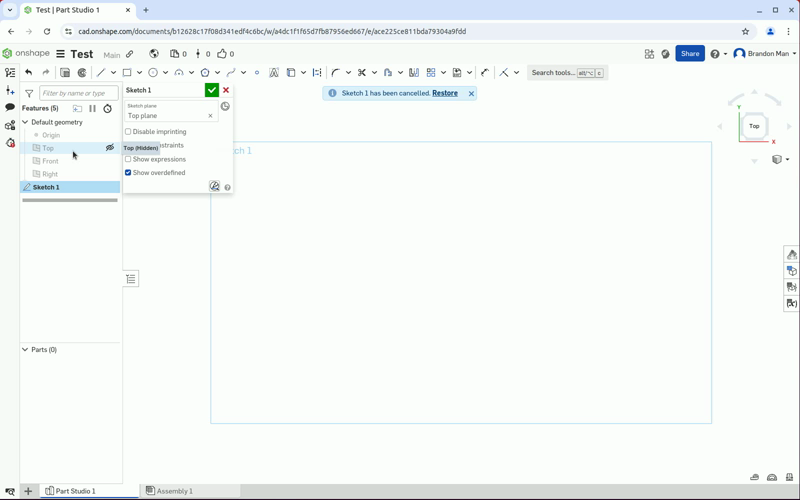
mouse_move(73, 352)
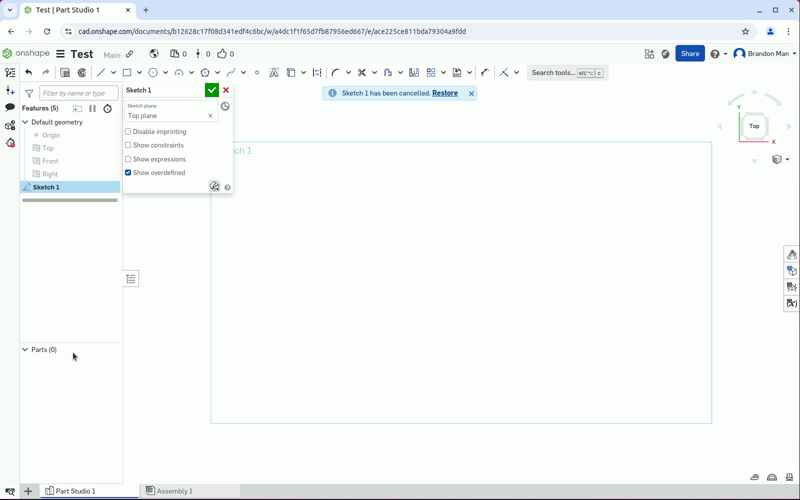
key(y)
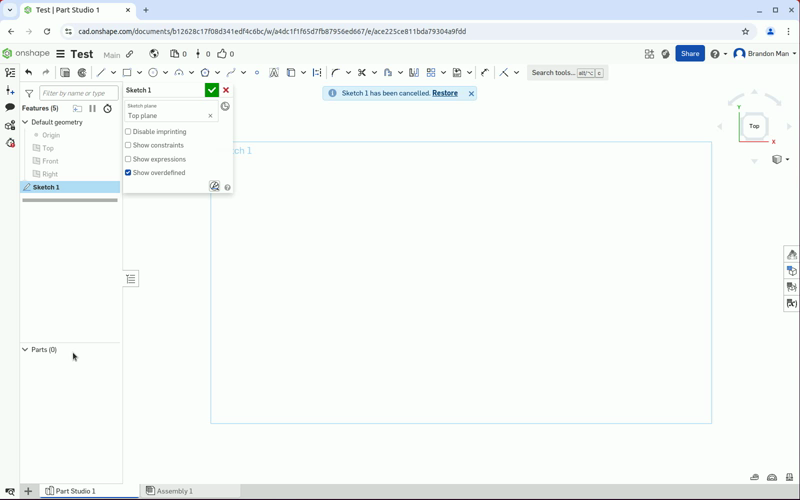
key(l)
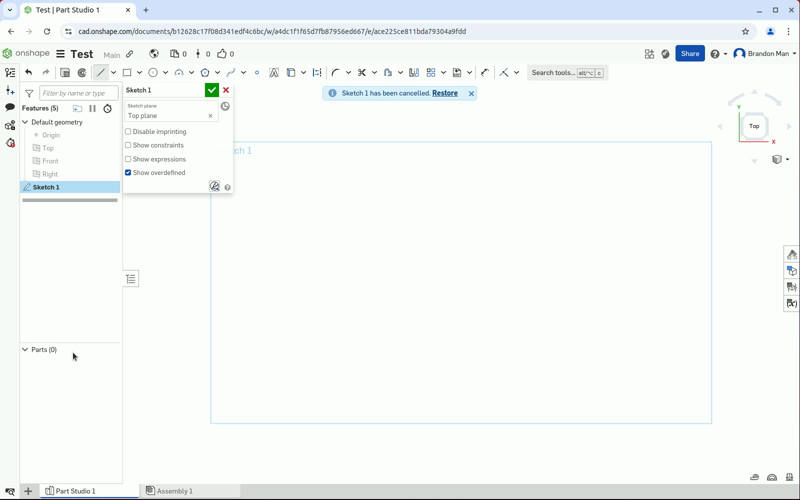
key_down(shift)
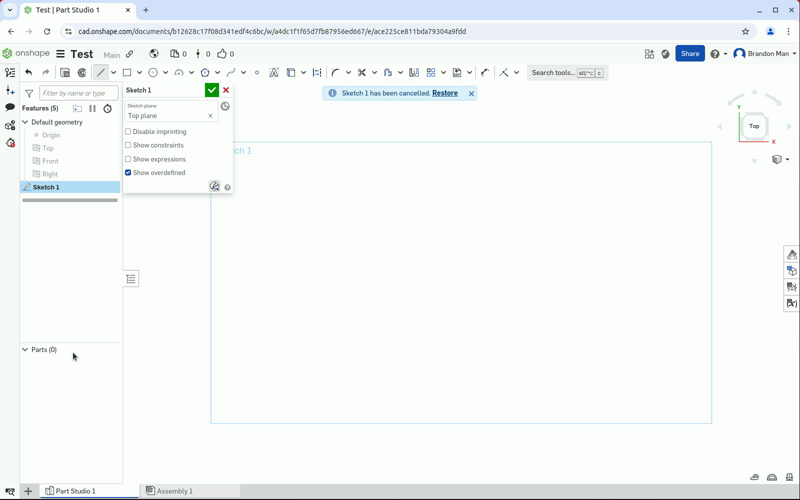
mouse_move(391, 334)
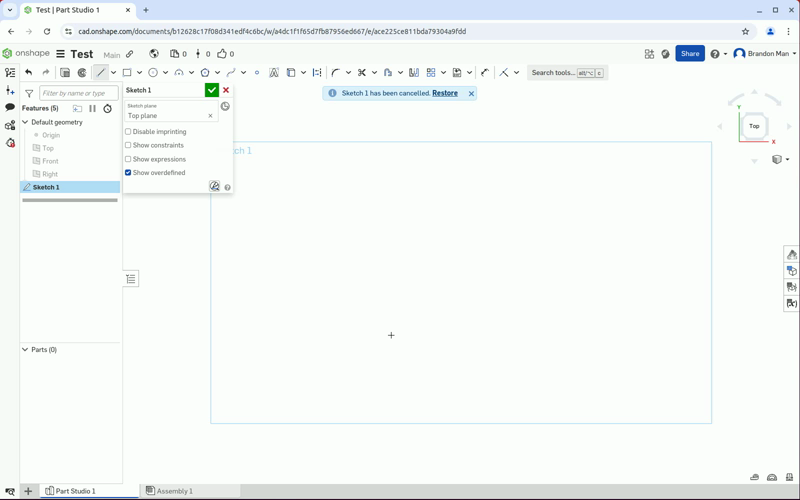
click(391, 334)
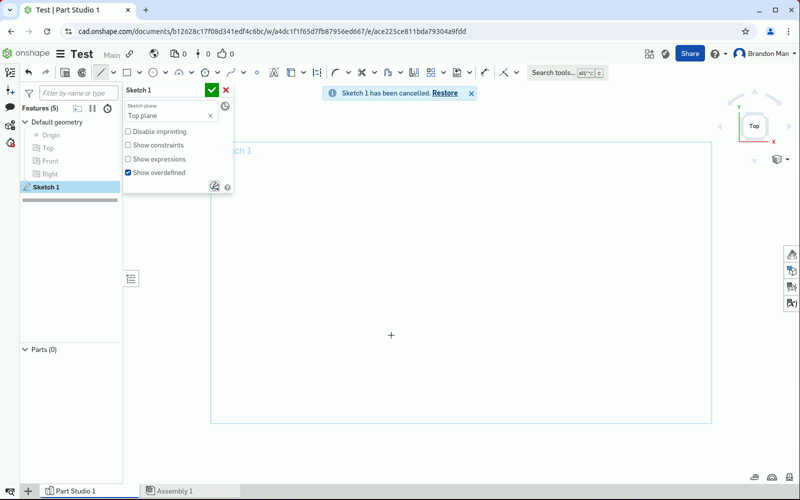
key_up(shift)
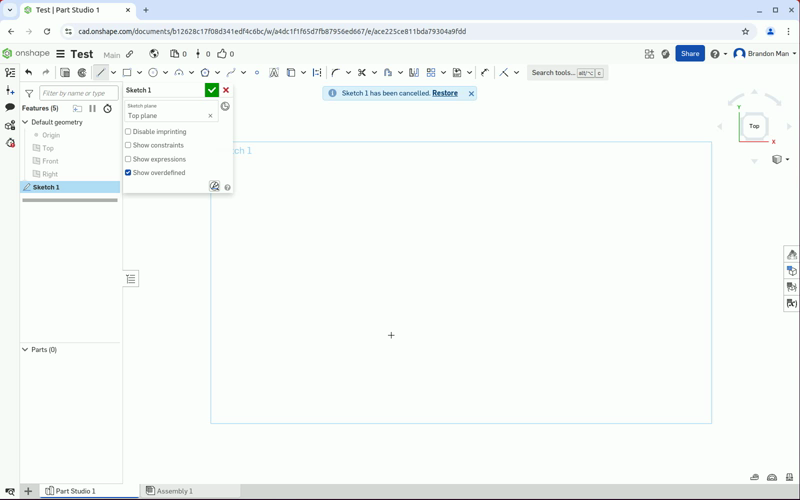
key_down(shift)
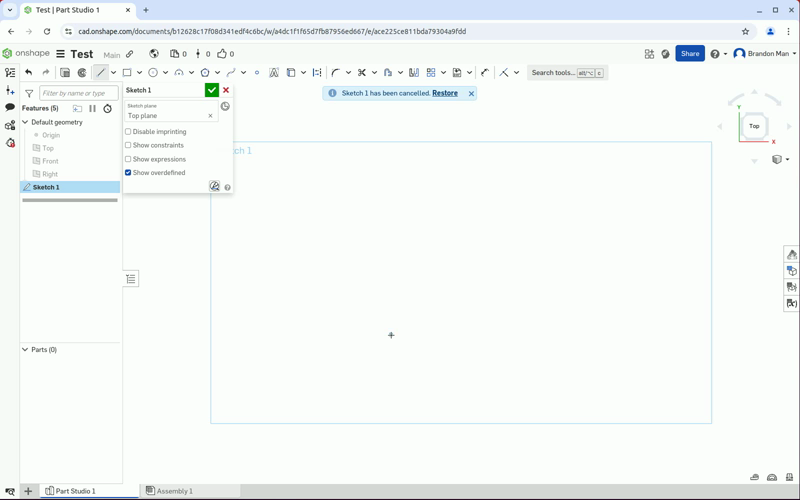
mouse_move(529, 334)
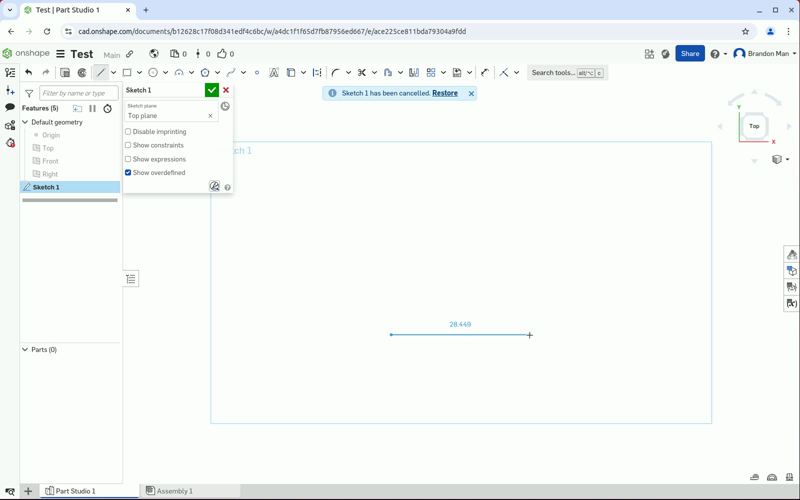
click(529, 334)
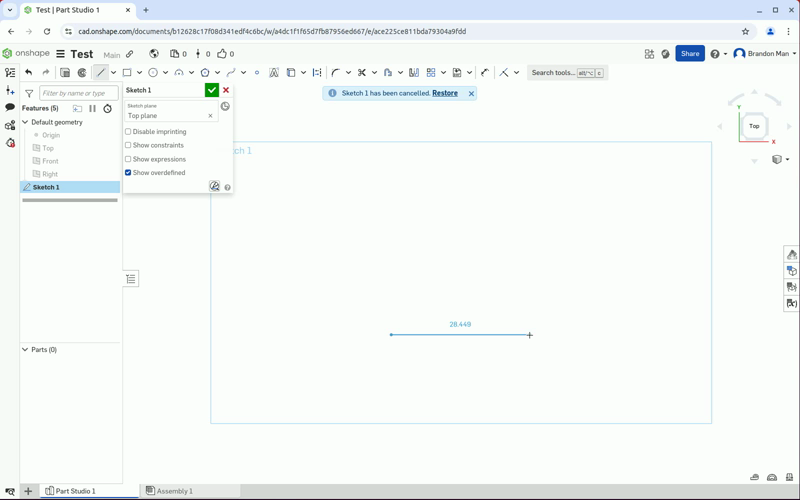
key_up(shift)
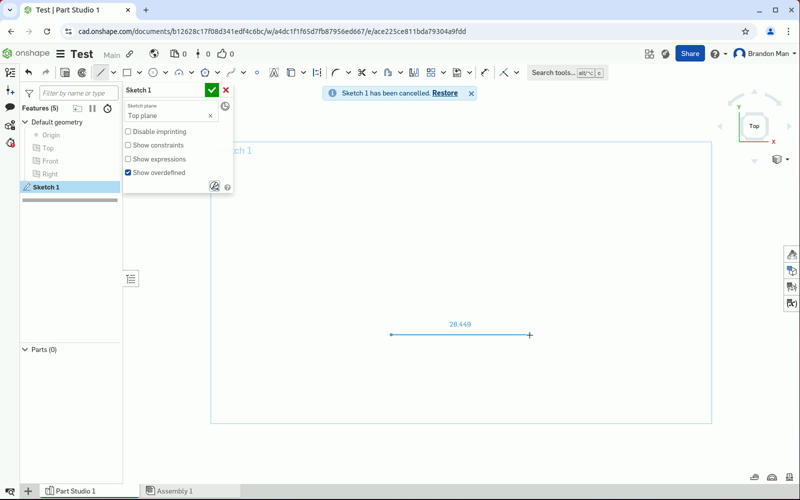
key_down(shift)
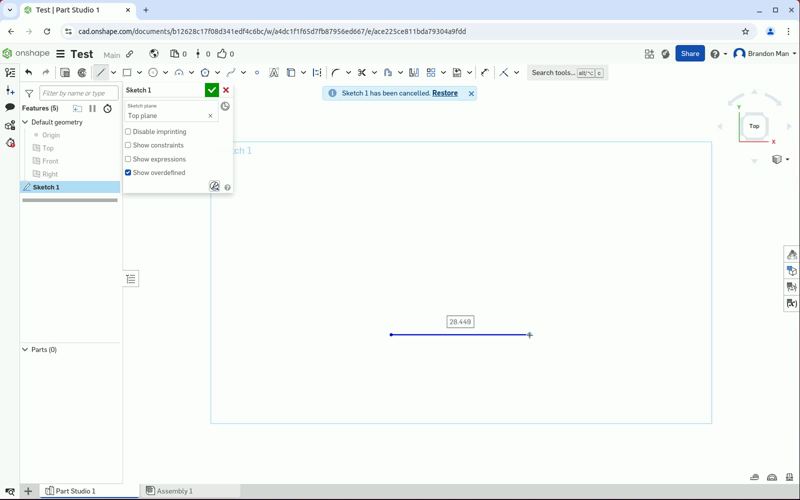
mouse_move(529, 231)
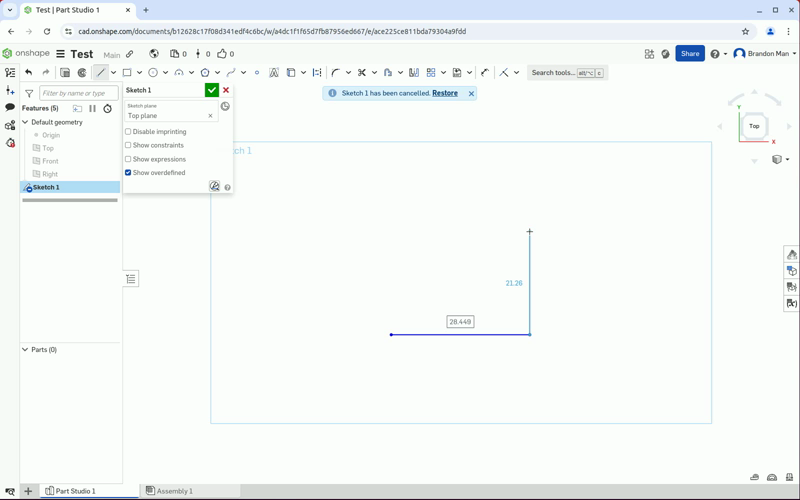
click(529, 231)
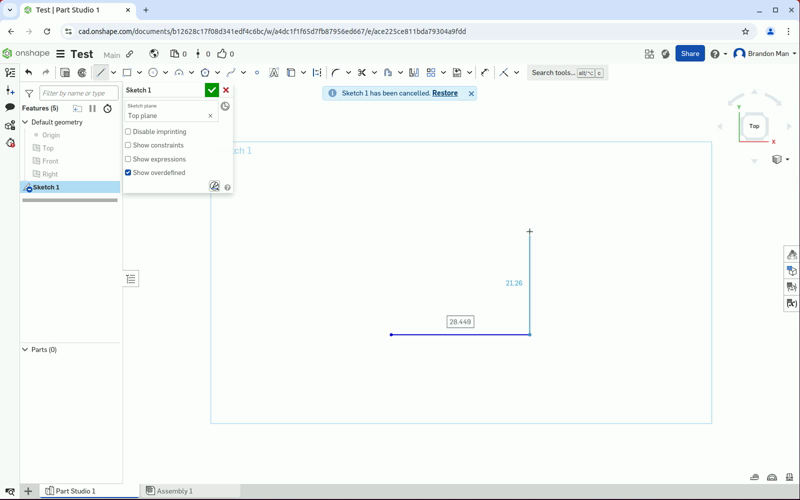
key_up(shift)
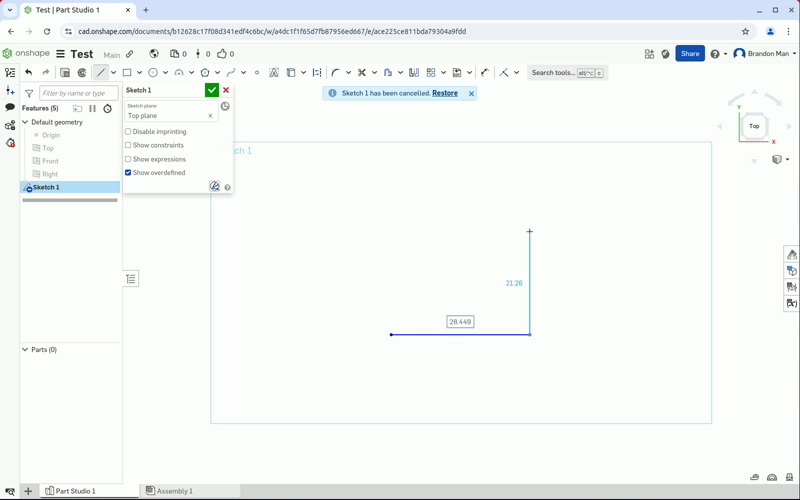
key_down(shift)
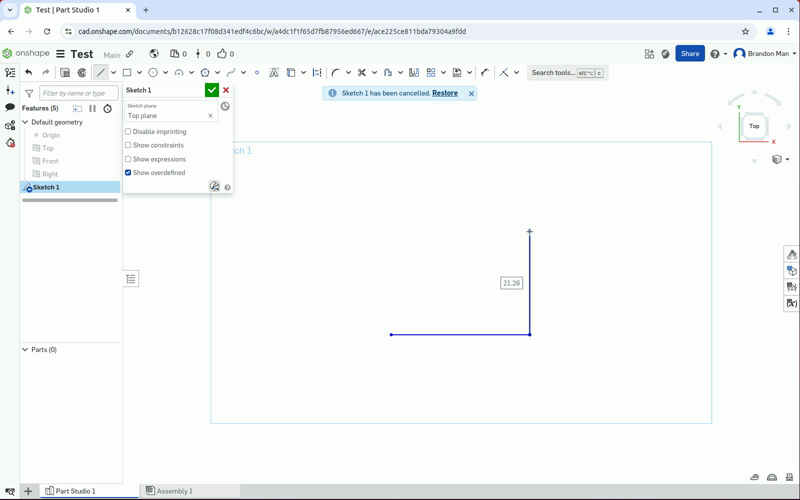
mouse_move(391, 231)
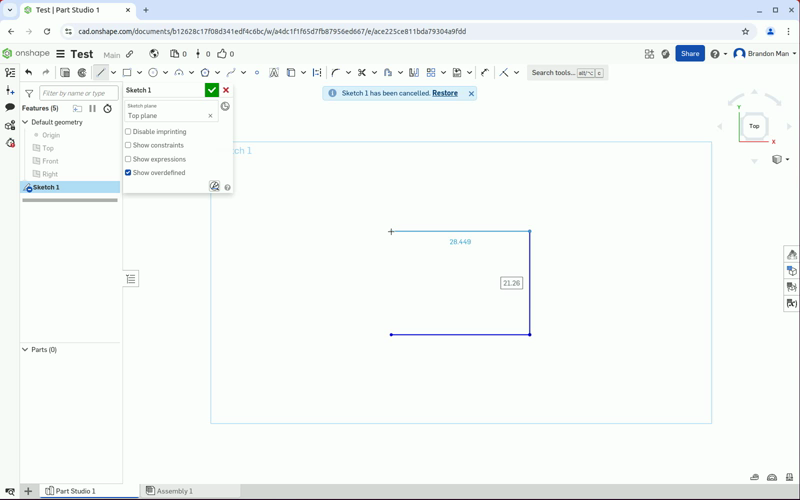
click(391, 231)
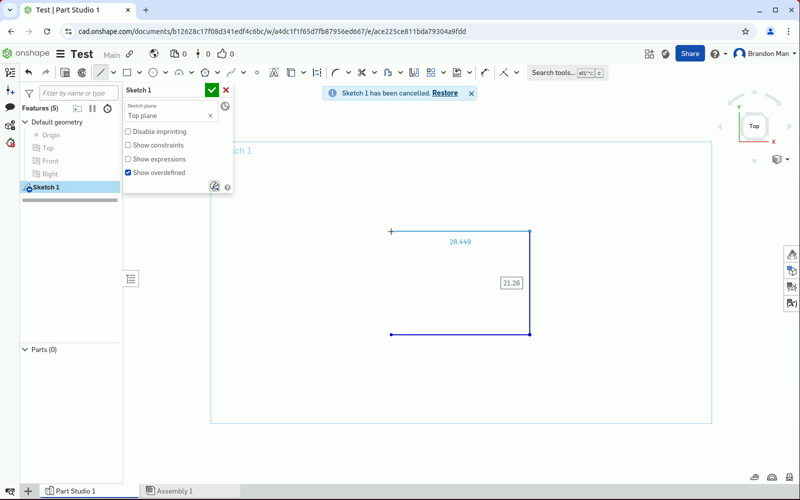
key_up(shift)
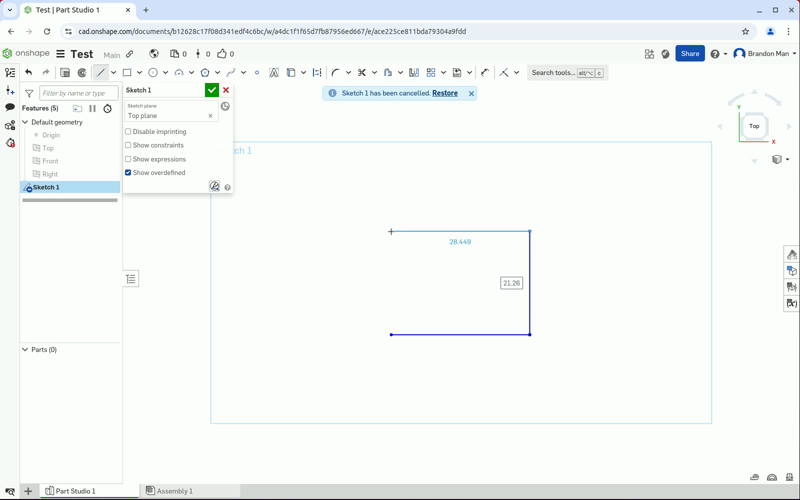
key_down(shift)
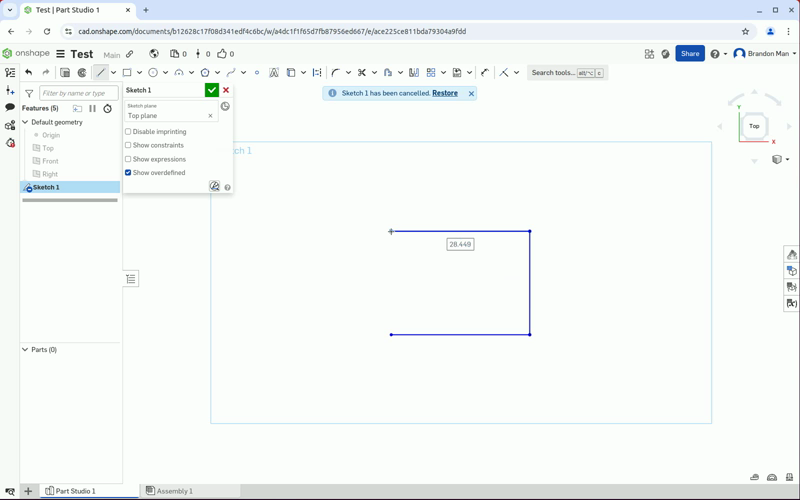
mouse_move(391, 334)
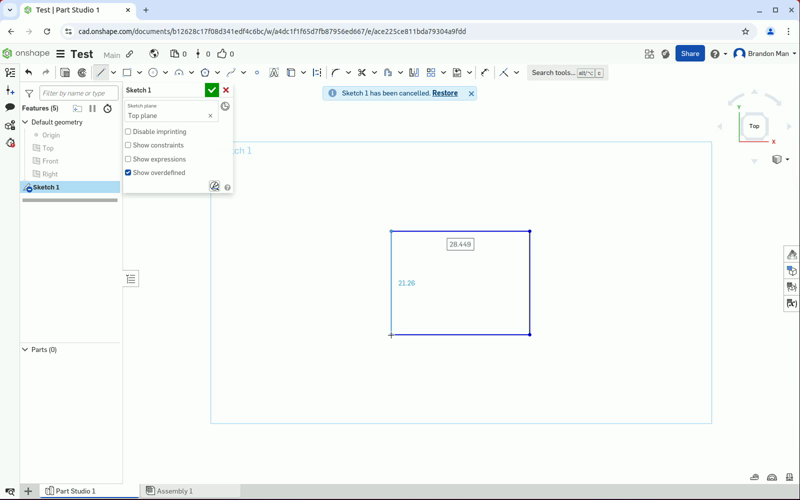
key_up(shift)
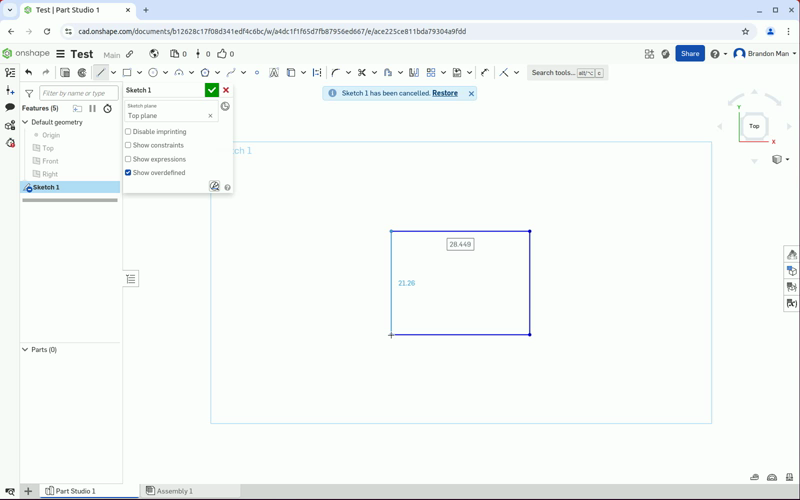
click(391, 334)
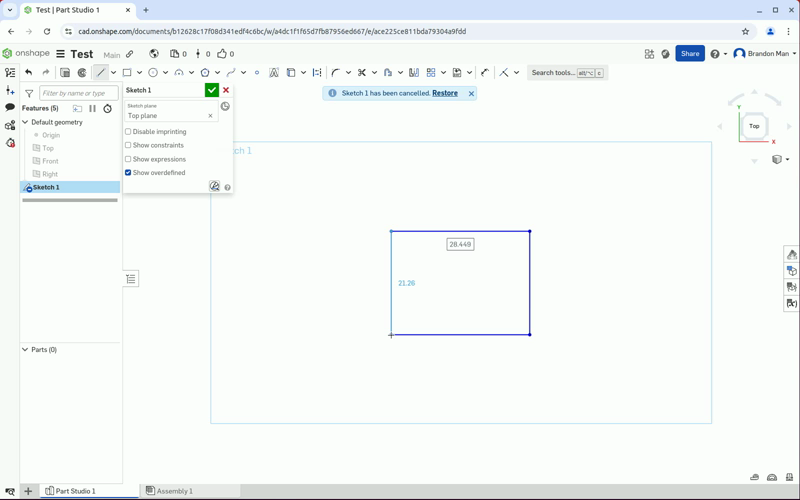
key(esc)
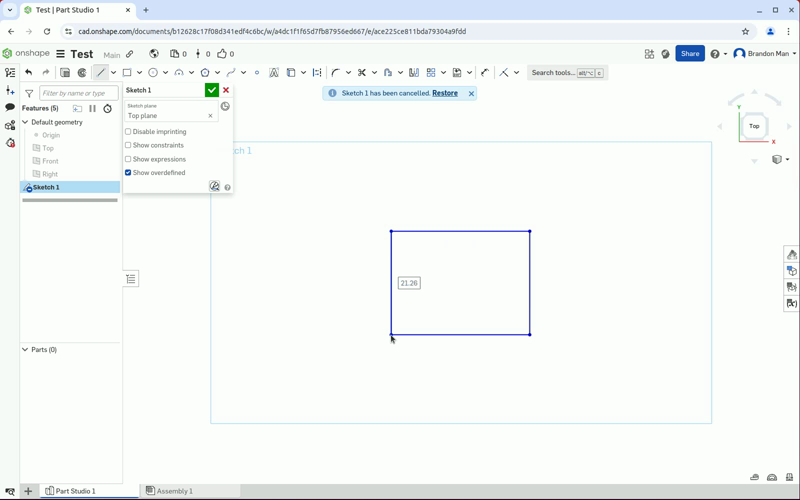
mouse_move(501, 312)
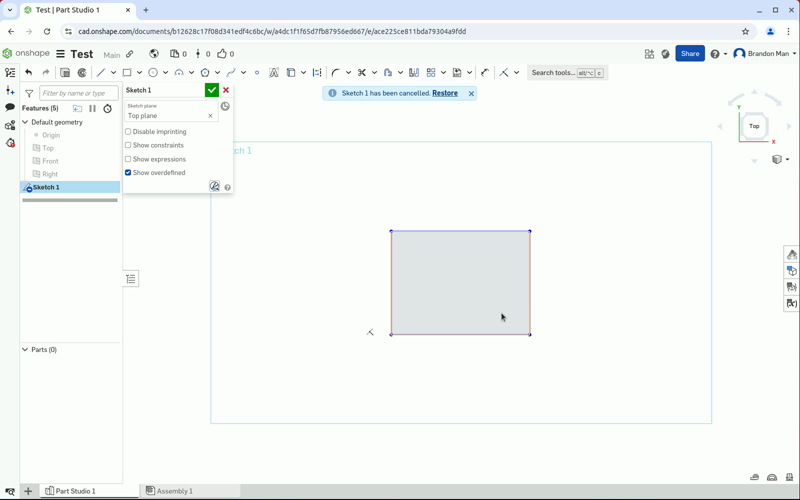
click(501, 312)
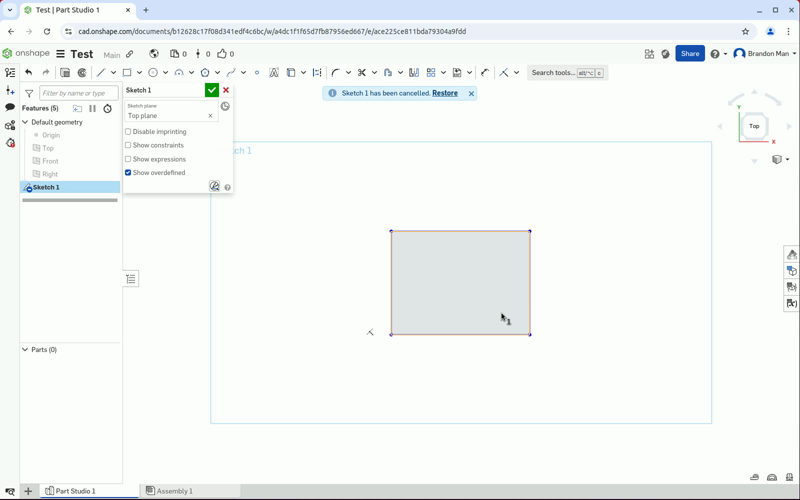
mouse_move(73, 352)
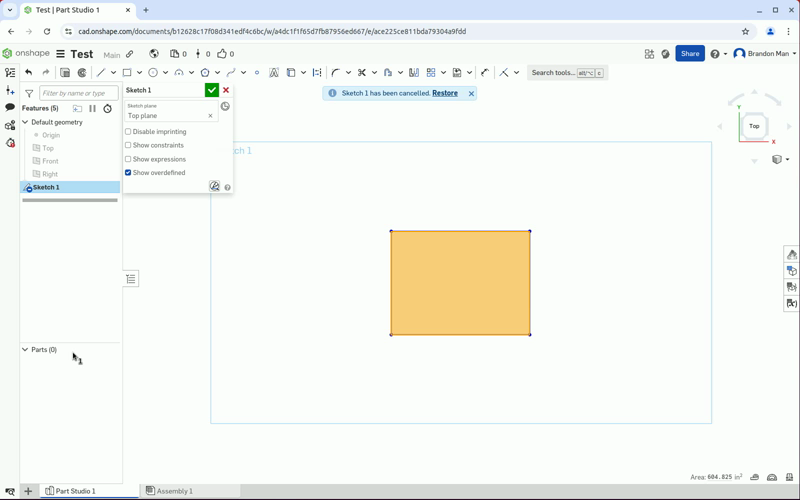
key(shift+y)
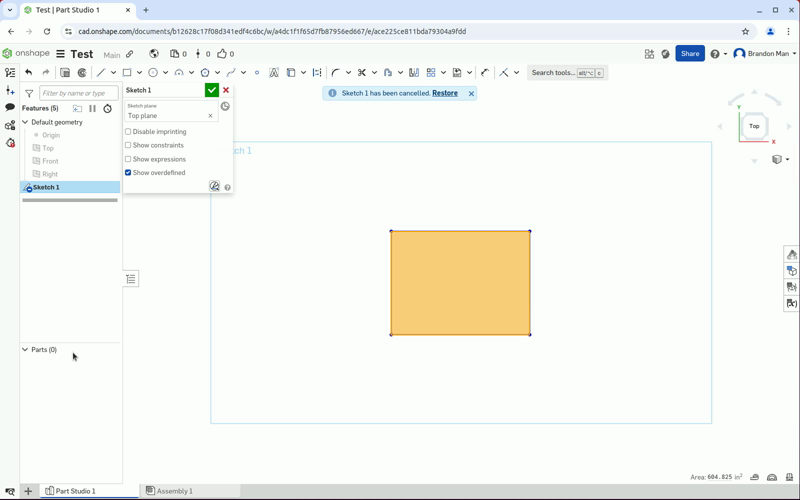
key(shift+e)
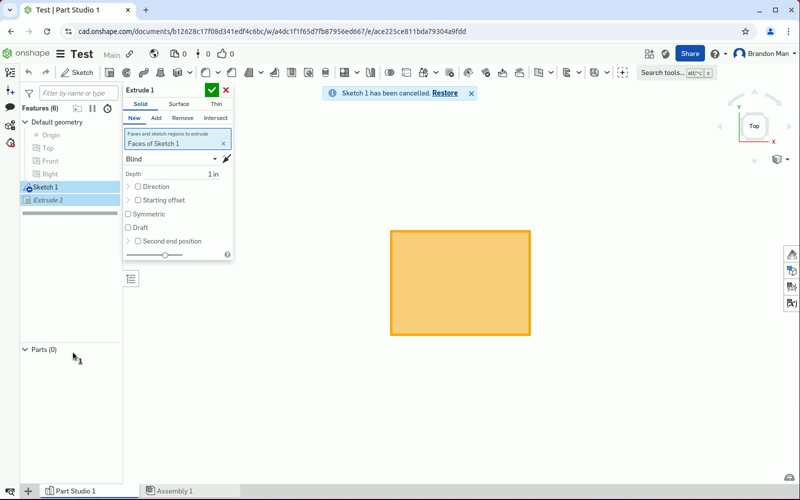
mouse_move(143, 106)
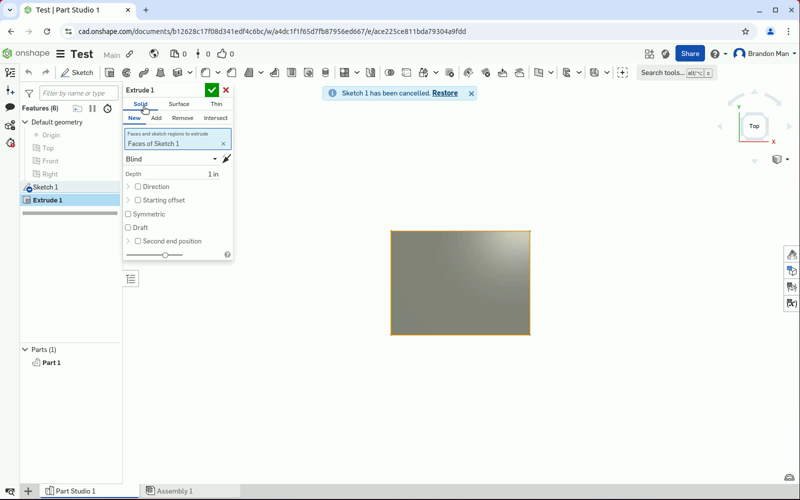
click(143, 106)
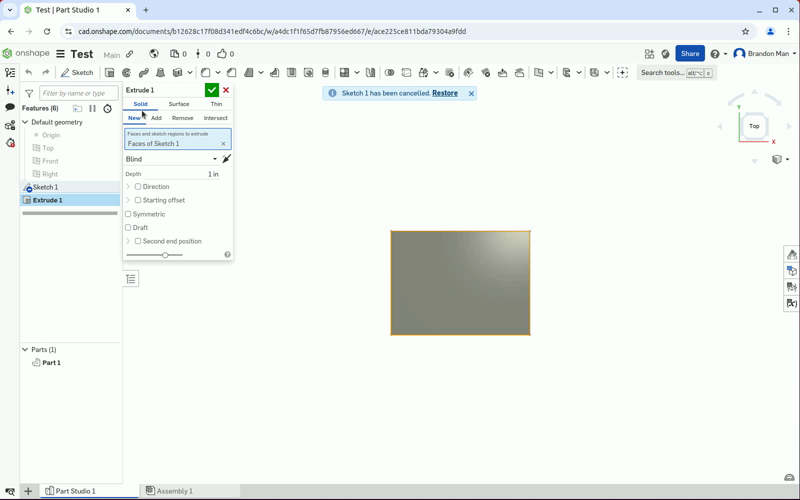
mouse_move(137, 120)
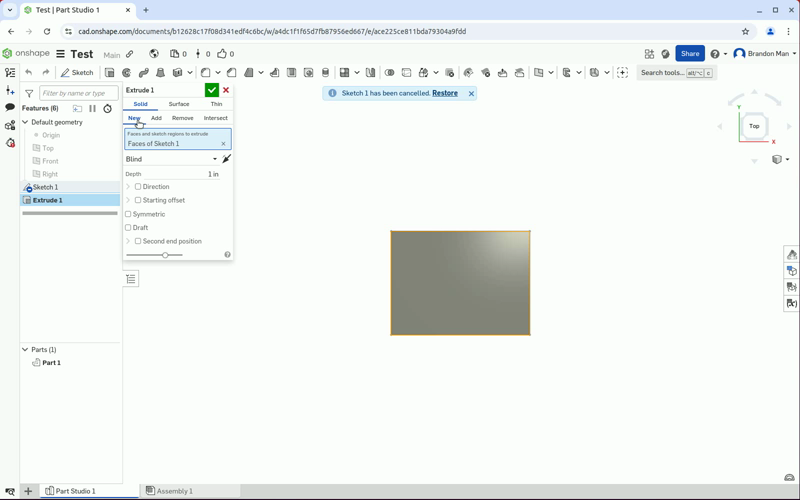
click(137, 120)
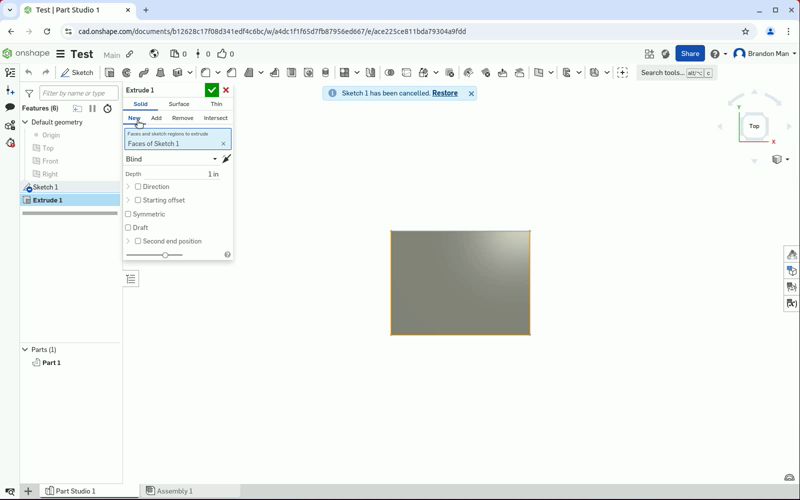
key(tab, 4)
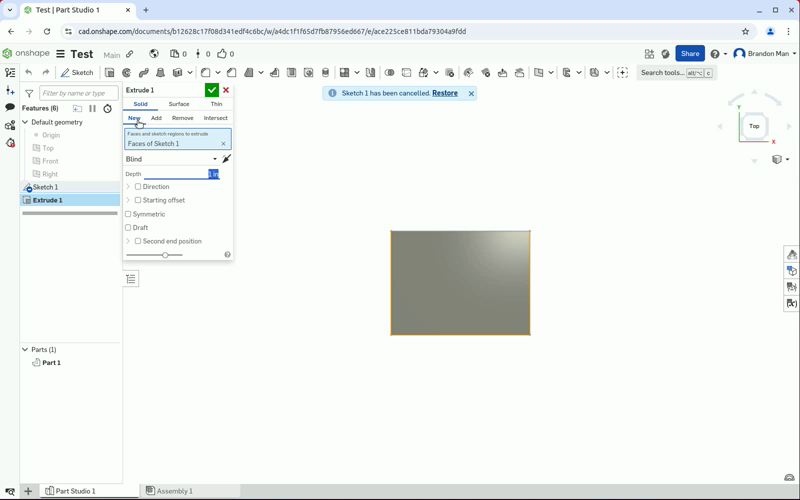
text(17.813)
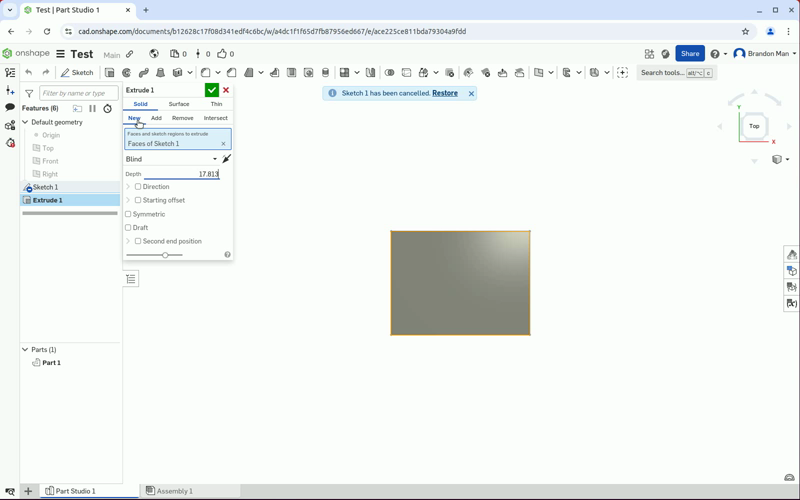
key(enter)
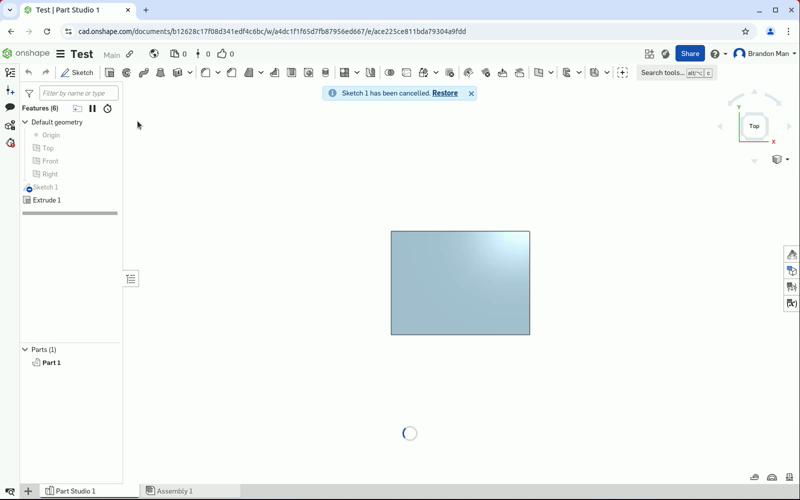
key(shift+h)
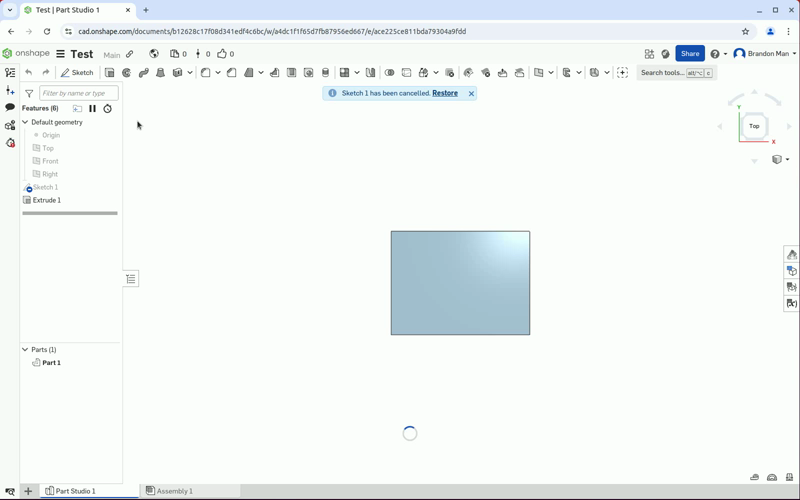
key(shift+h)
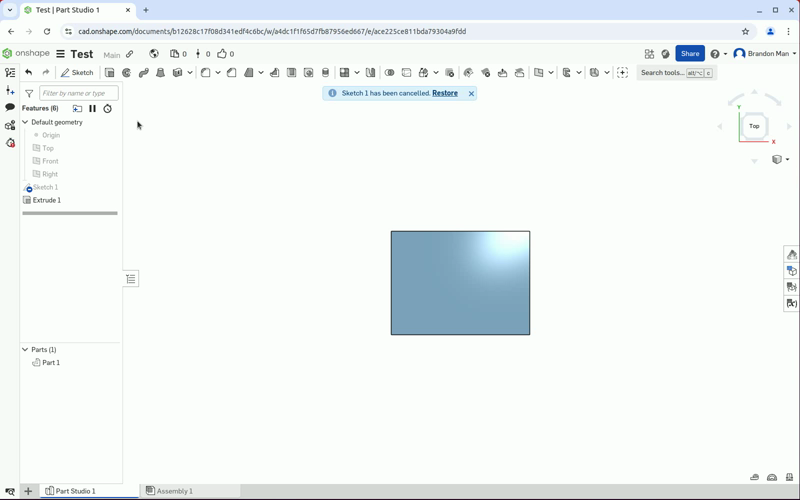
mouse_move(73, 189)
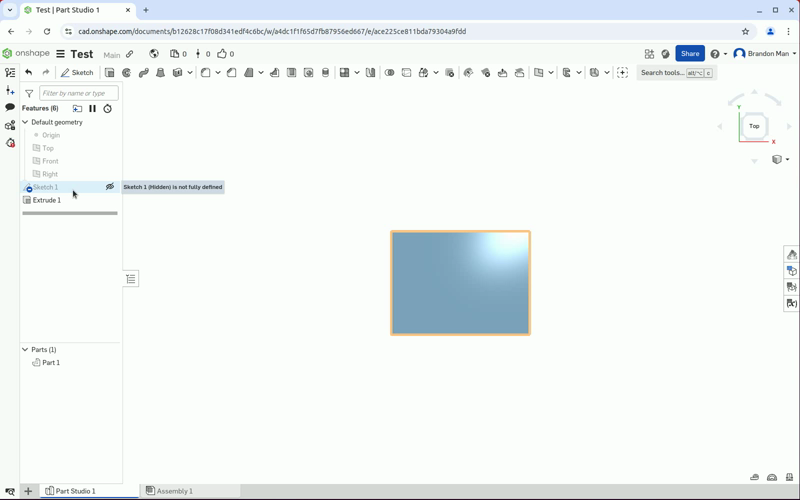
click(73, 189)
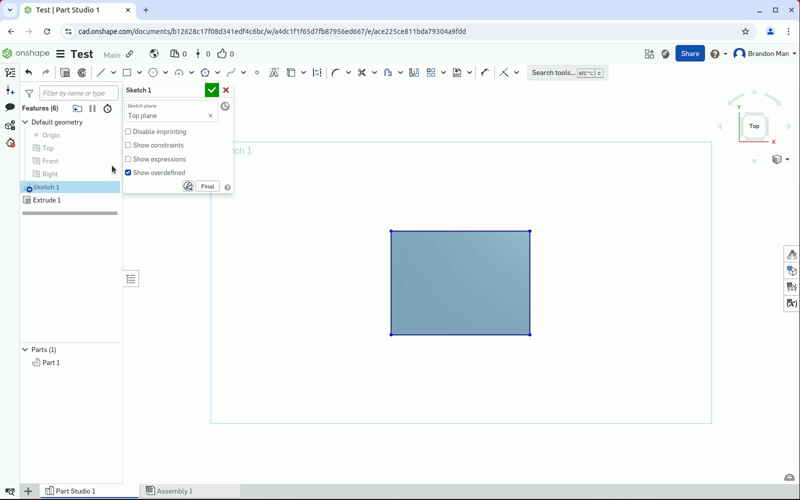
mouse_move(229, 92)
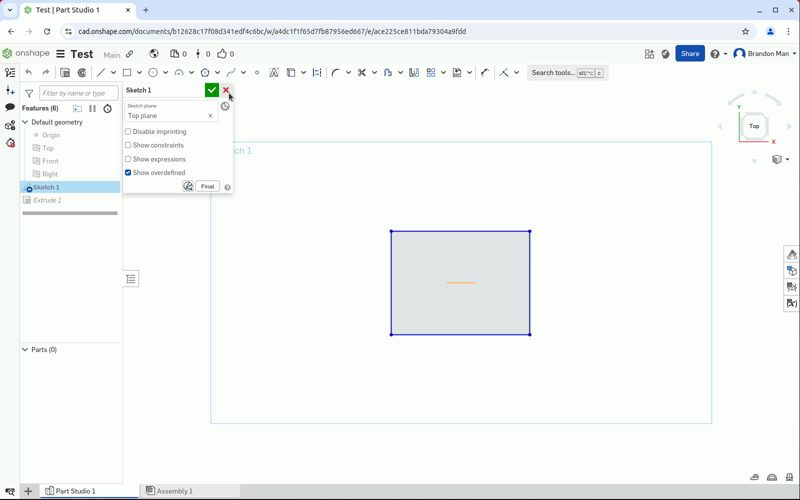
click(229, 92)
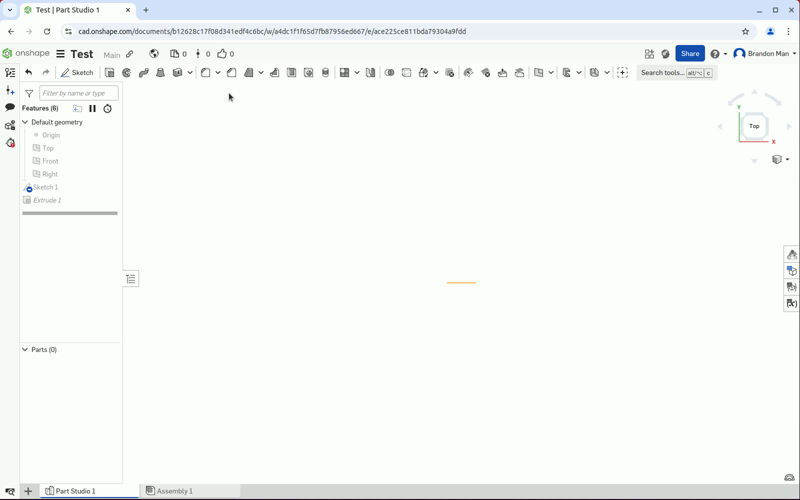
mouse_move(541, 75)
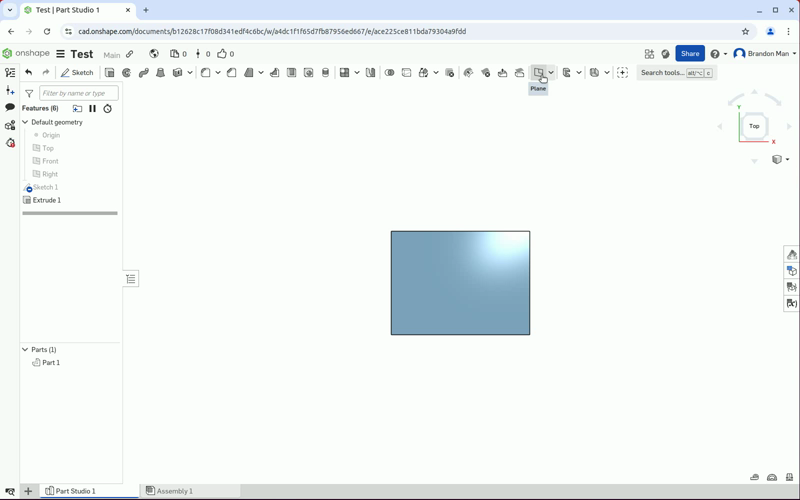
click(541, 75)
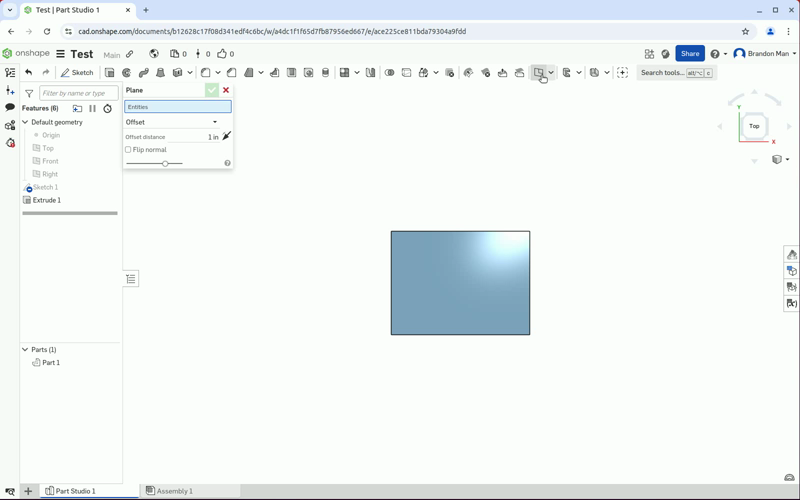
mouse_move(73, 150)
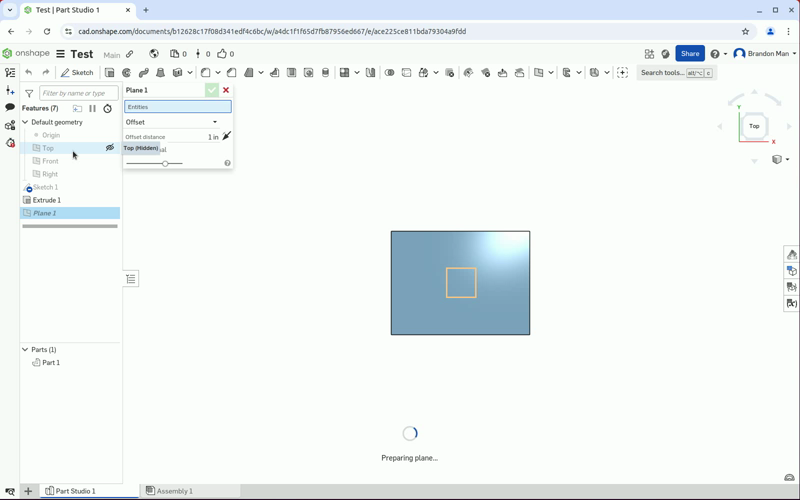
click(73, 150)
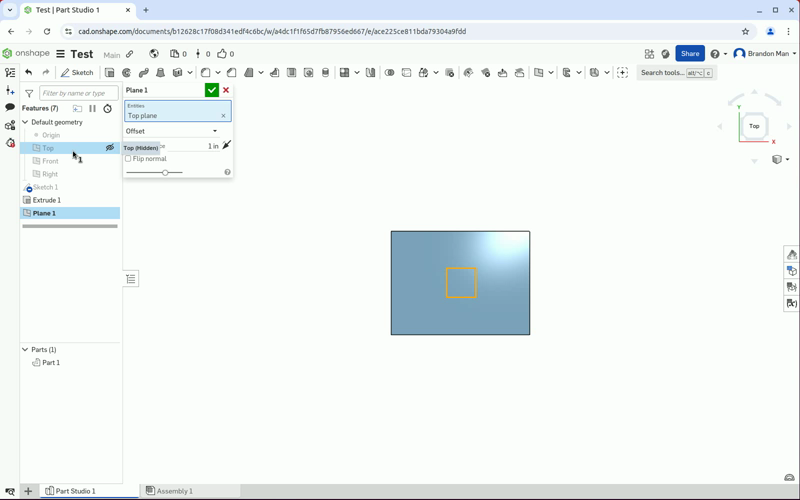
key(tab, 2)
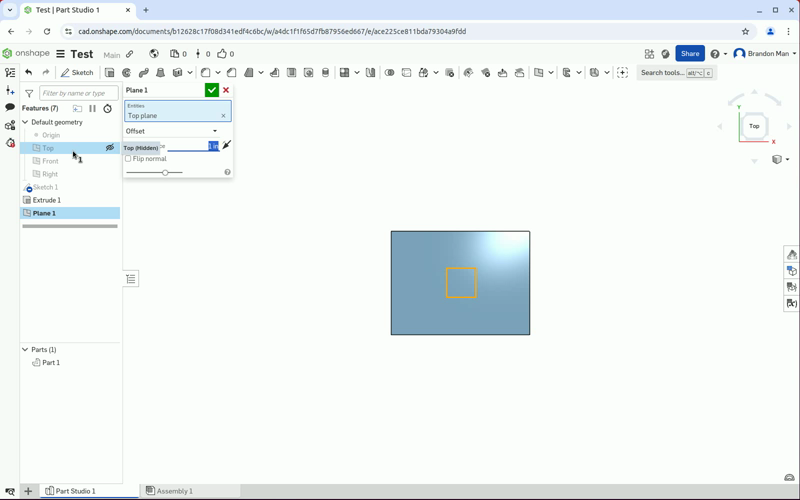
text(17.809)
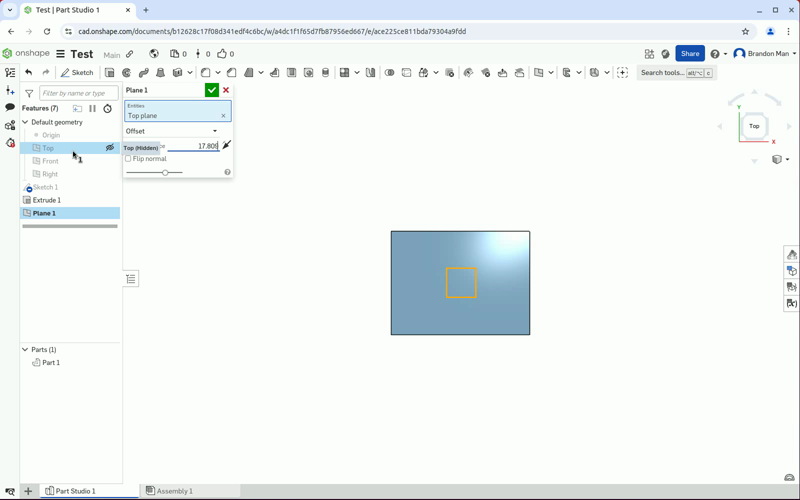
key(enter, 2)
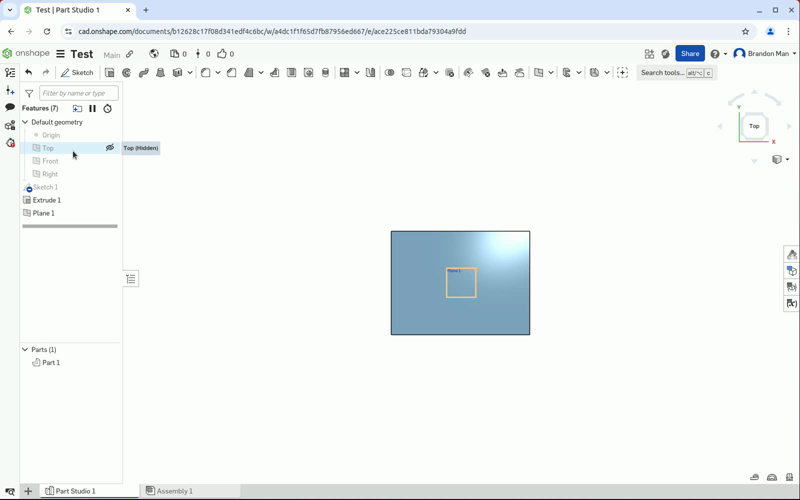
key(shift+s)
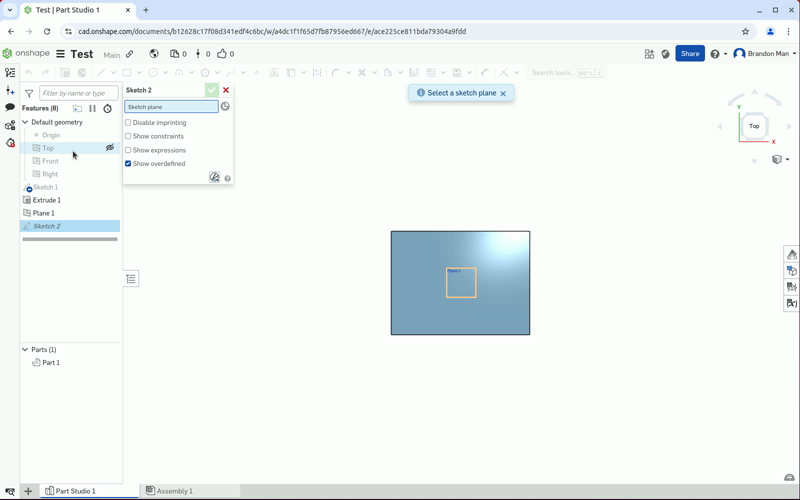
mouse_move(73, 215)
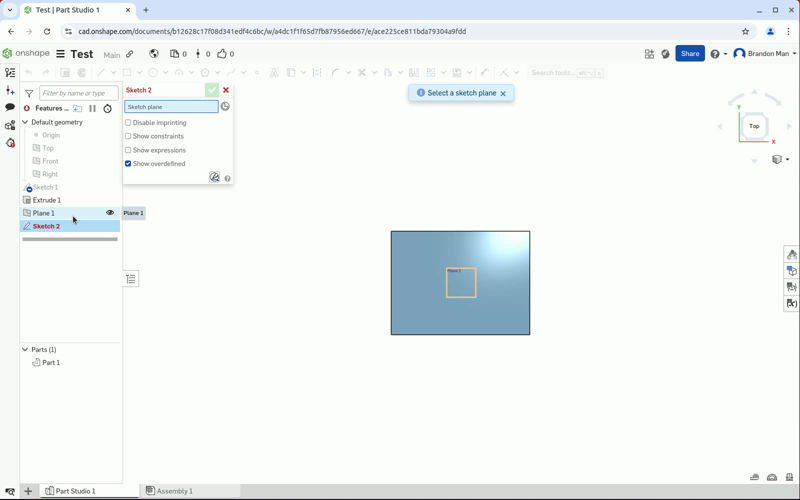
click(73, 215)
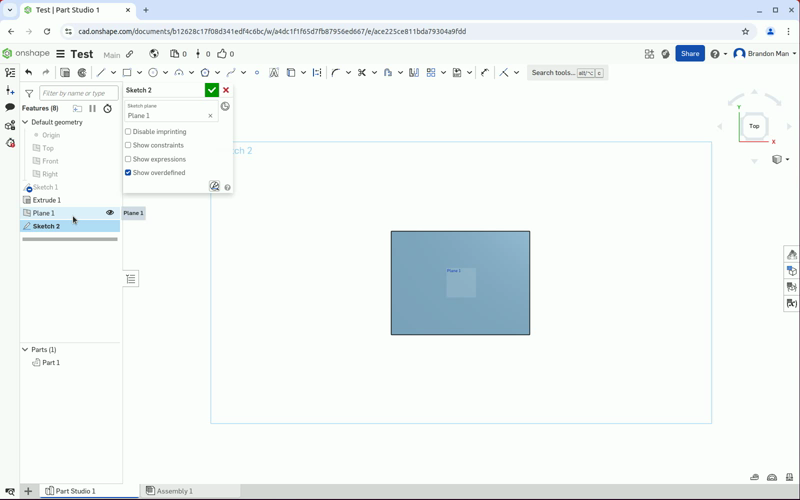
mouse_move(73, 352)
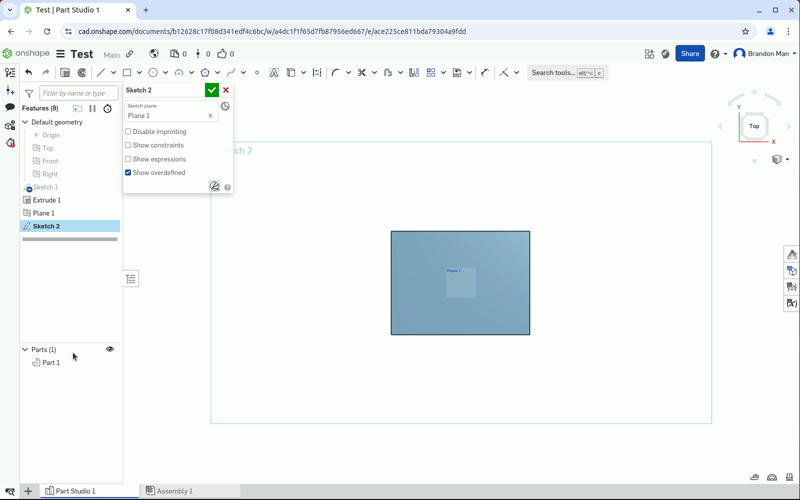
key(y)
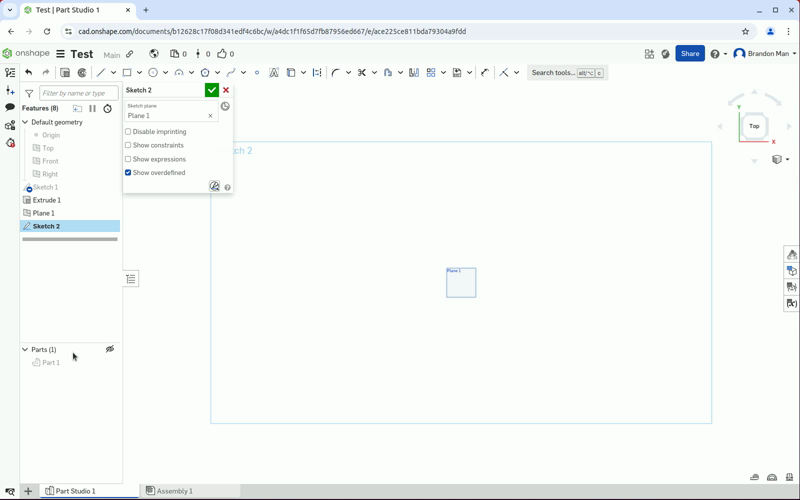
key(c)
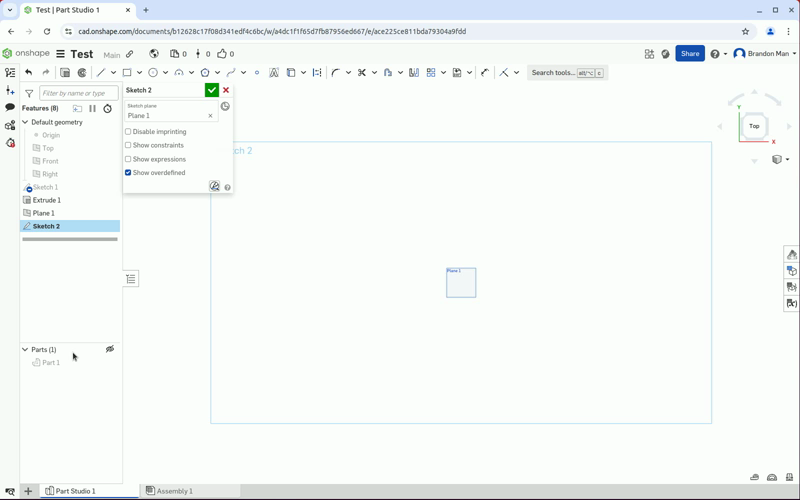
key_down(shift)
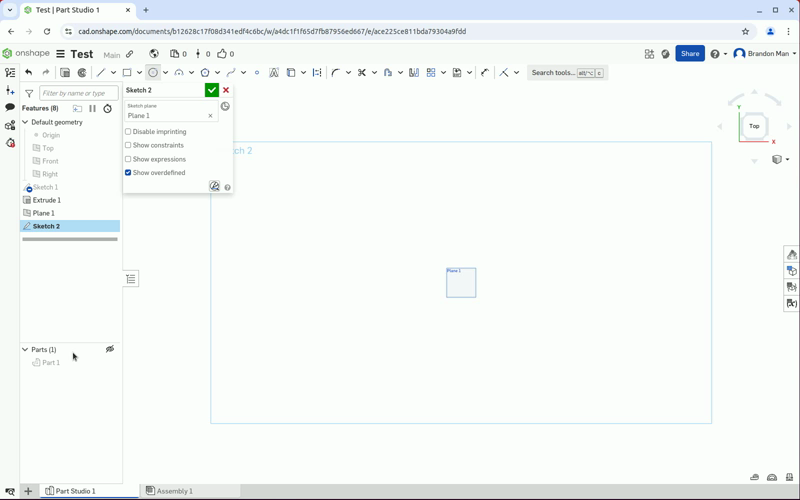
mouse_move(461, 282)
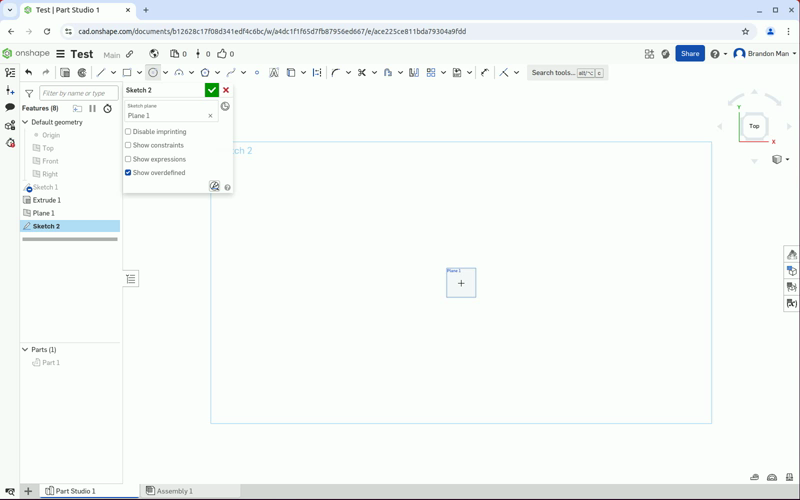
click(461, 282)
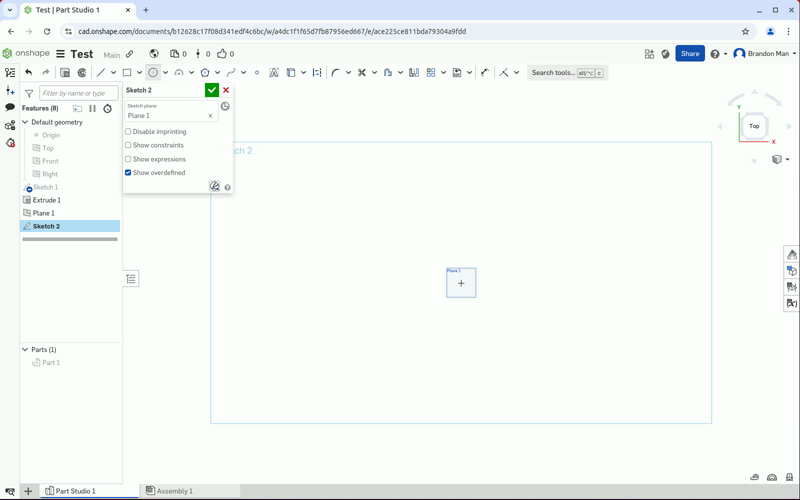
key_up(shift)
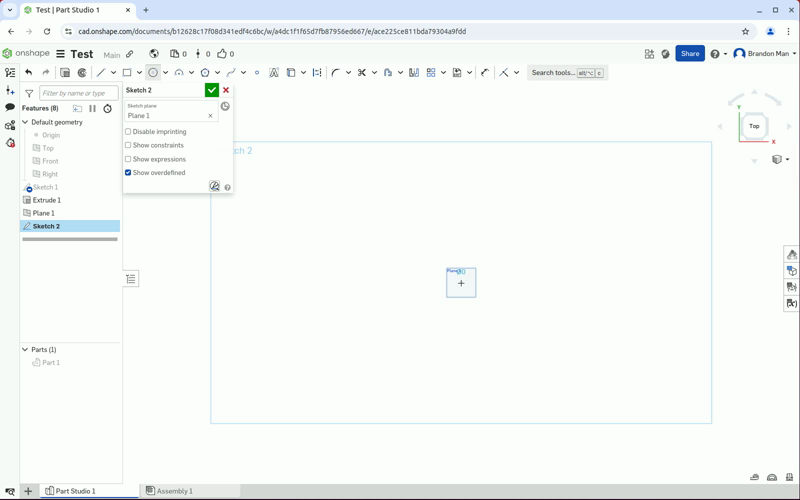
mouse_move(479, 282)
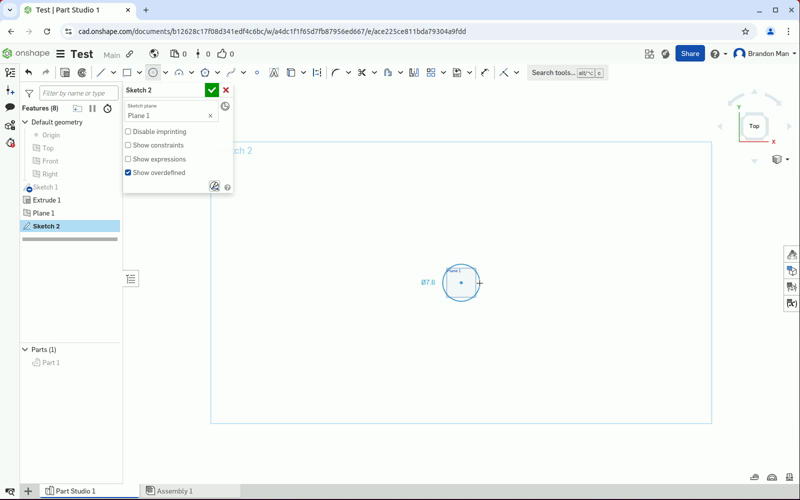
click(479, 282)
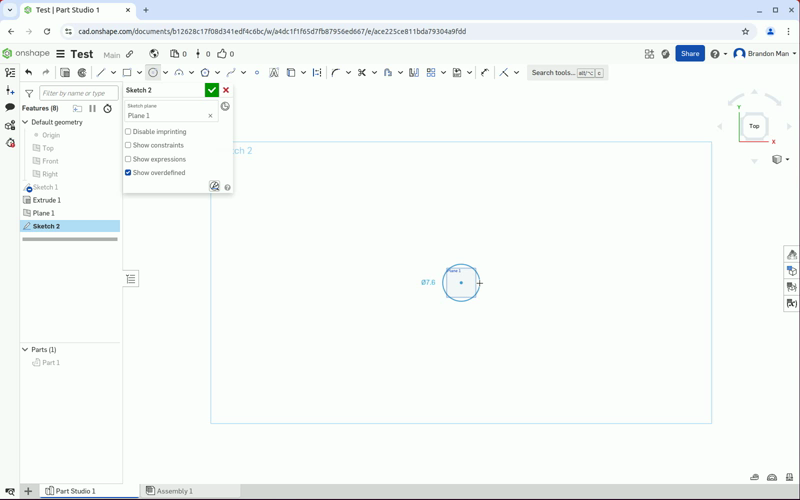
key(esc)
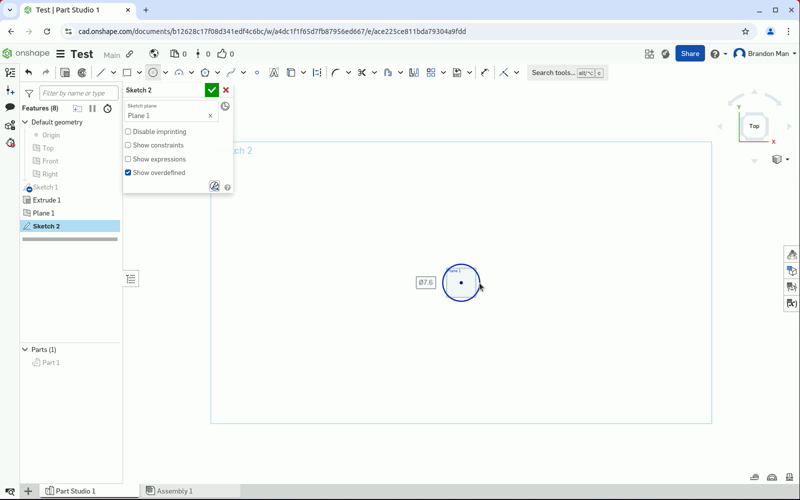
mouse_move(458, 294)
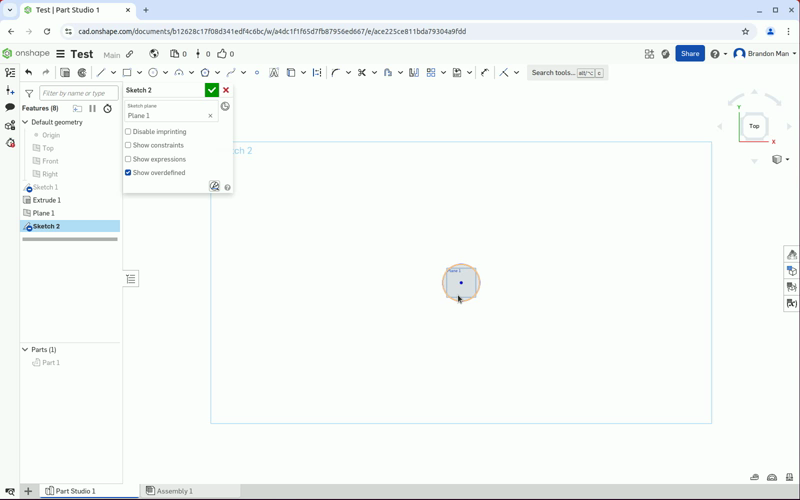
scroll(6)
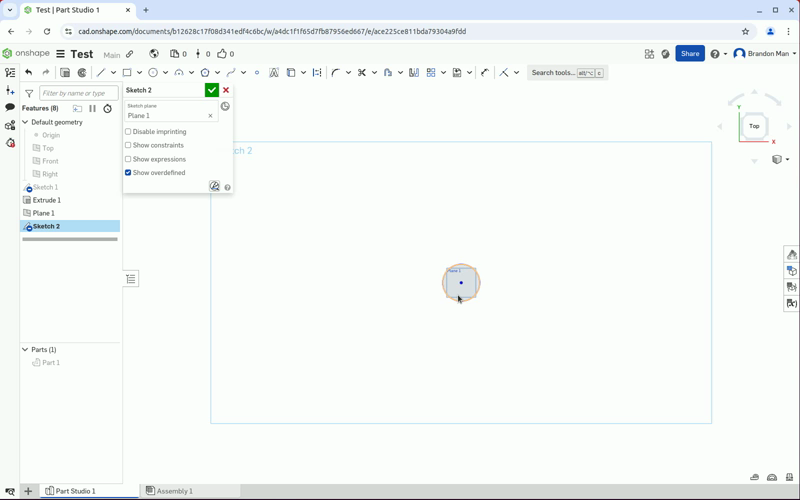
scroll(6)
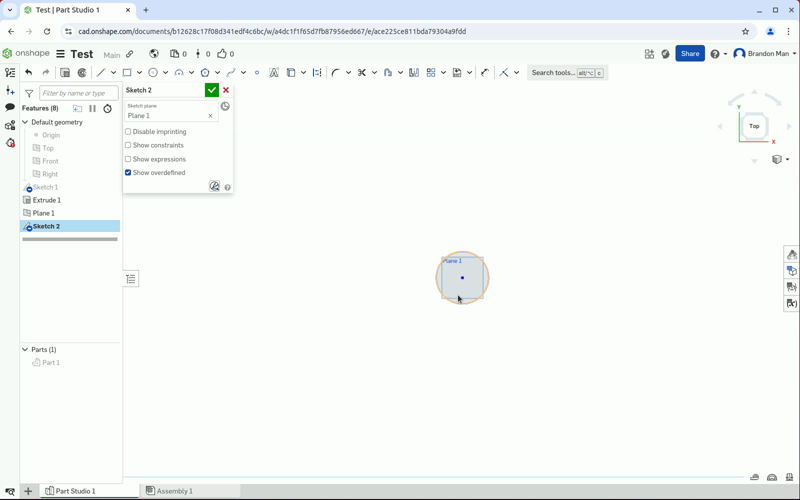
scroll(6)
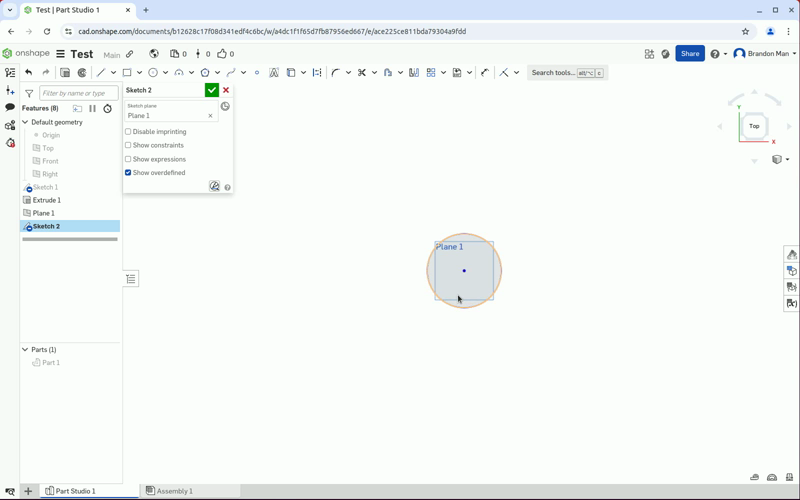
scroll(6)
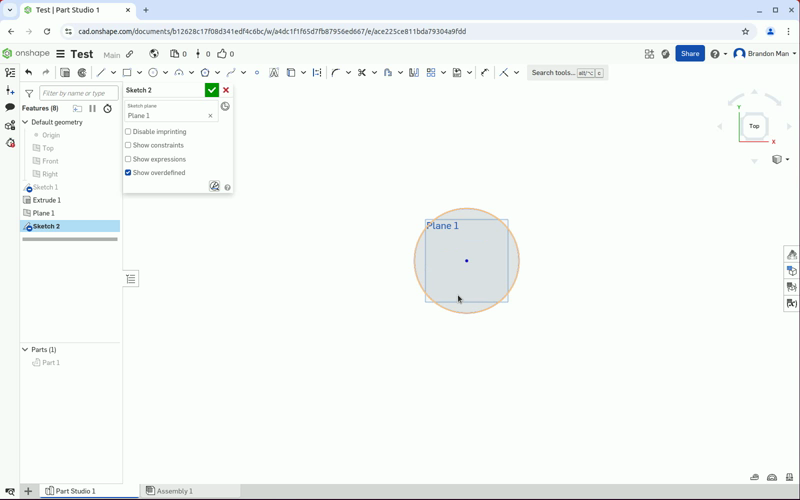
scroll(6)
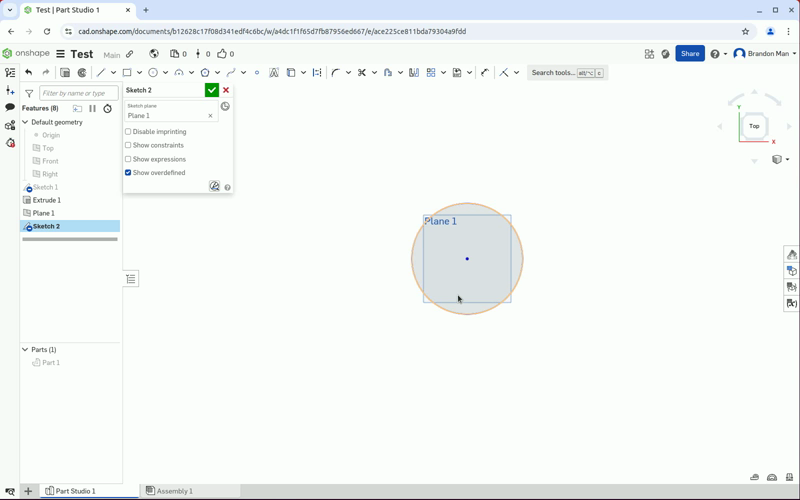
scroll(6)
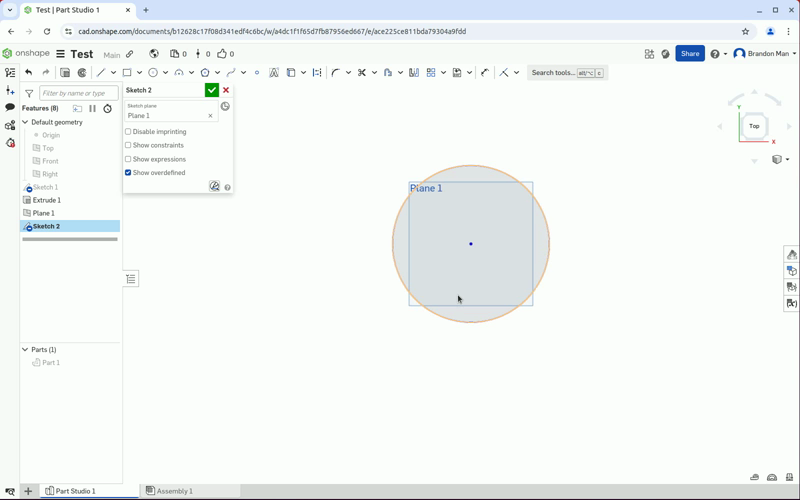
scroll(6)
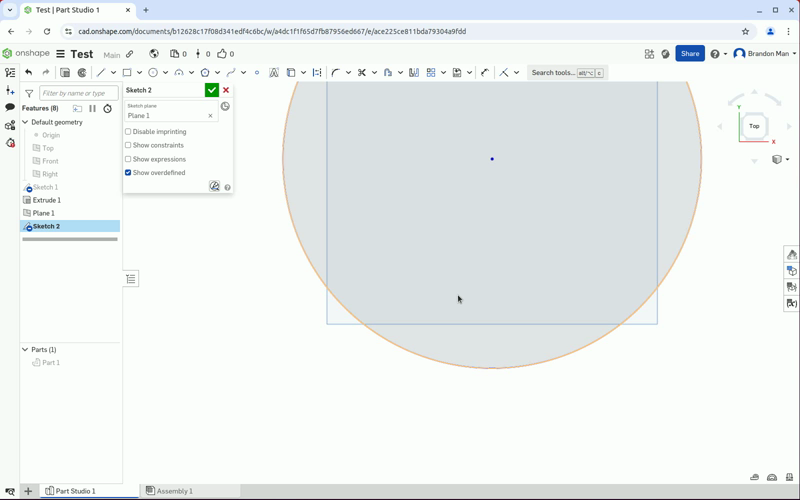
click(458, 294)
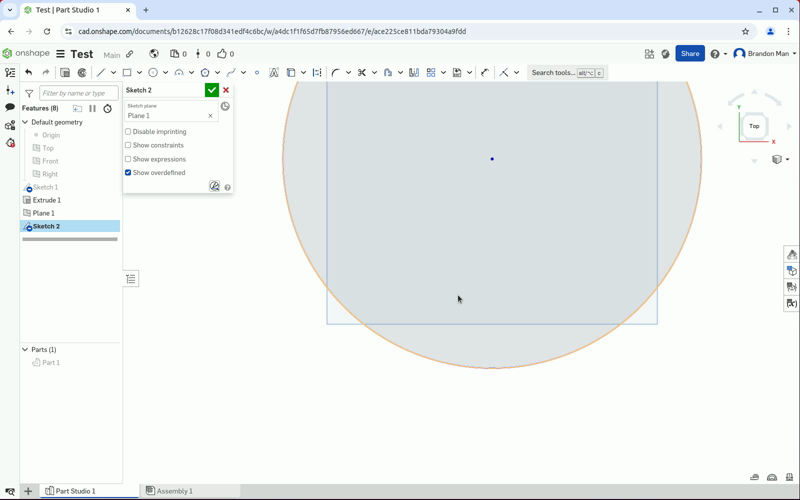
scroll(-6)
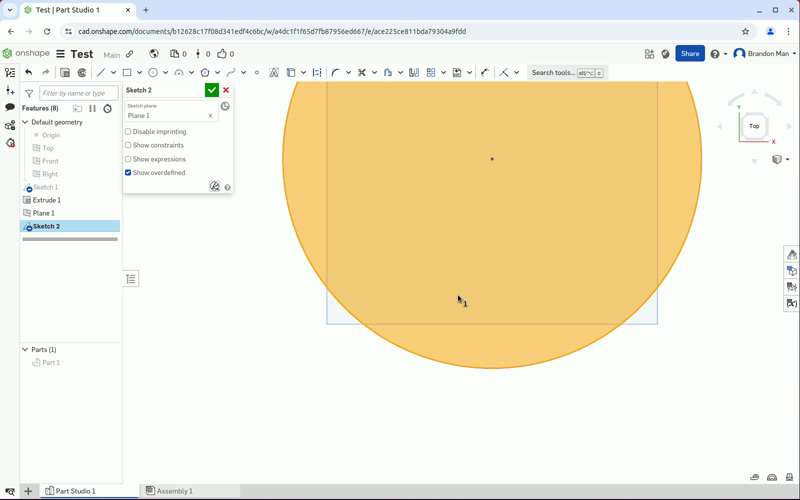
scroll(-6)
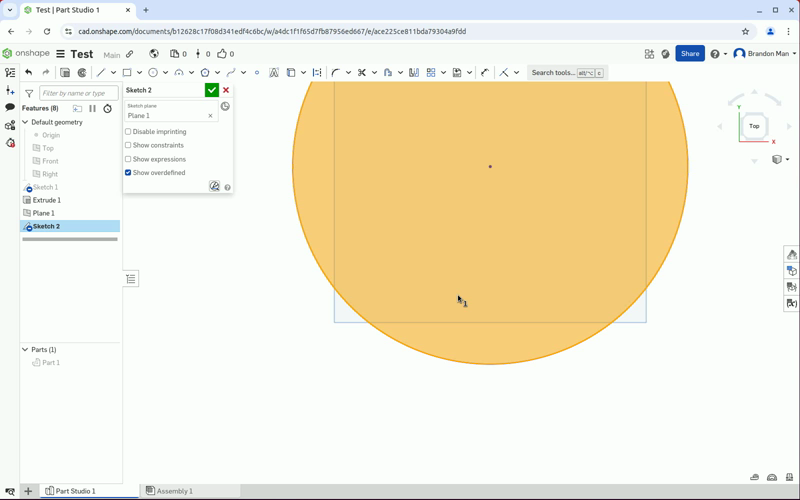
scroll(-6)
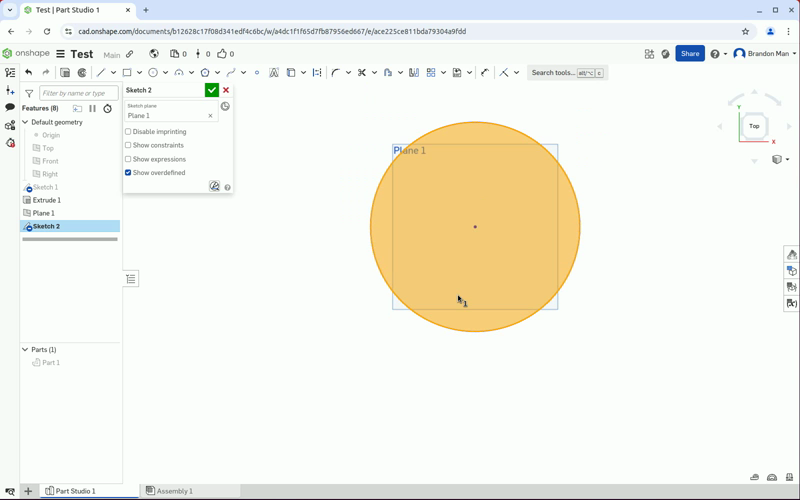
scroll(-6)
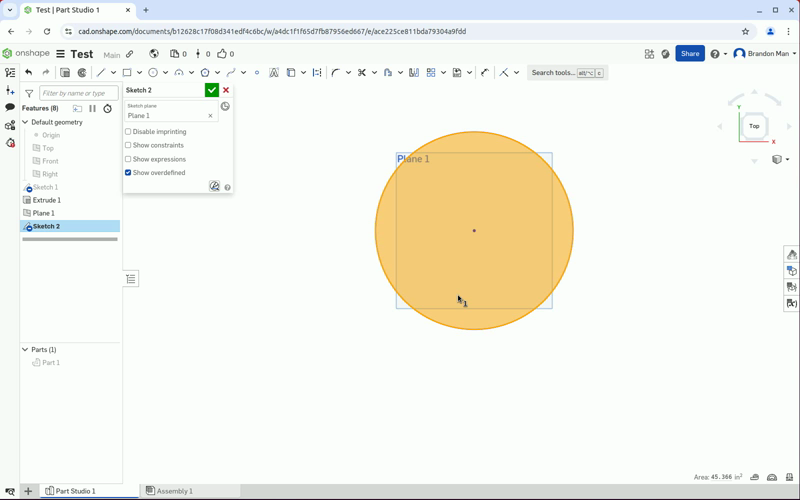
scroll(-6)
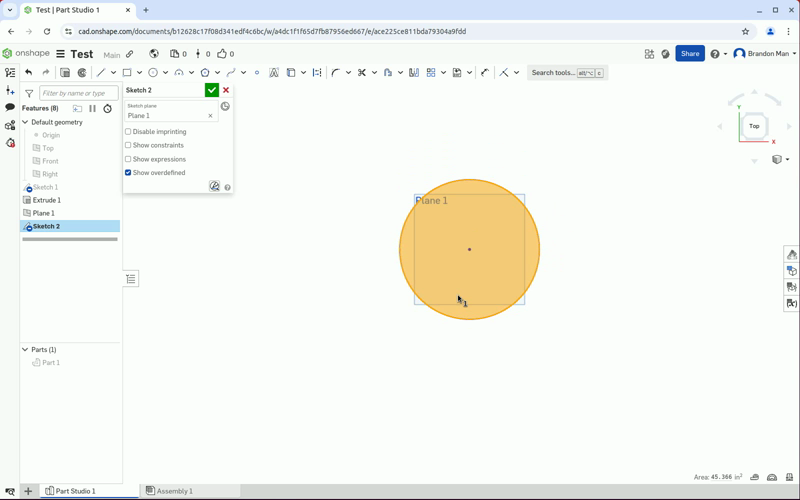
scroll(-6)
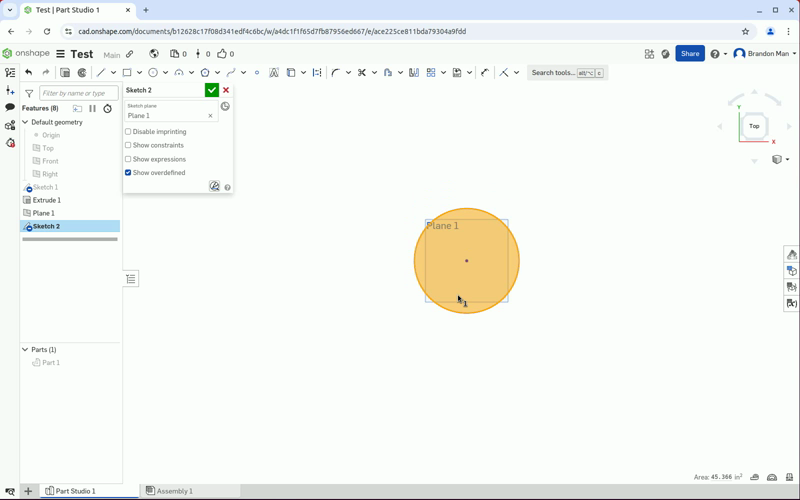
scroll(-6)
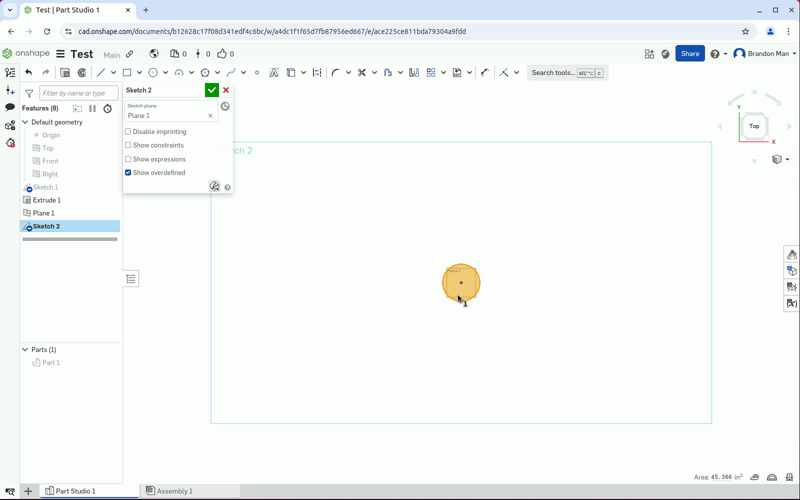
mouse_move(73, 352)
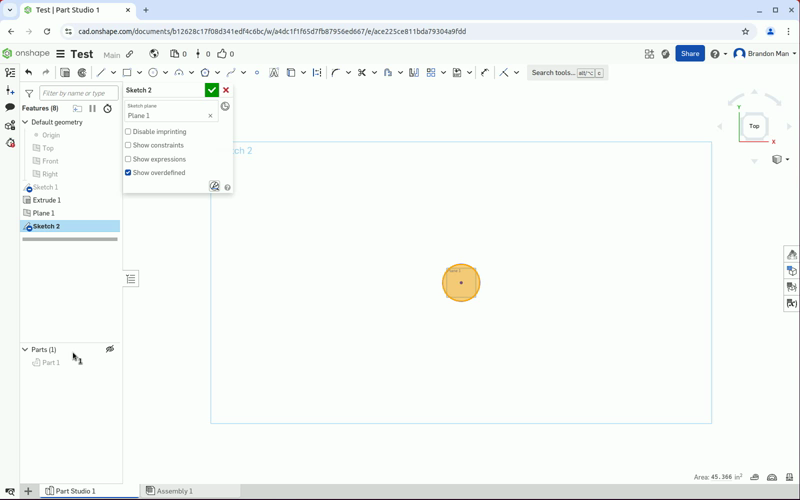
key(shift+y)
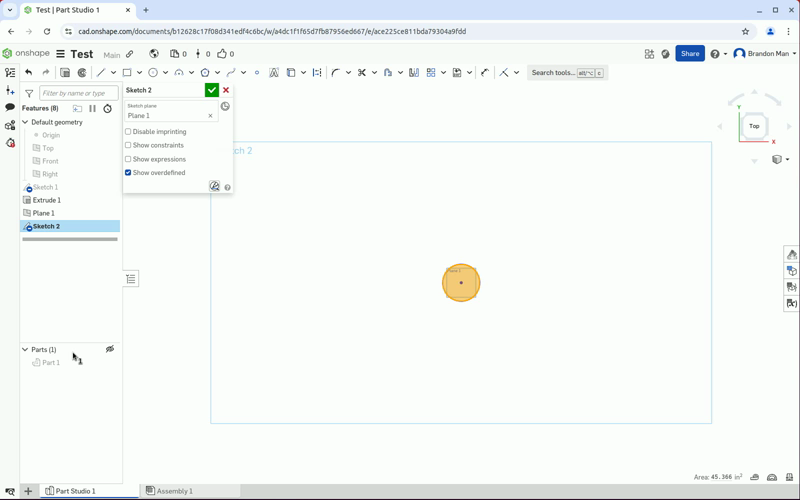
key(shift+e)
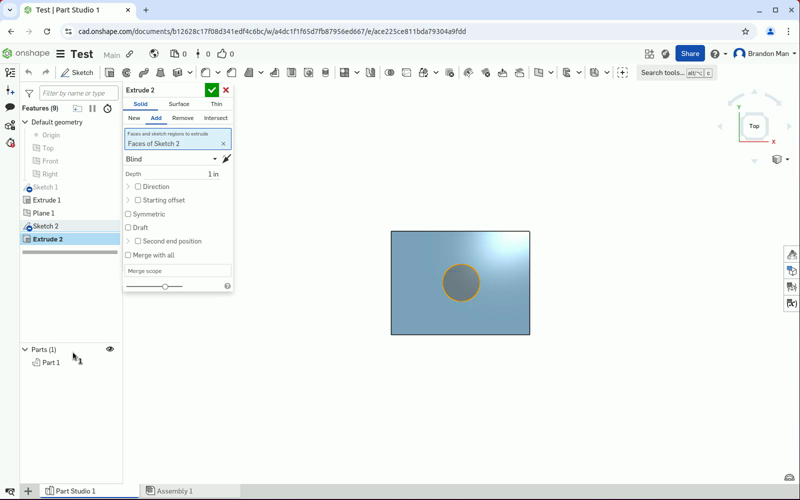
mouse_move(143, 106)
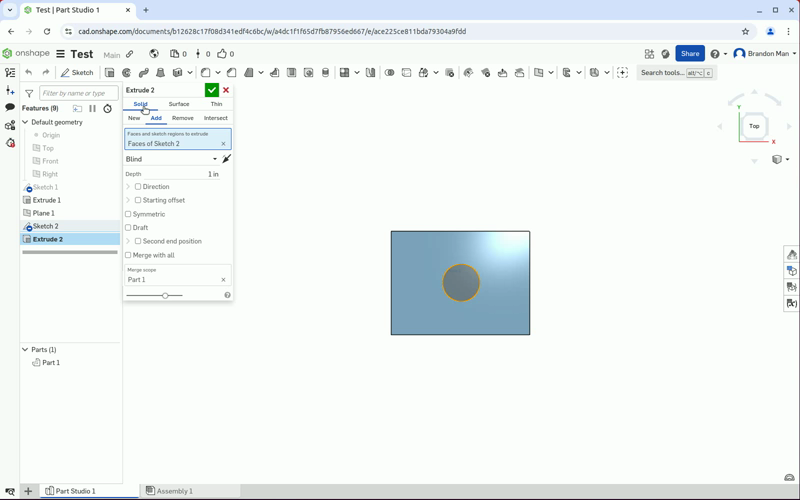
click(143, 106)
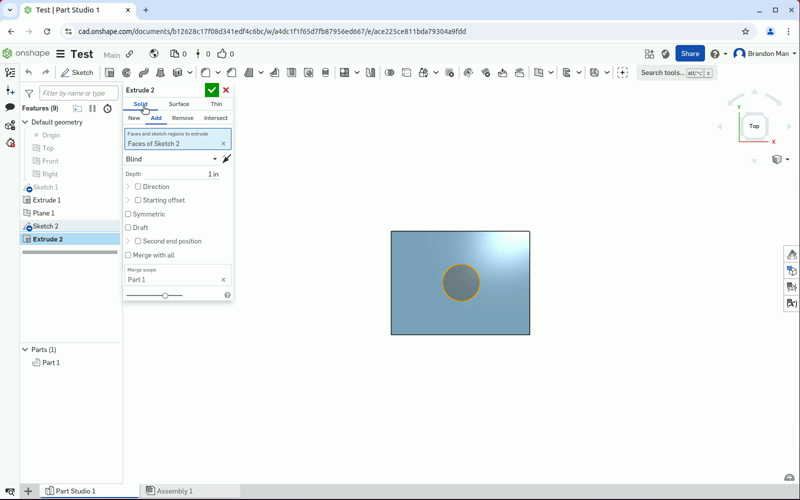
mouse_move(137, 120)
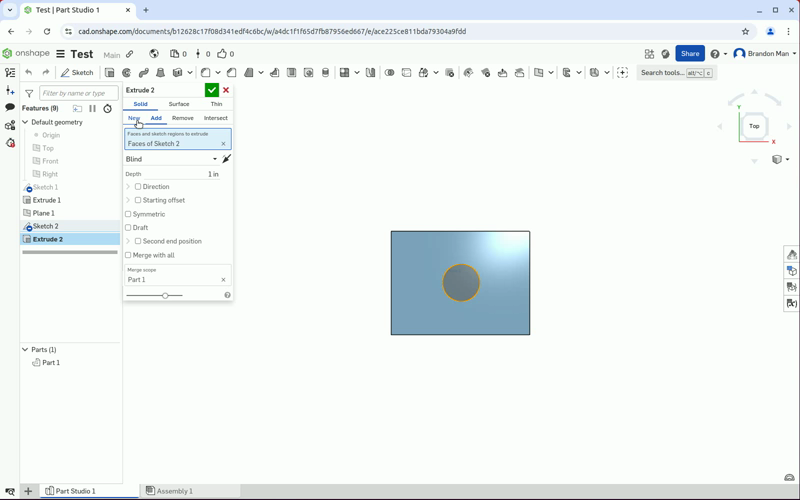
click(137, 120)
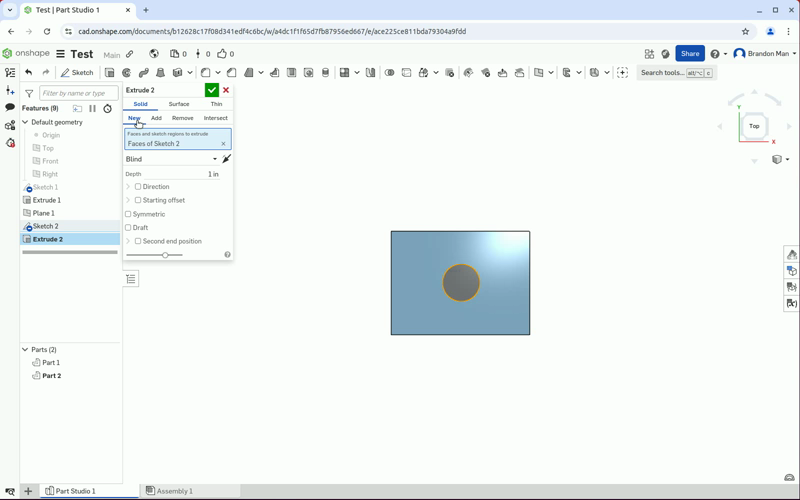
key(tab, 4)
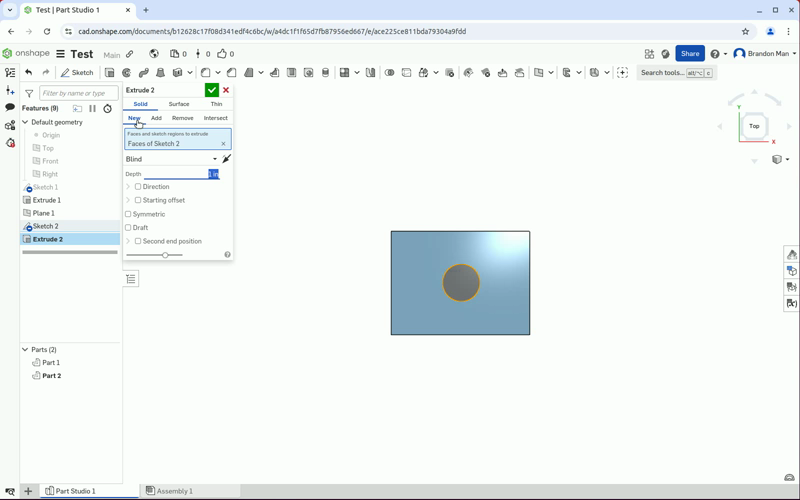
text(5.296)
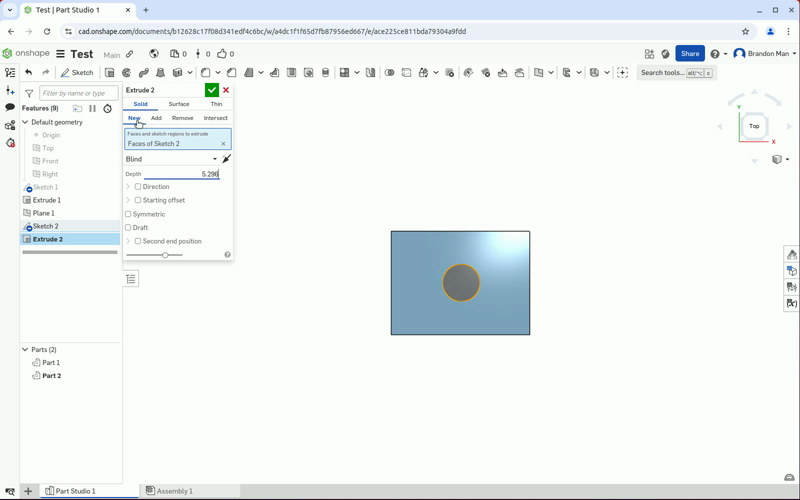
key(enter)
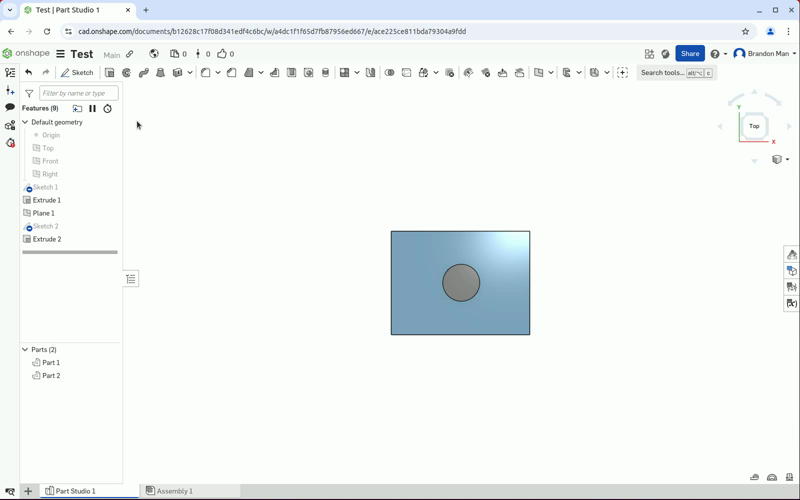
key(shift+h)
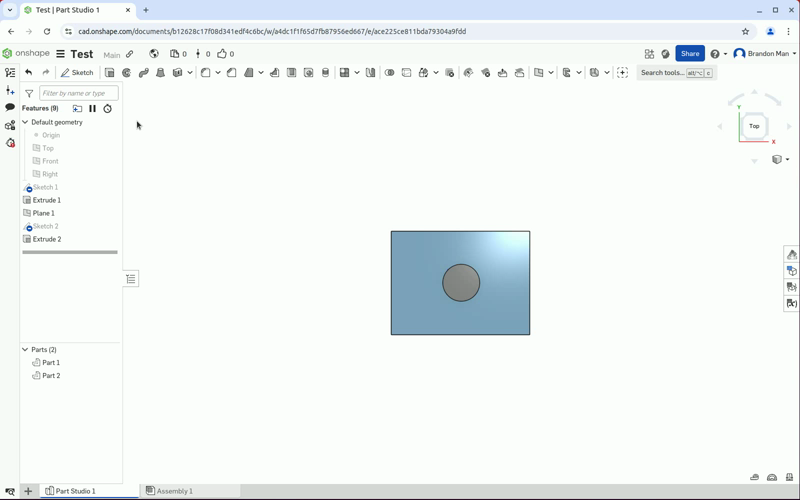
key(shift+h)
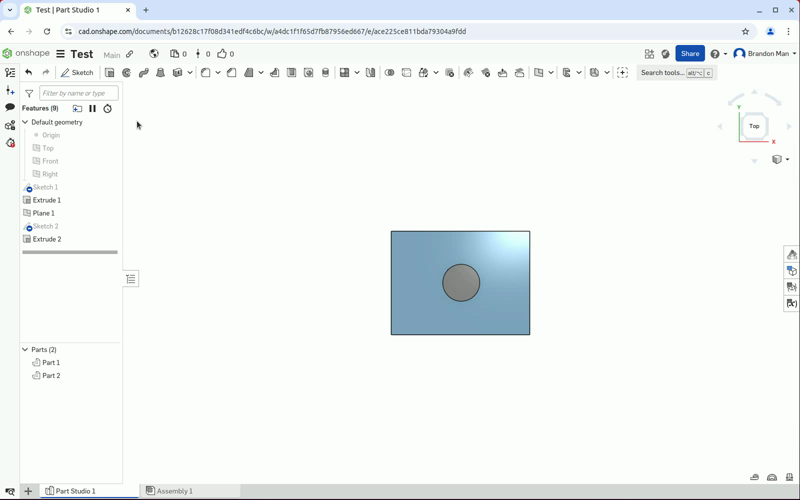
mouse_move(73, 189)
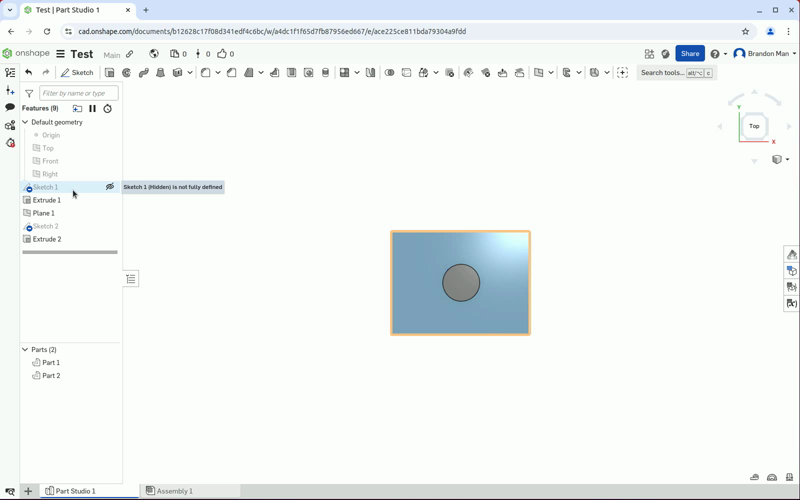
click(73, 189)
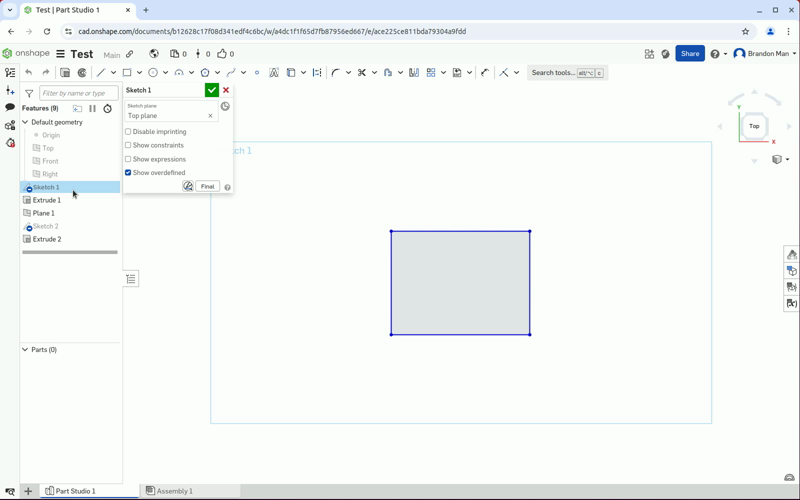
mouse_move(229, 92)
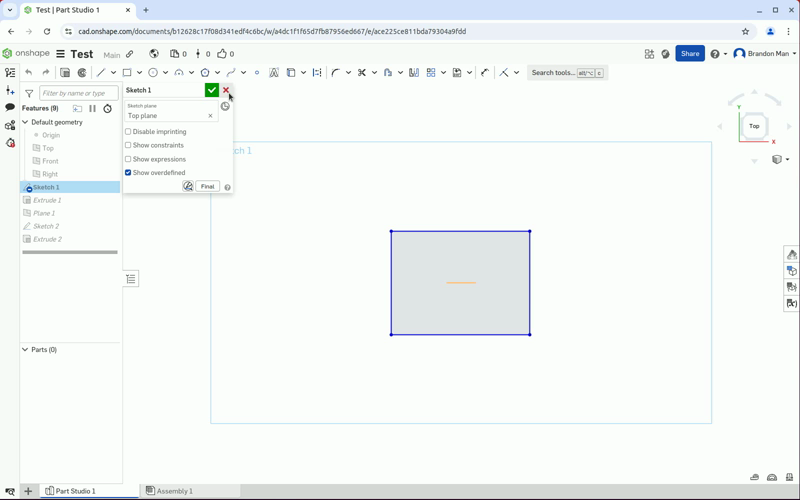
click(229, 92)
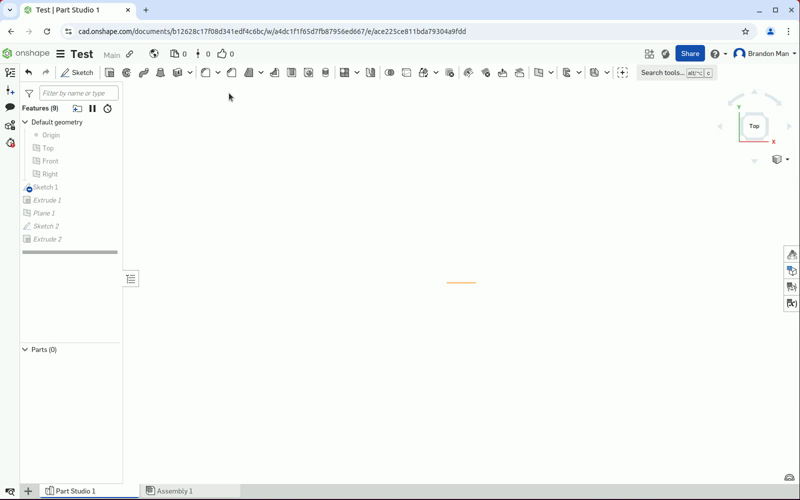
mouse_move(73, 352)
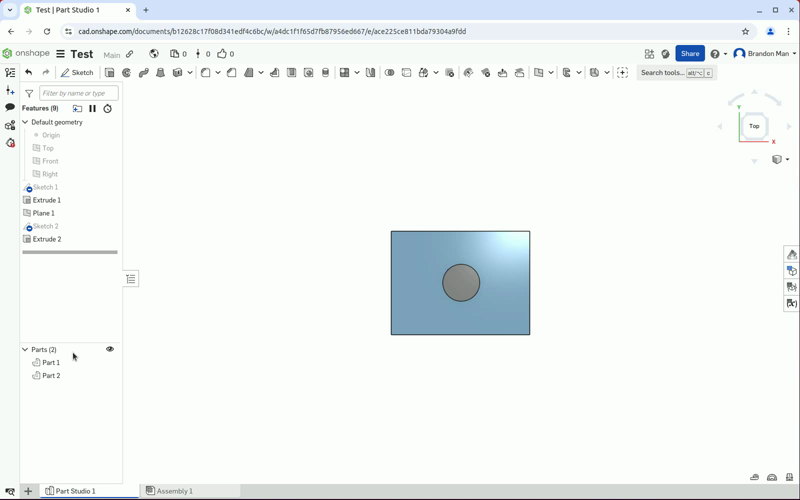
key(y)
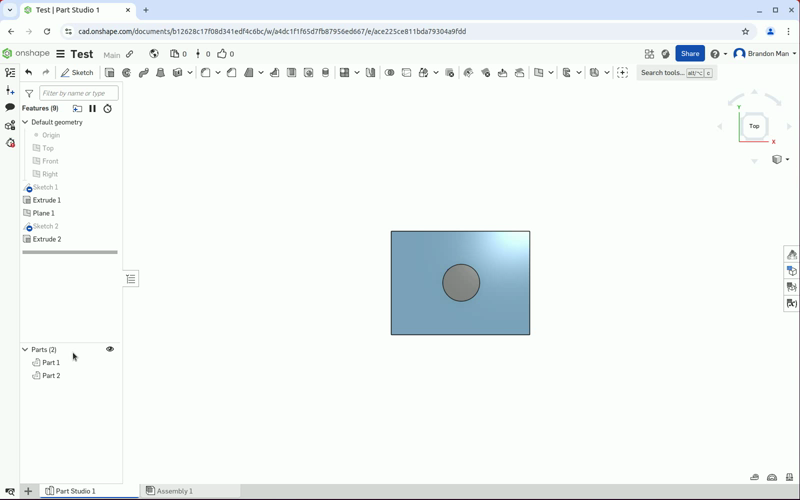
key(shift+p)
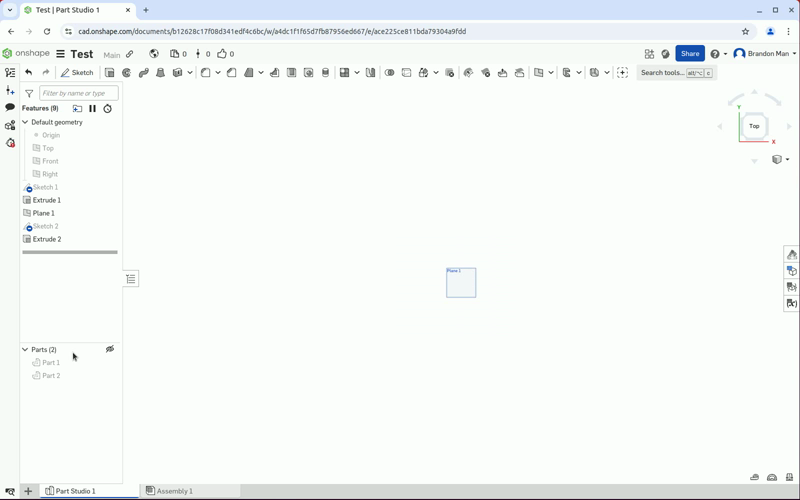
key(space)
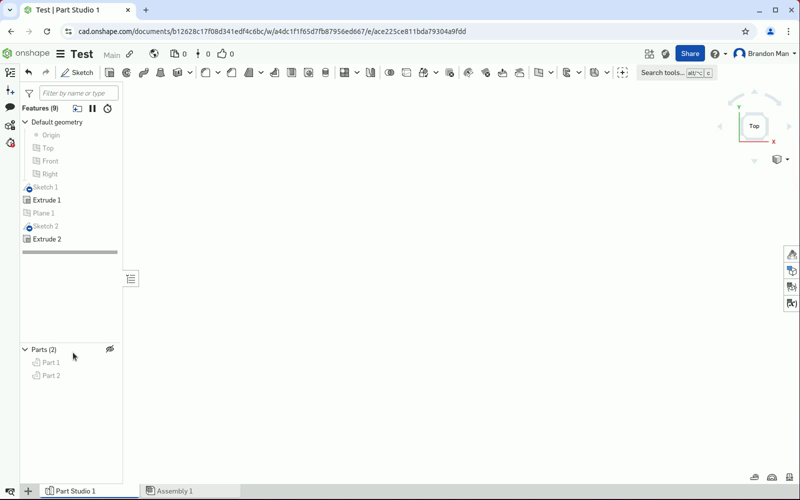
key_down(shift)
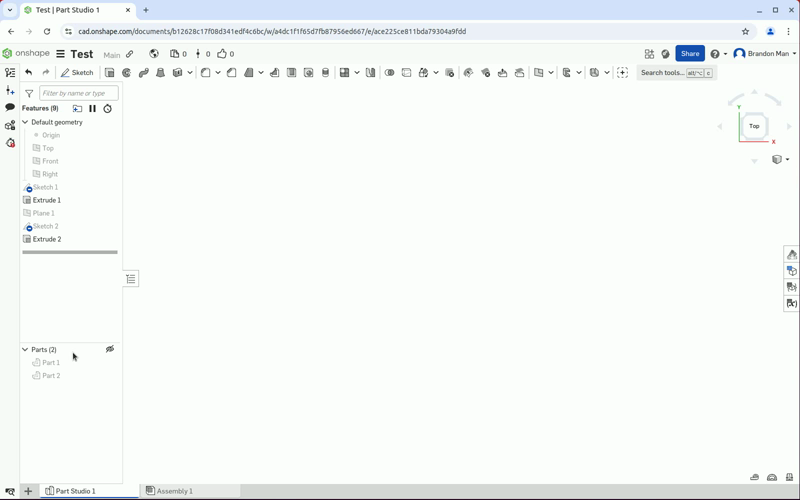
key(up)
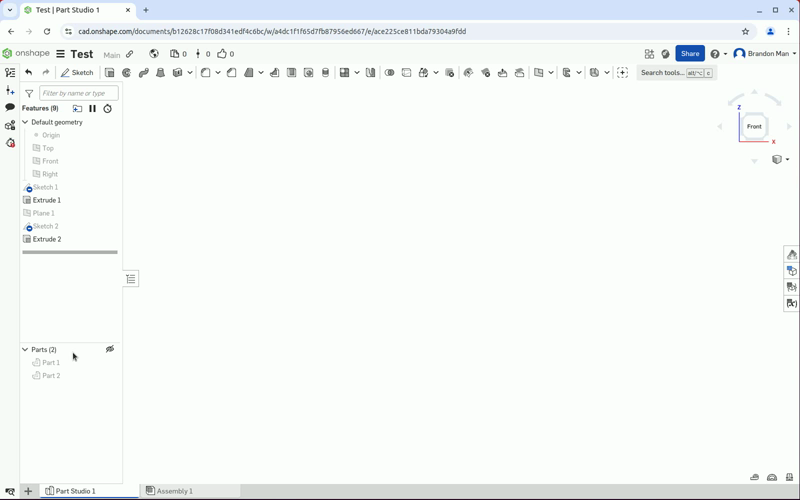
key_up(shift)
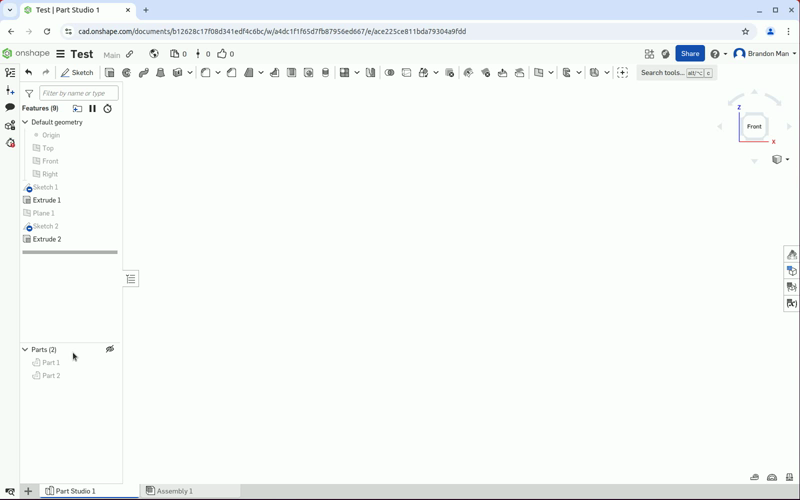
mouse_move(73, 352)
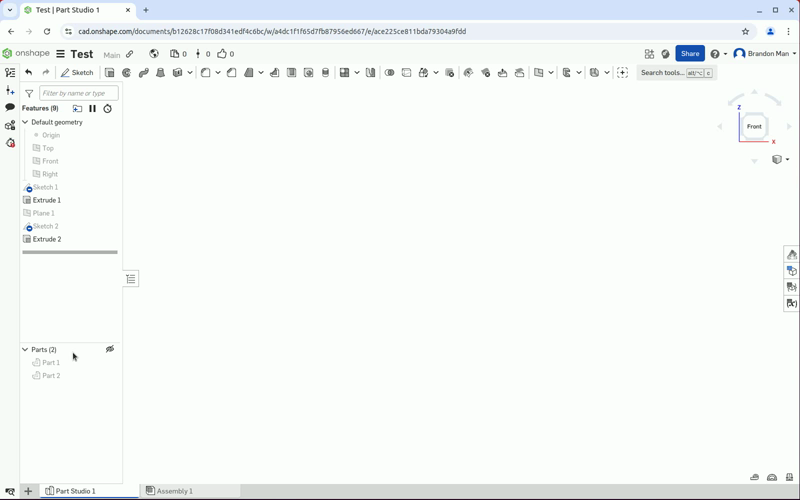
key(shift+y)
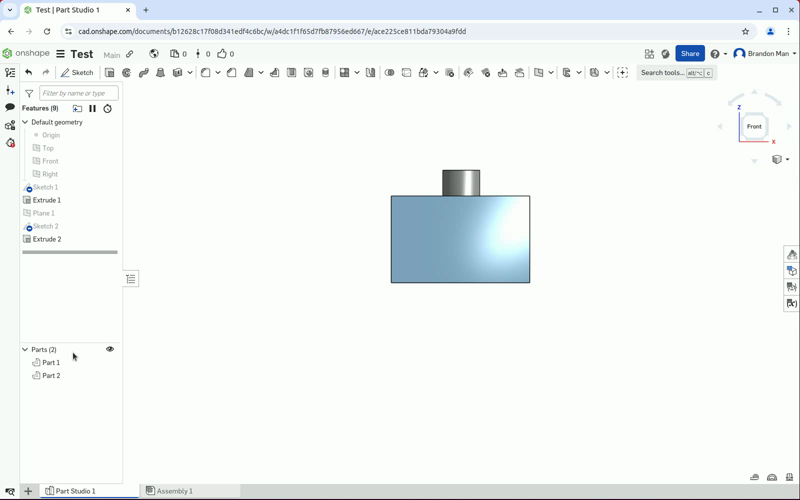
mouse_move(541, 75)
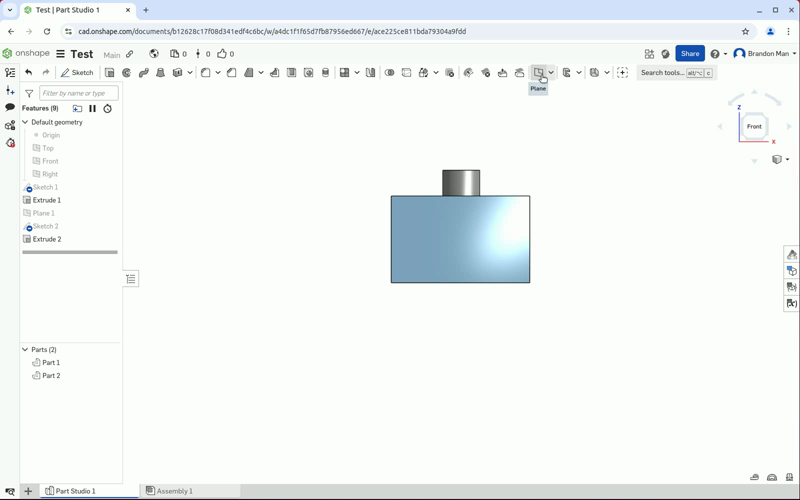
click(541, 75)
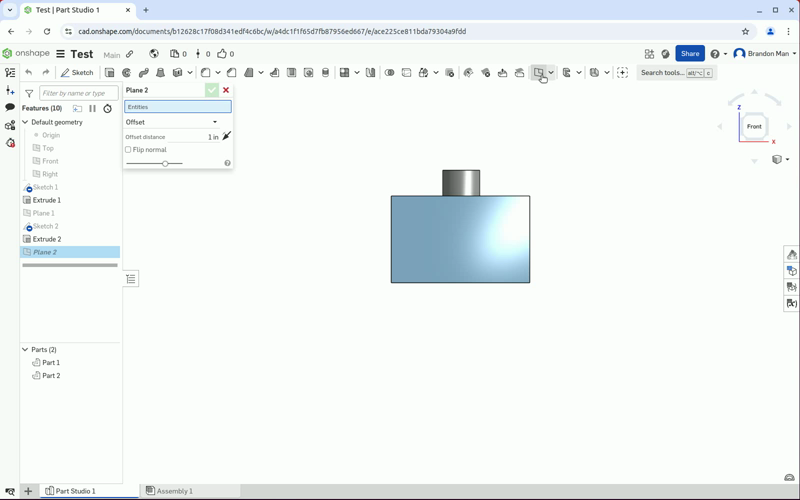
mouse_move(73, 163)
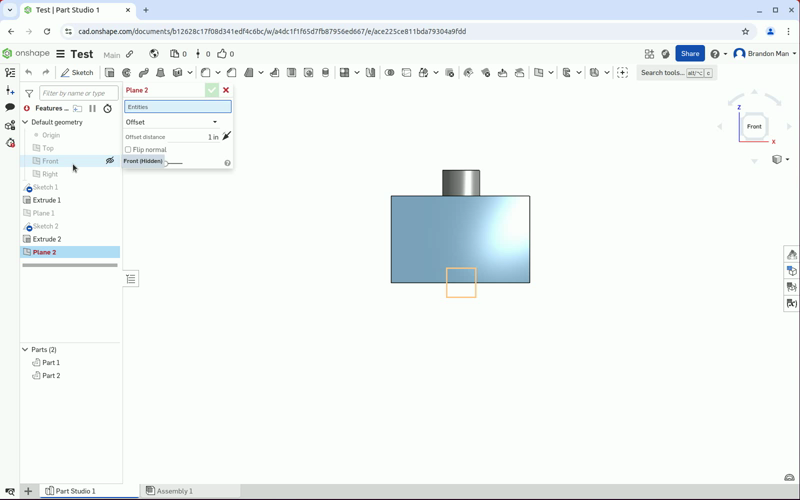
click(73, 163)
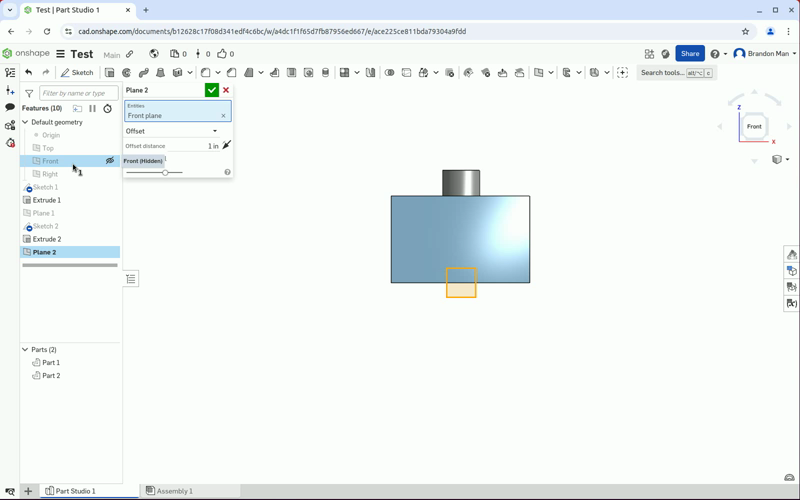
key(tab, 2)
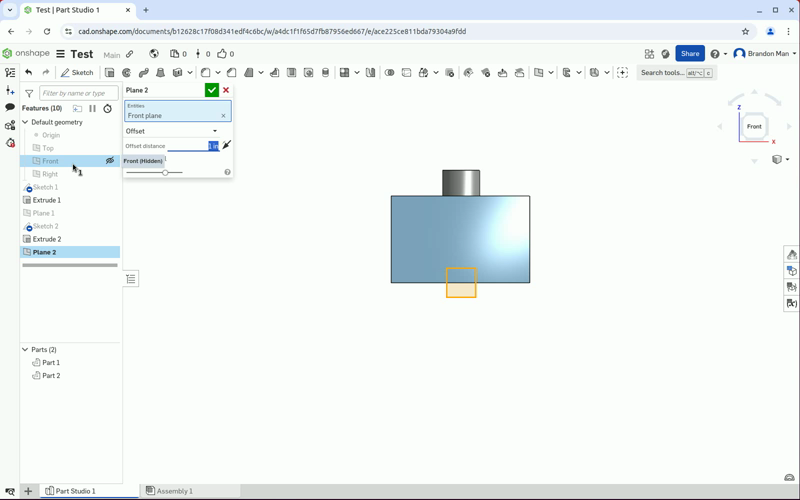
text(10.599)
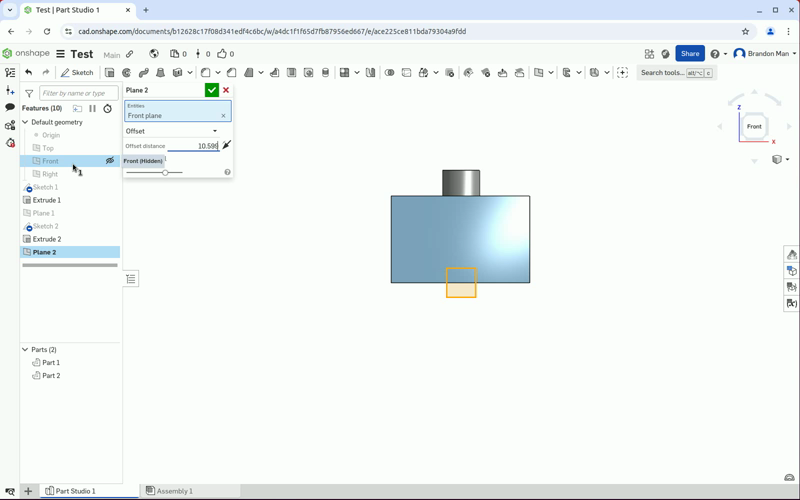
key(enter, 2)
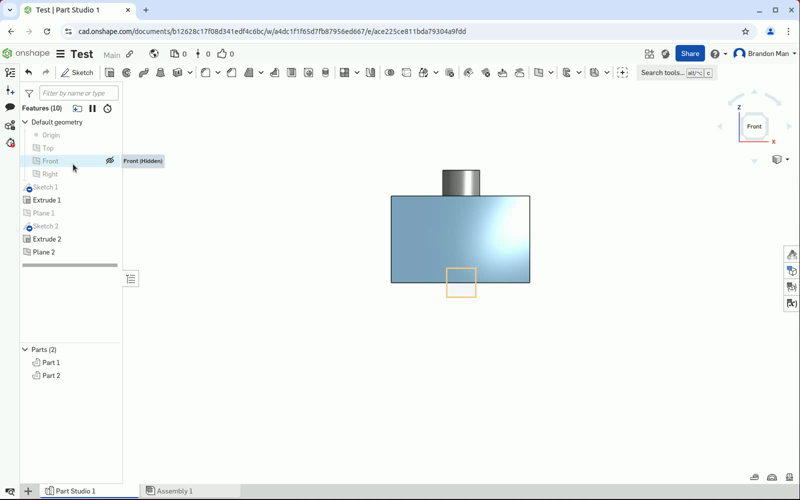
key(shift+s)
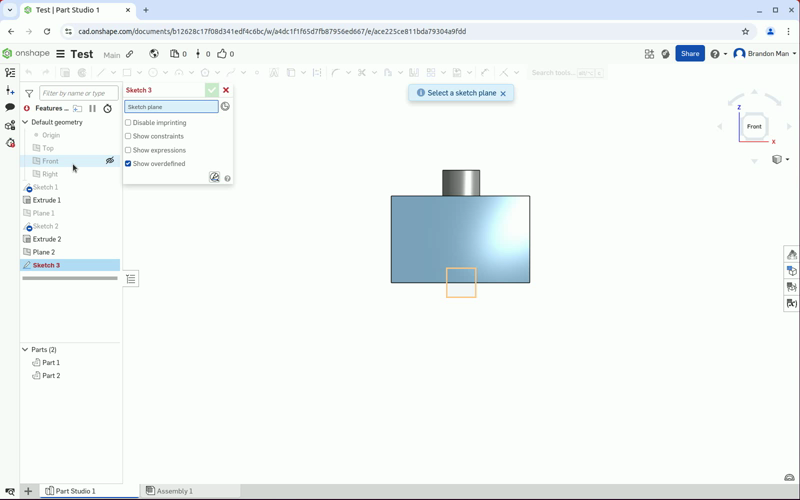
mouse_move(73, 254)
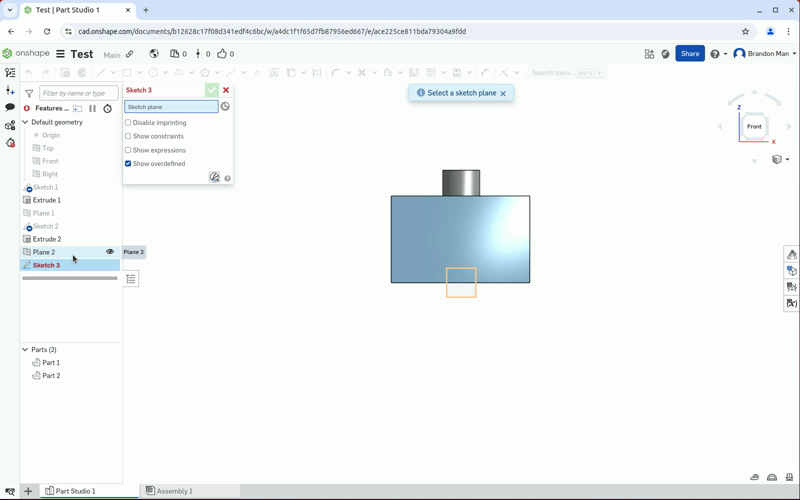
click(73, 254)
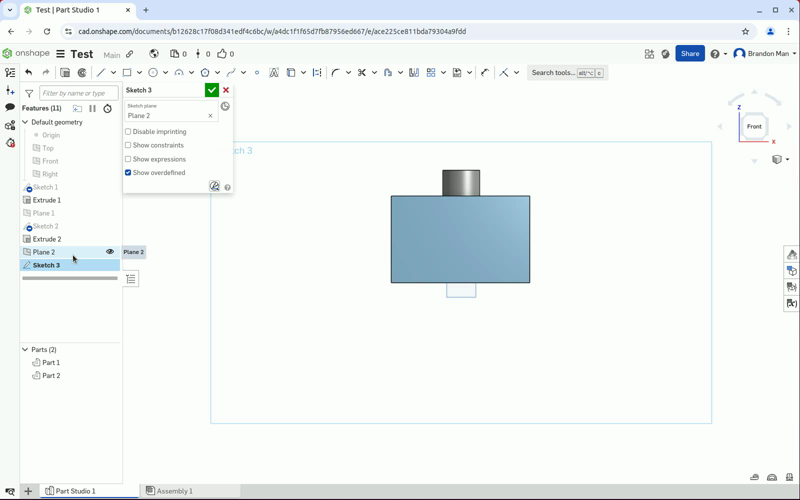
mouse_move(73, 352)
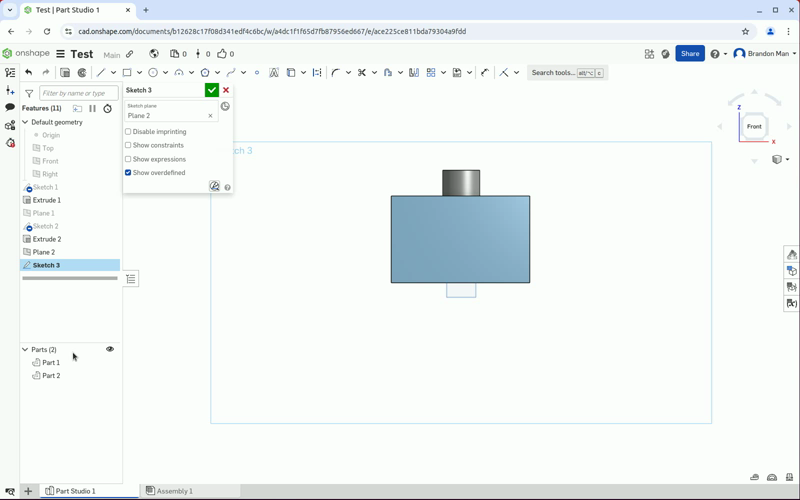
key(y)
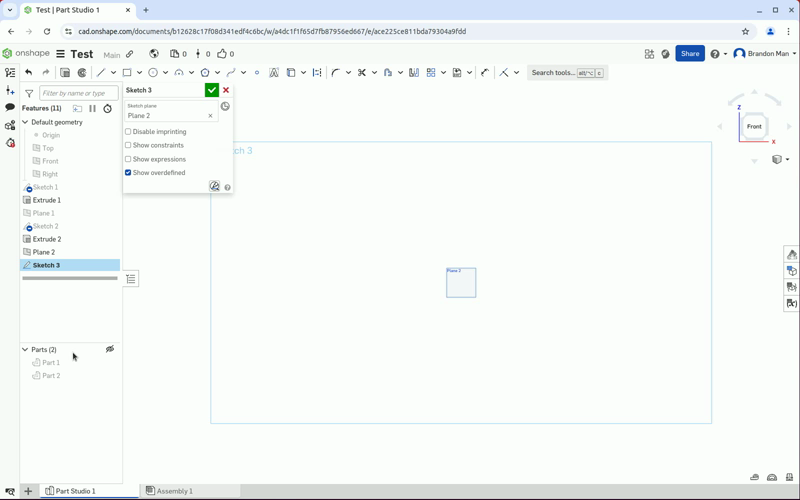
key(l)
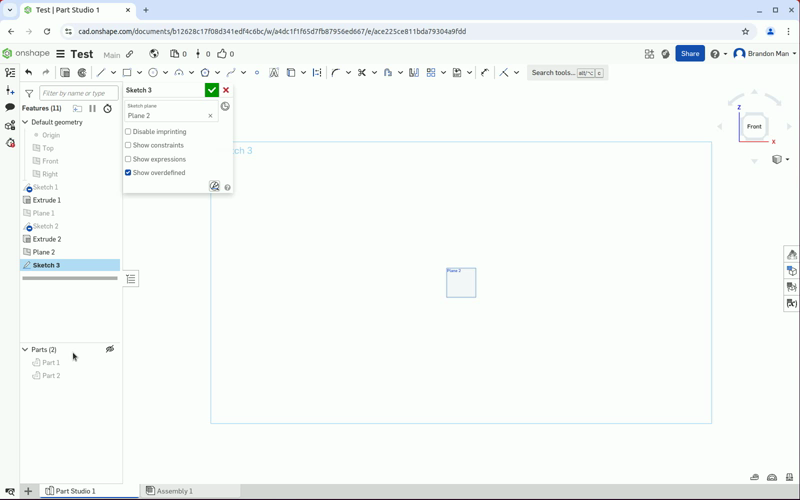
key_down(shift)
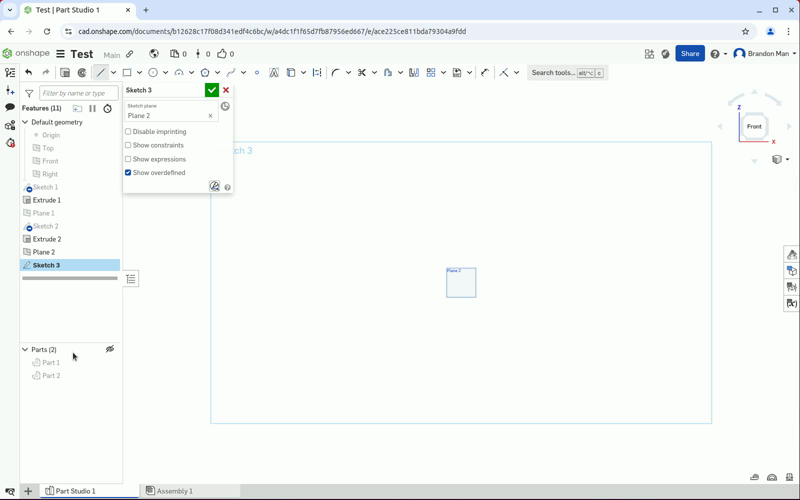
mouse_move(443, 250)
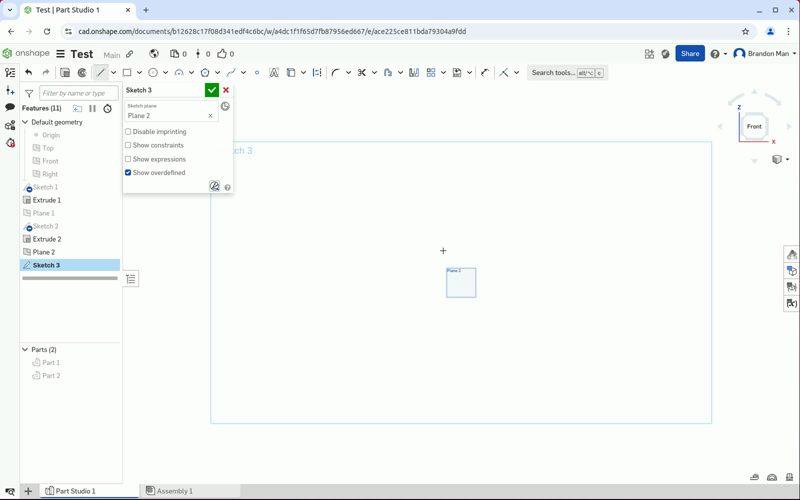
click(443, 250)
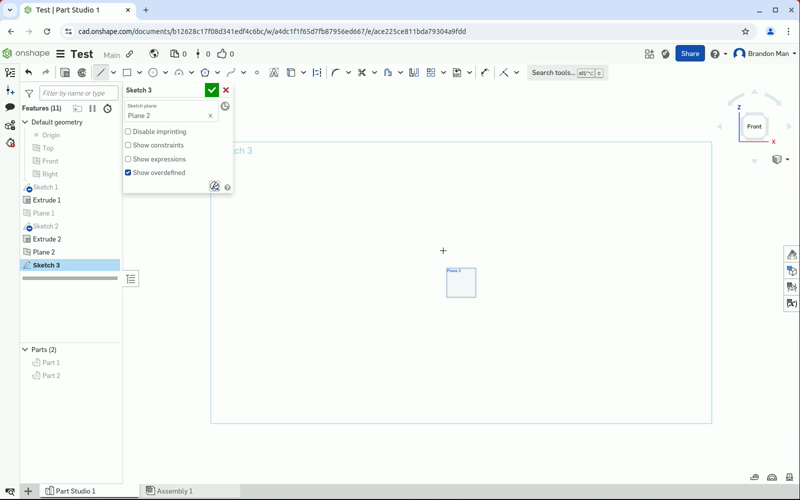
key_up(shift)
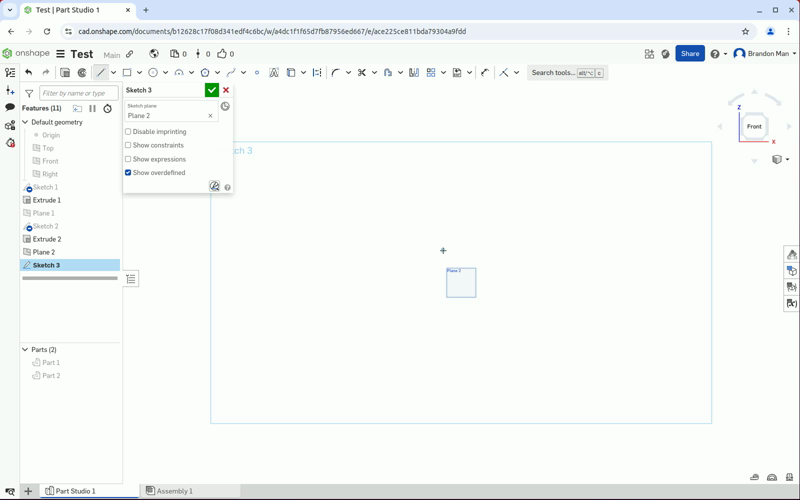
key_down(shift)
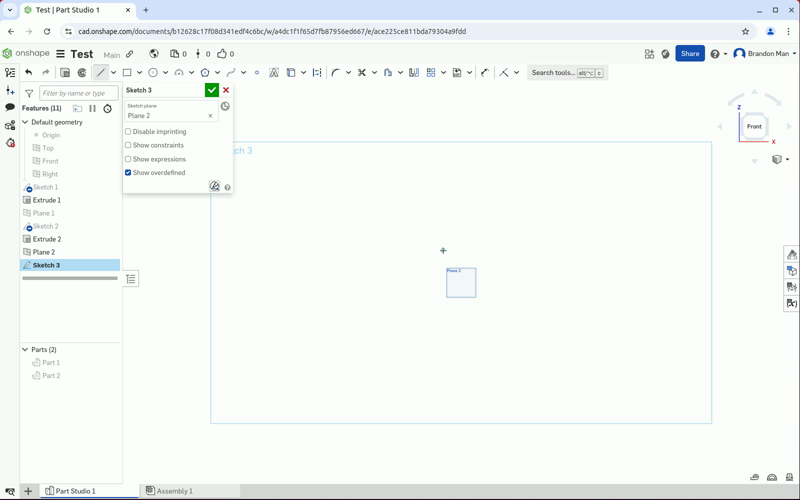
mouse_move(473, 250)
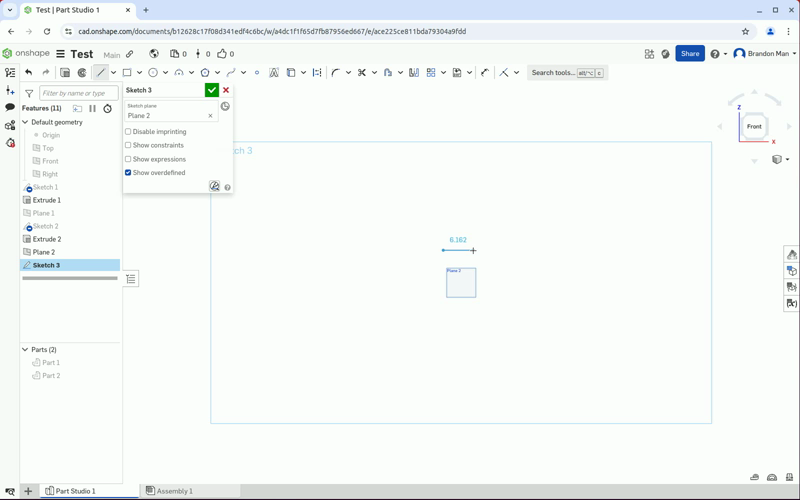
mouse_move(461, 260)
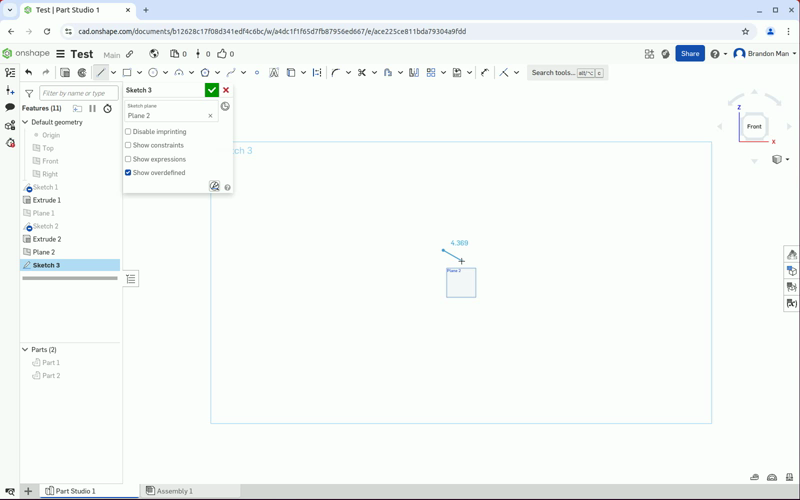
click(461, 260)
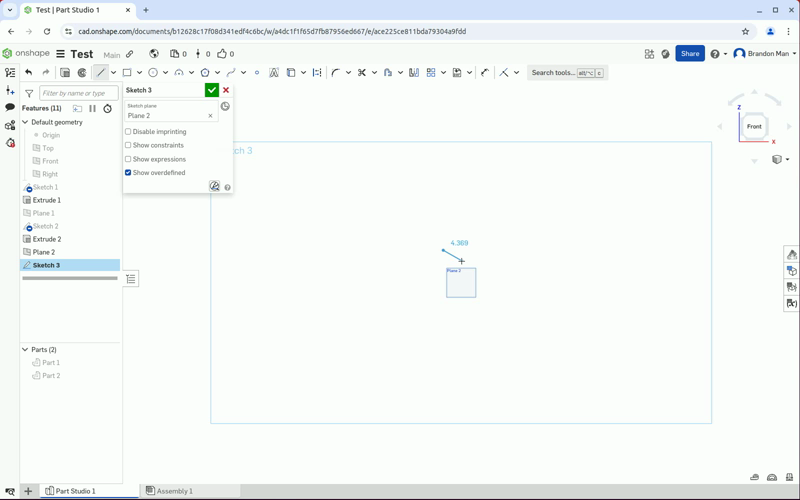
key_up(shift)
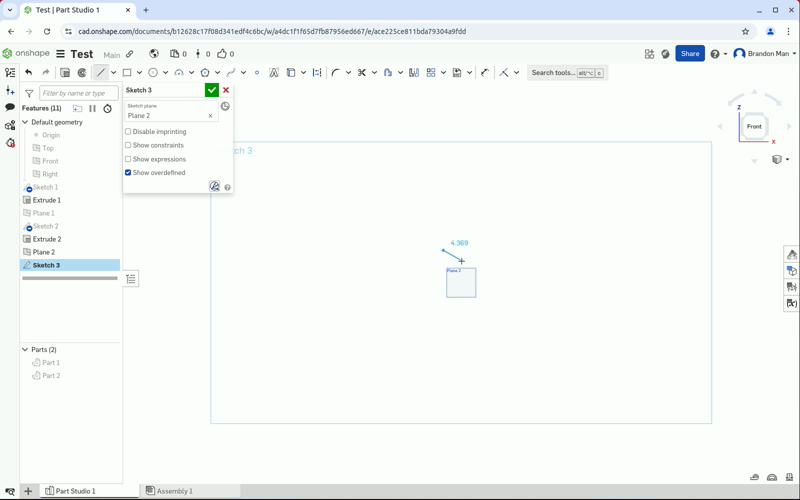
key_down(shift)
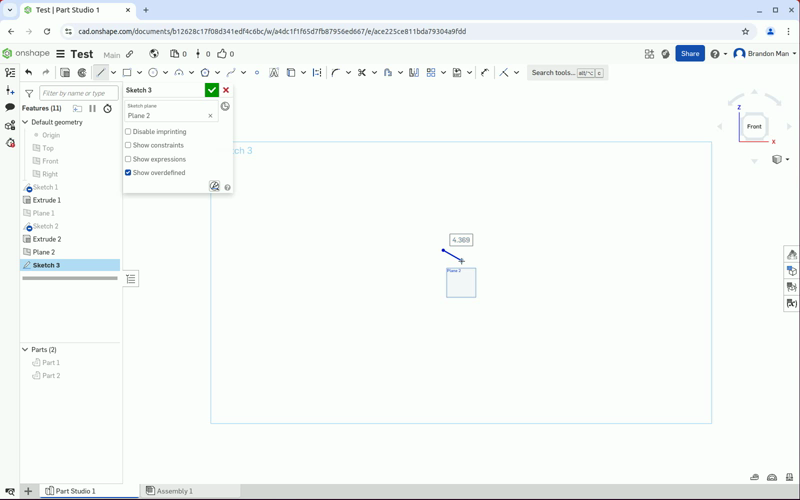
mouse_move(492, 260)
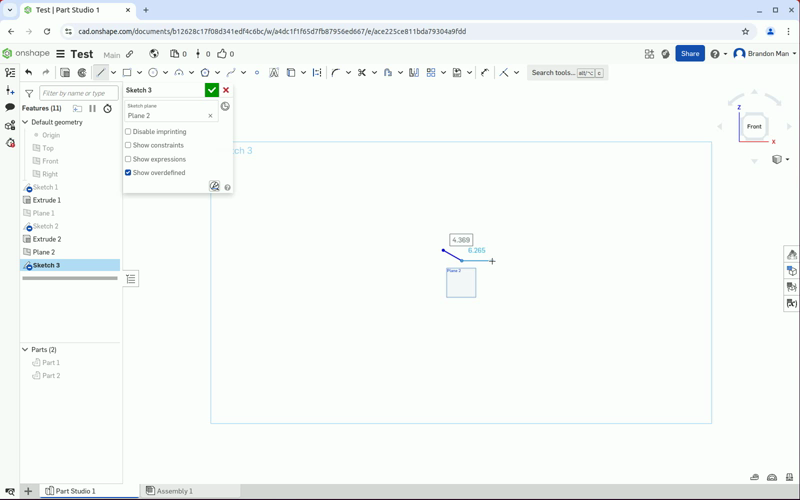
mouse_move(480, 250)
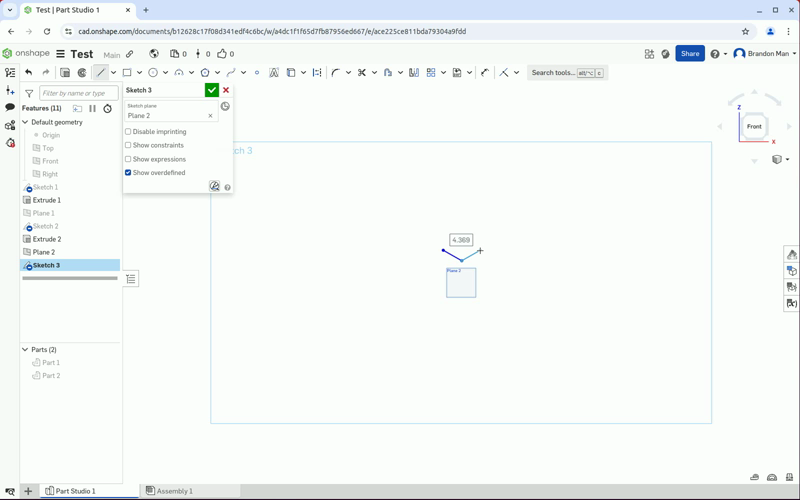
click(480, 250)
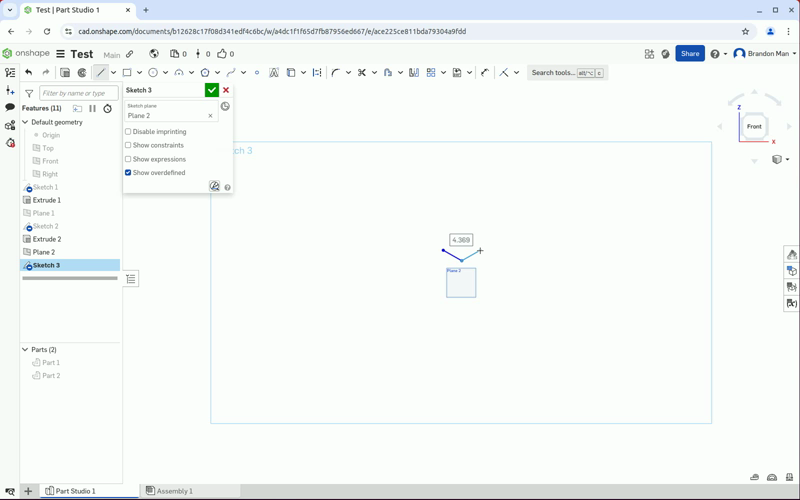
key_up(shift)
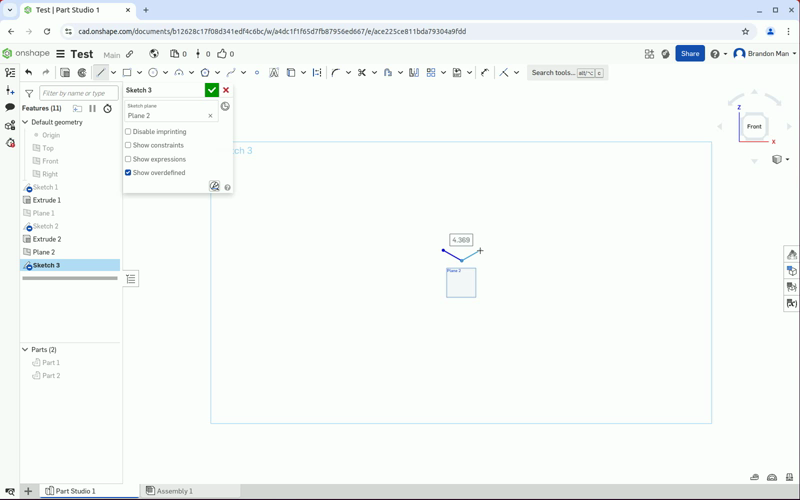
key_down(shift)
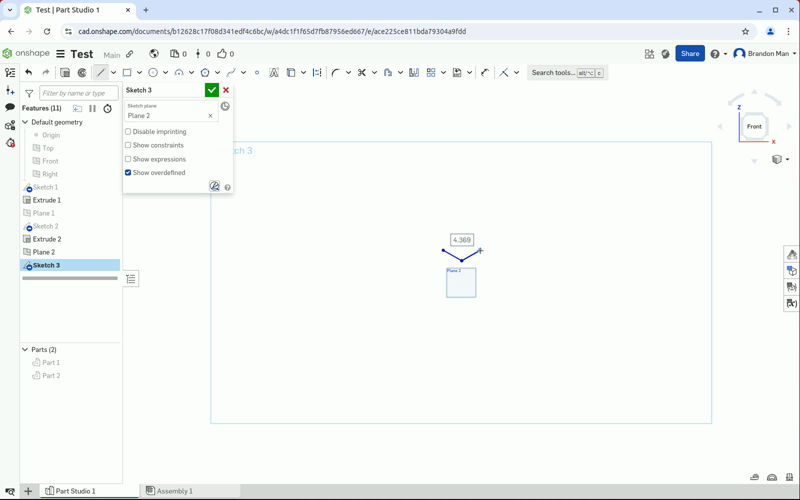
mouse_move(510, 250)
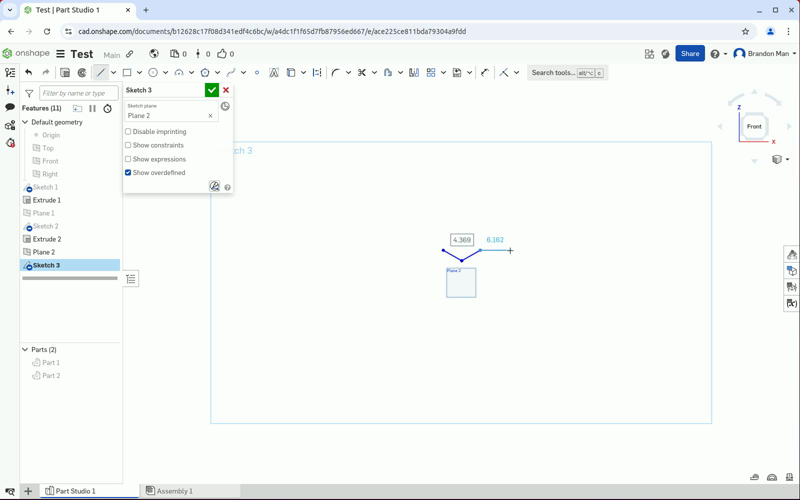
mouse_move(480, 228)
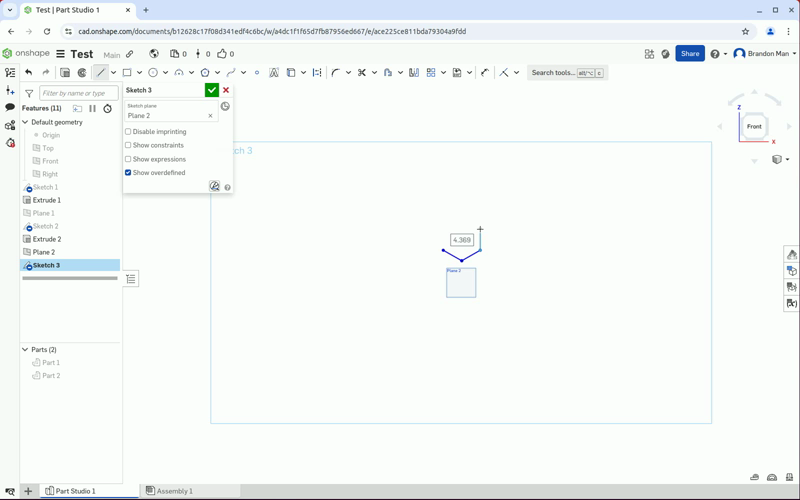
click(480, 228)
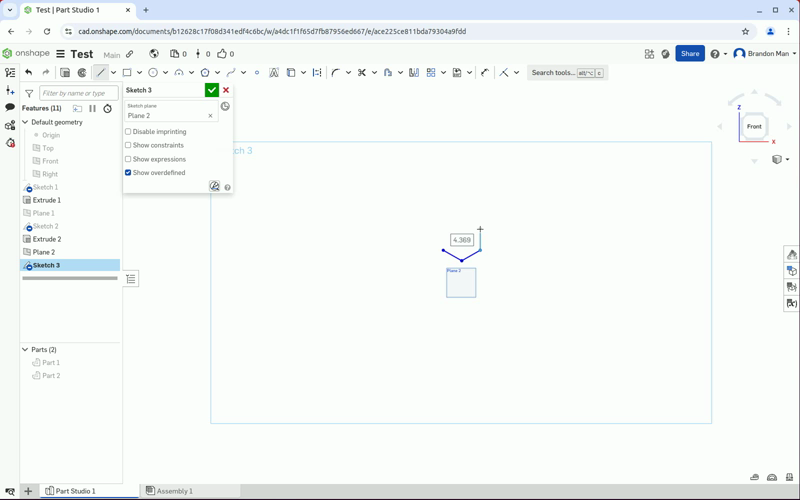
key_up(shift)
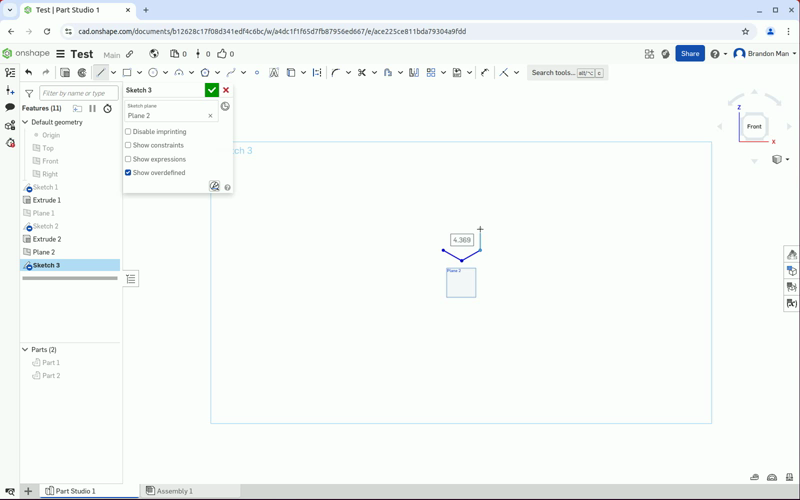
key_down(shift)
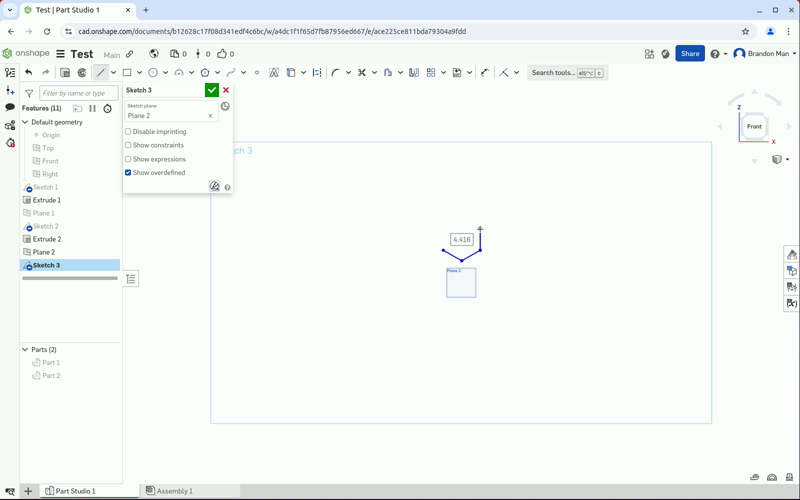
mouse_move(510, 228)
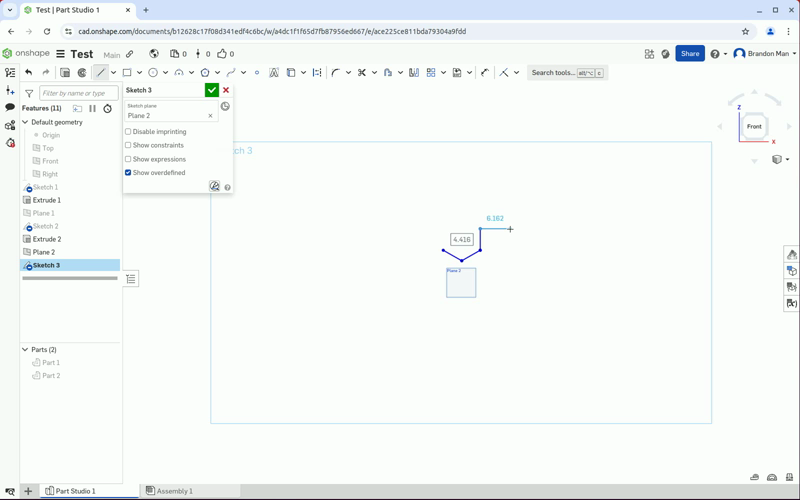
mouse_move(461, 218)
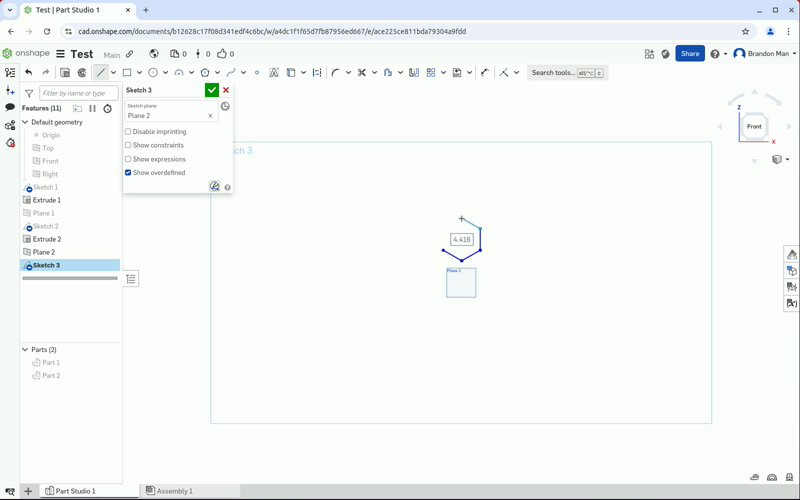
click(461, 218)
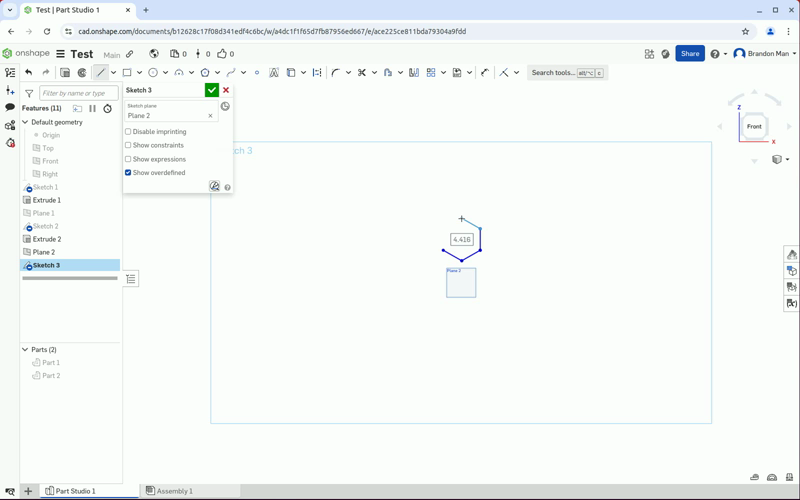
key_up(shift)
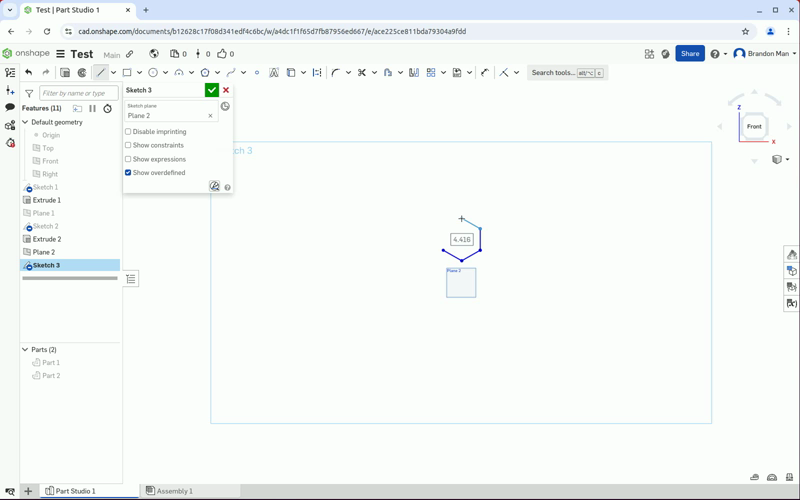
key_down(shift)
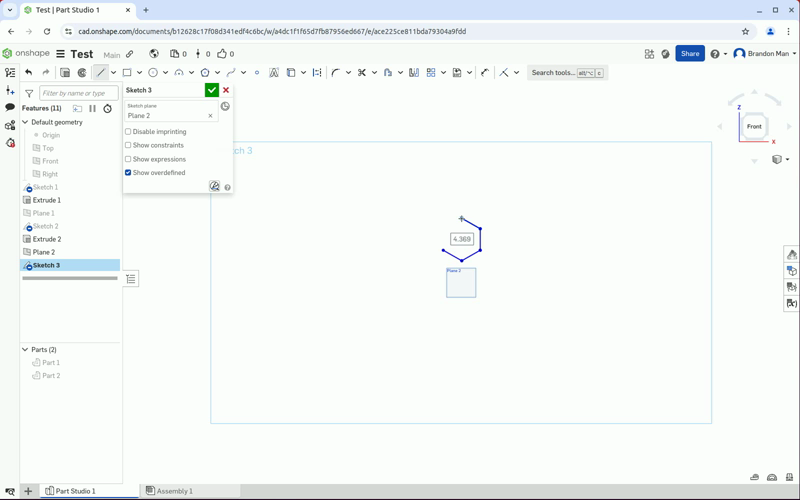
mouse_move(492, 218)
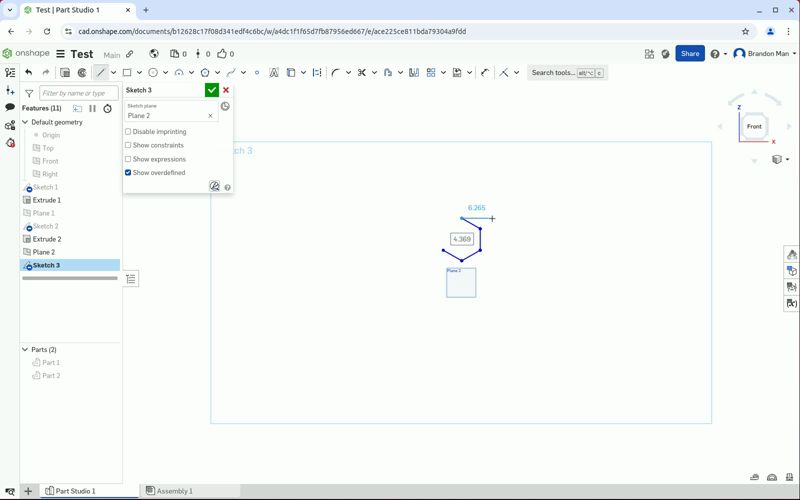
mouse_move(443, 228)
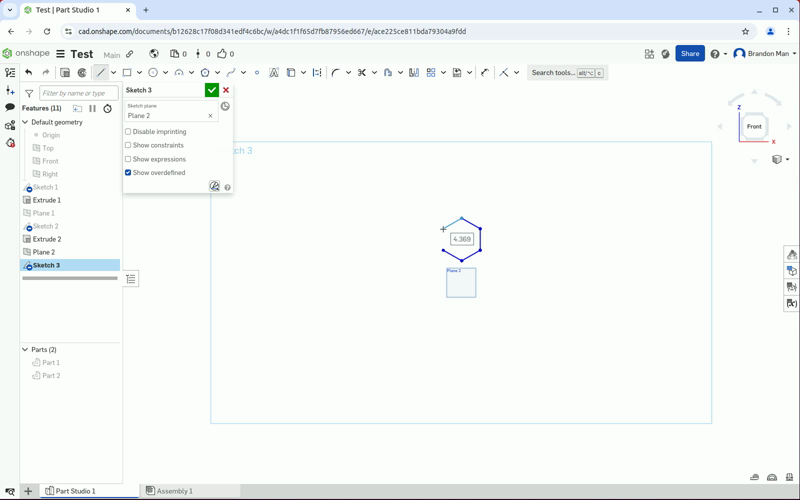
click(443, 228)
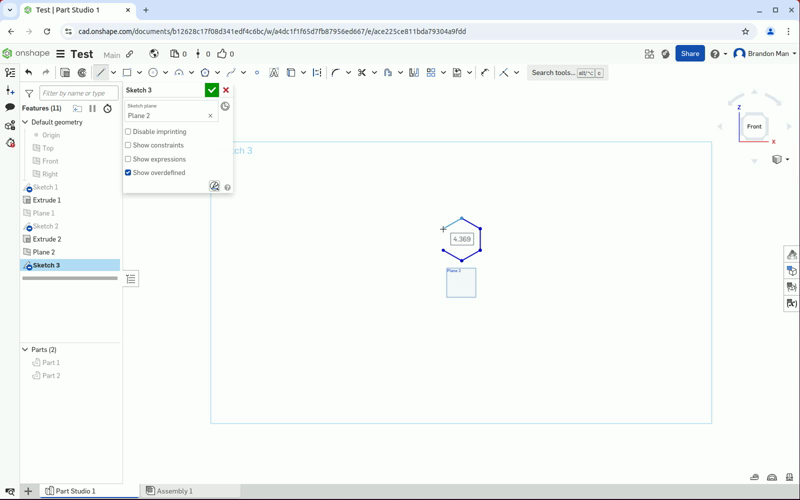
key_up(shift)
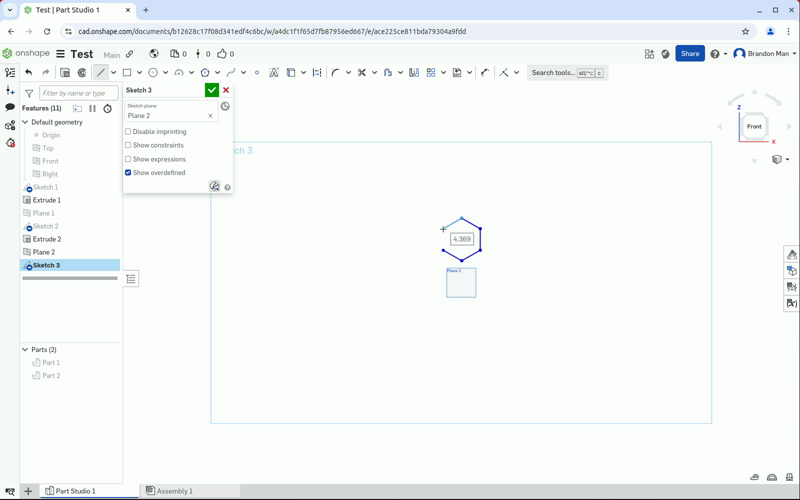
mouse_move(473, 228)
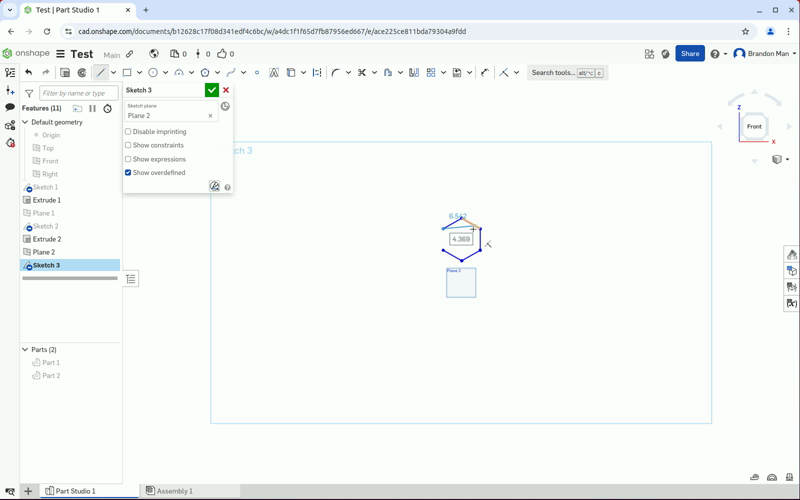
key_down(shift)
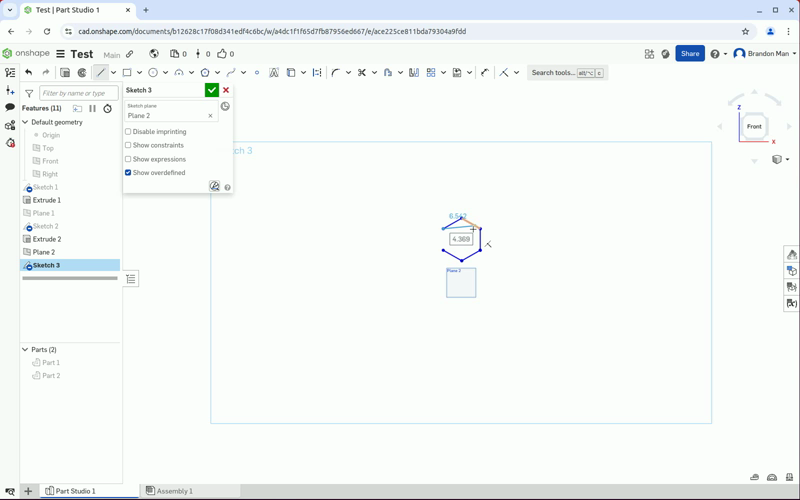
mouse_move(443, 250)
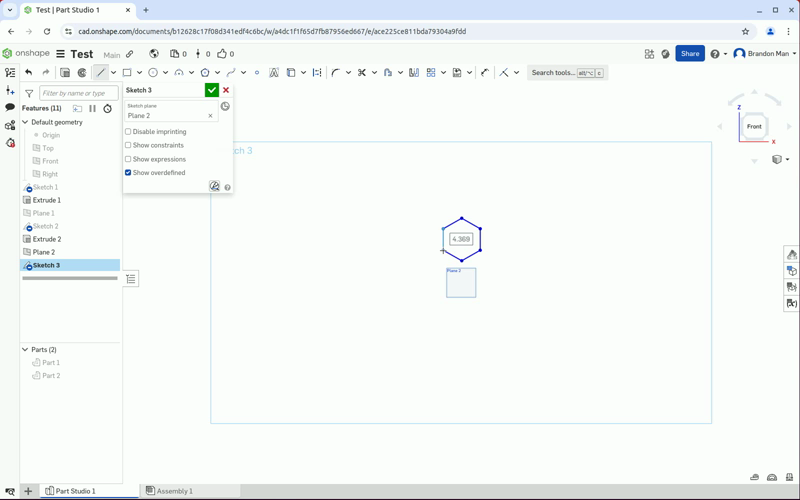
key_up(shift)
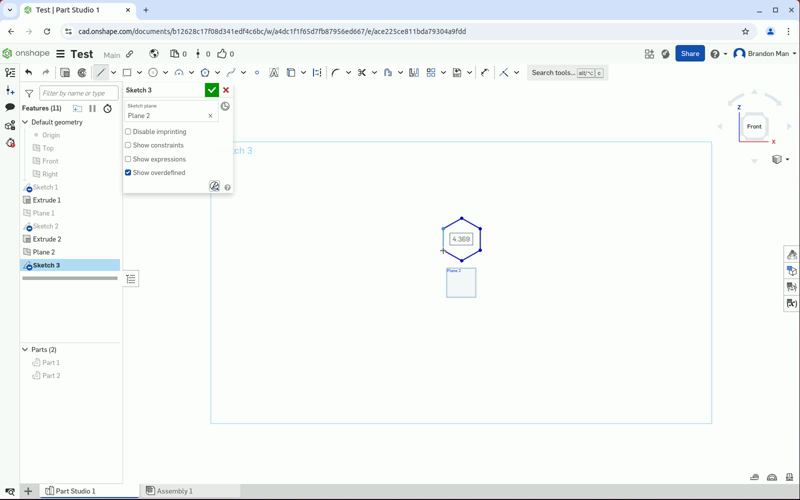
click(443, 250)
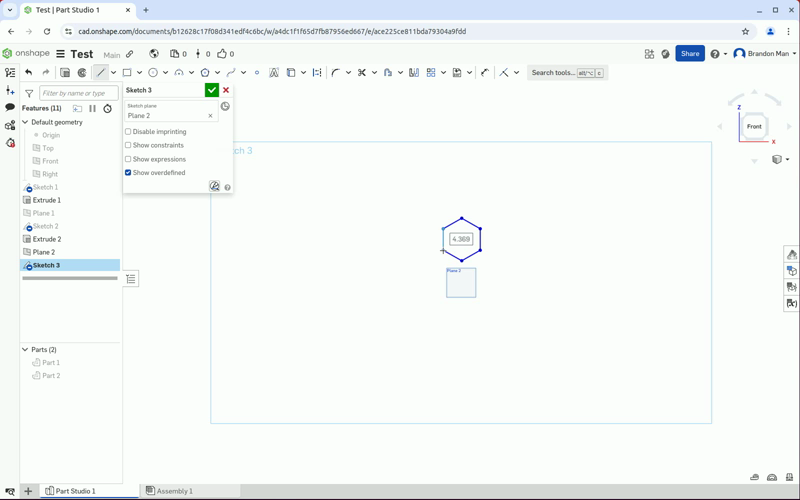
key(esc)
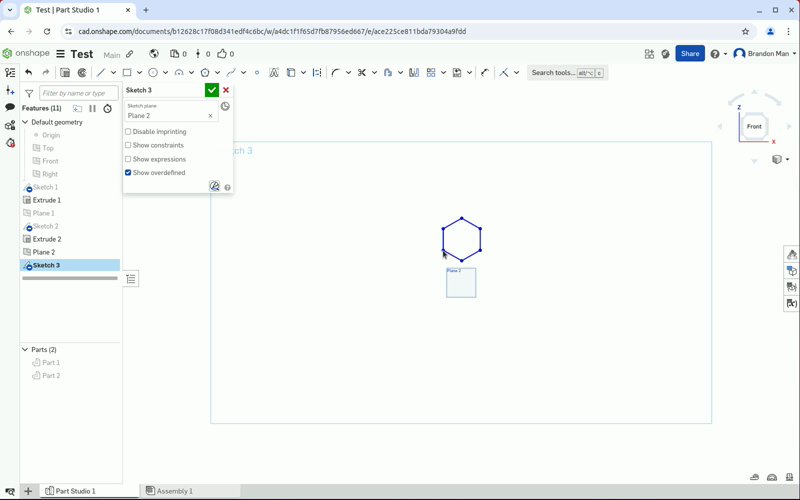
mouse_move(456, 226)
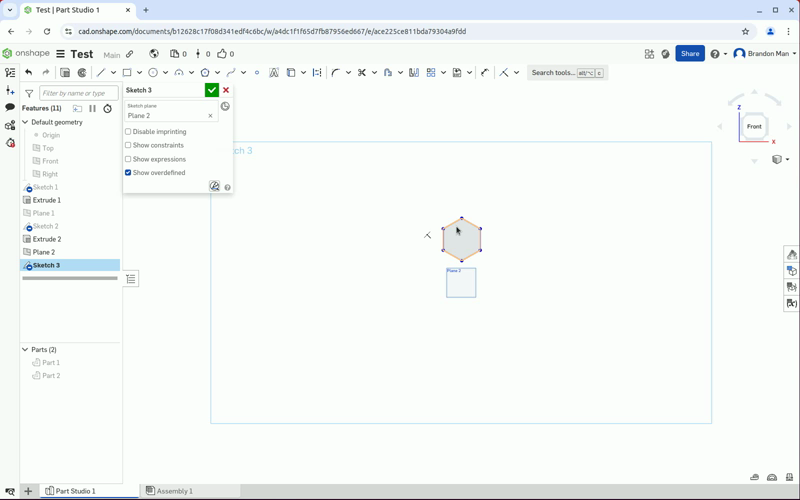
scroll(6)
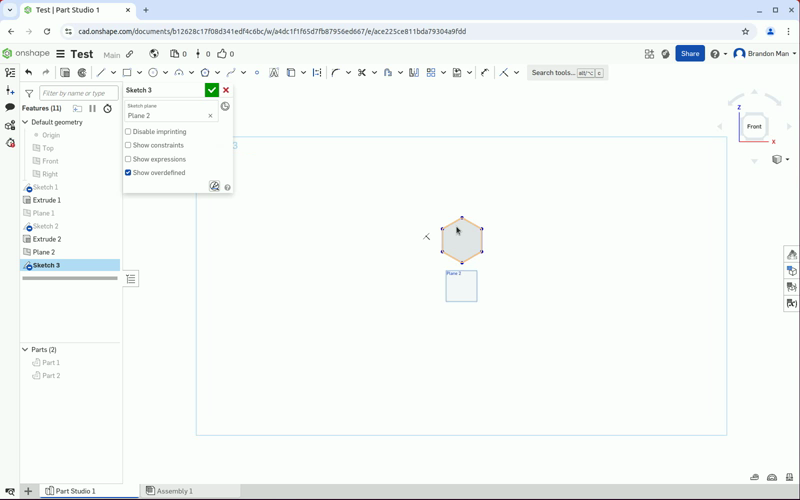
scroll(6)
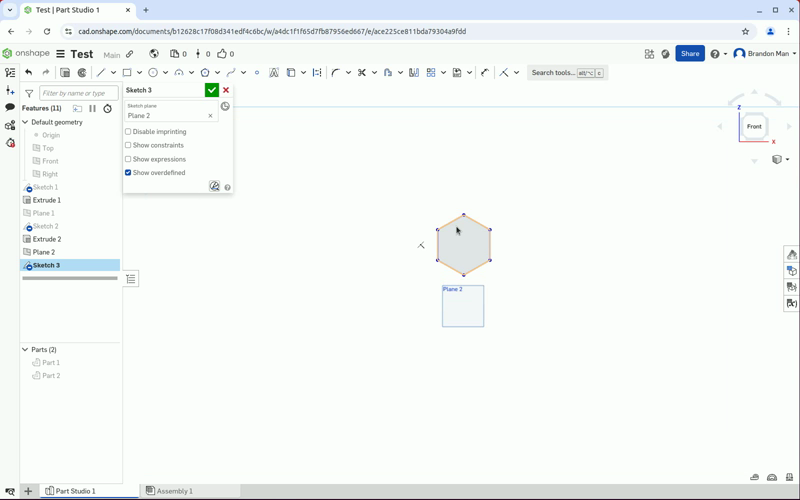
scroll(6)
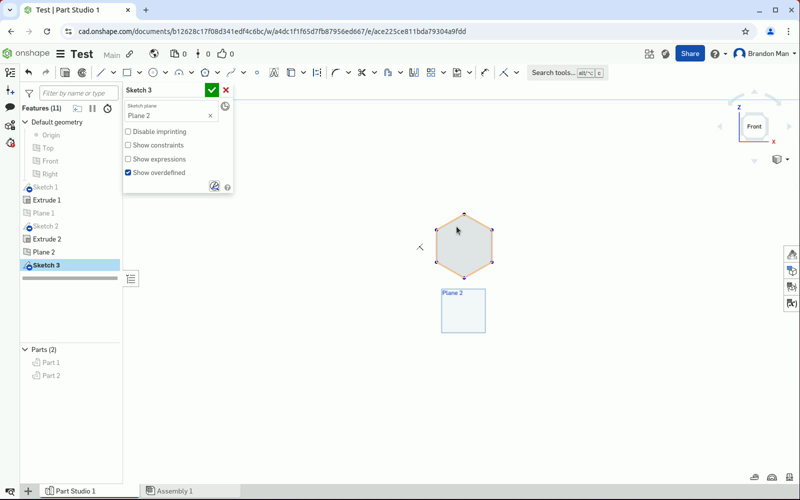
scroll(6)
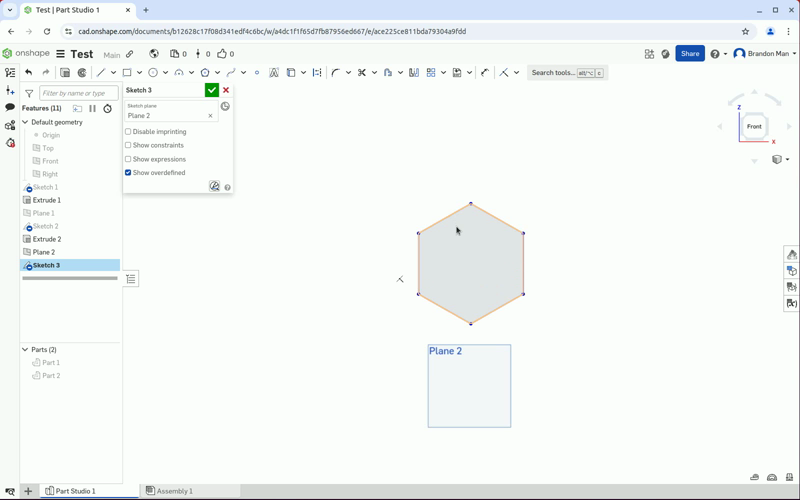
scroll(6)
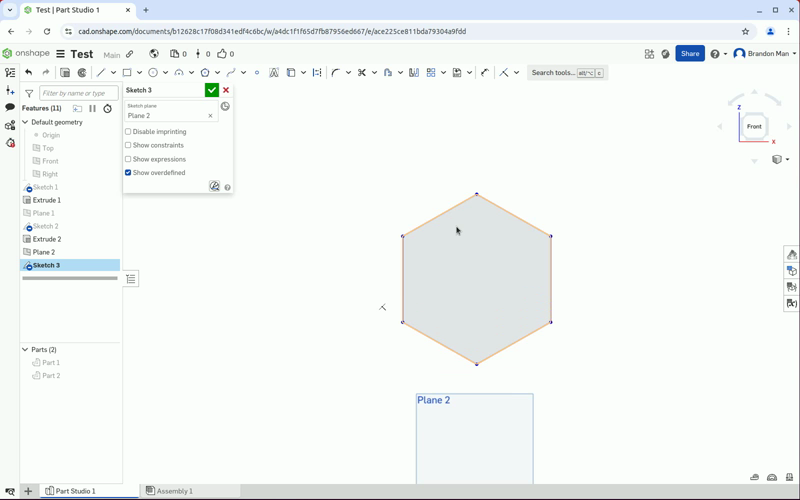
scroll(6)
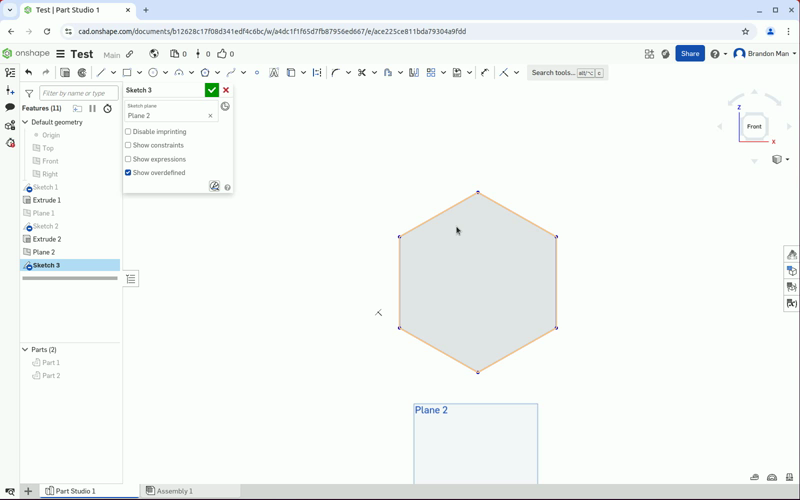
scroll(6)
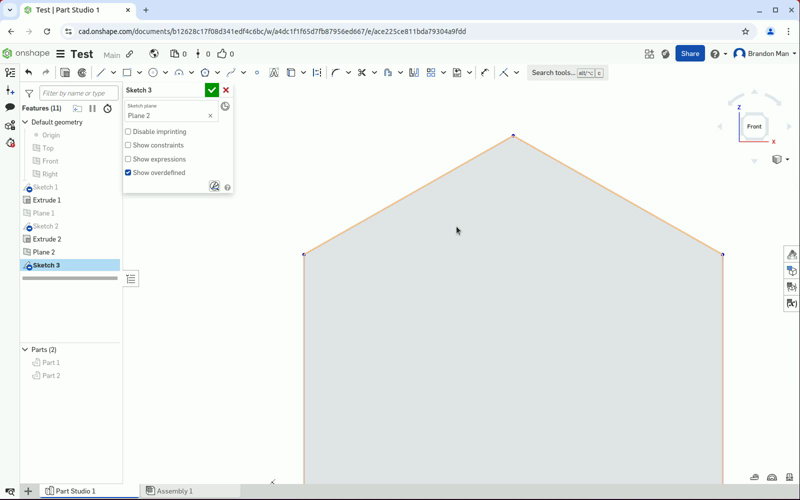
click(456, 226)
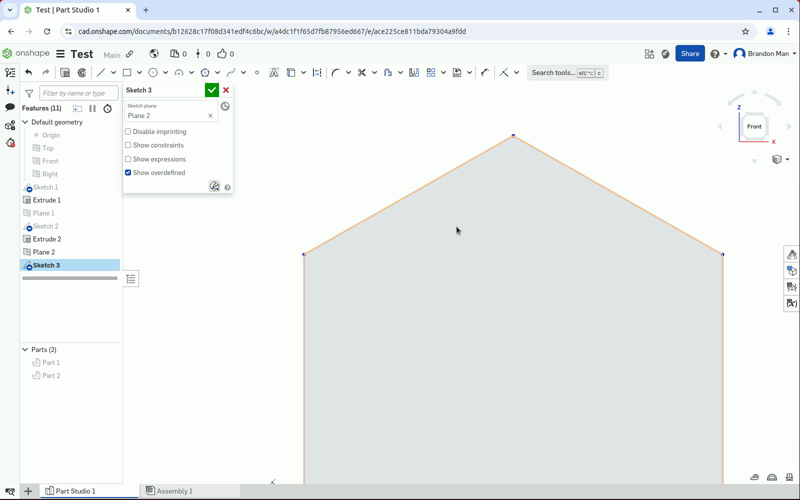
scroll(-6)
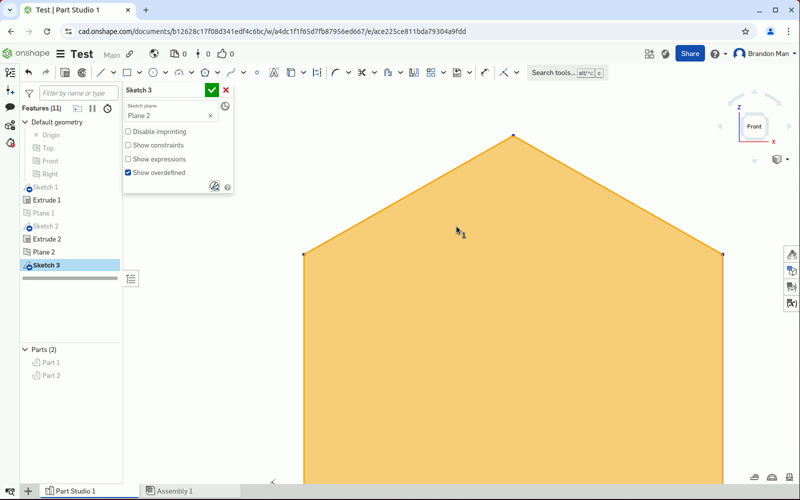
scroll(-6)
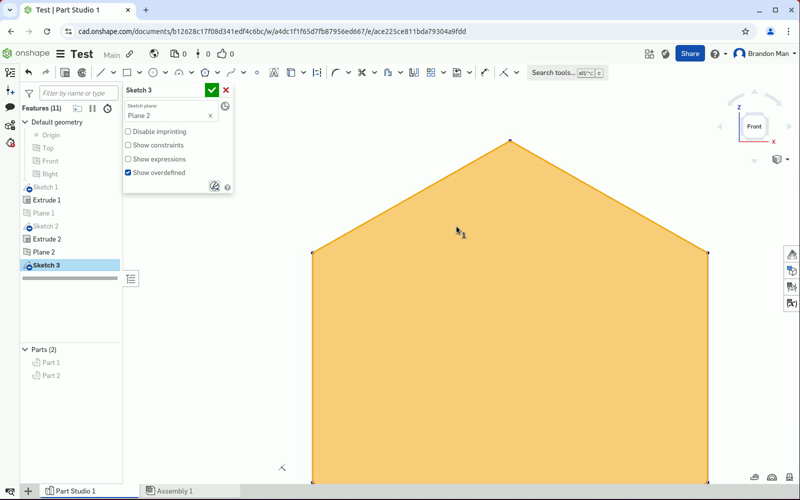
scroll(-6)
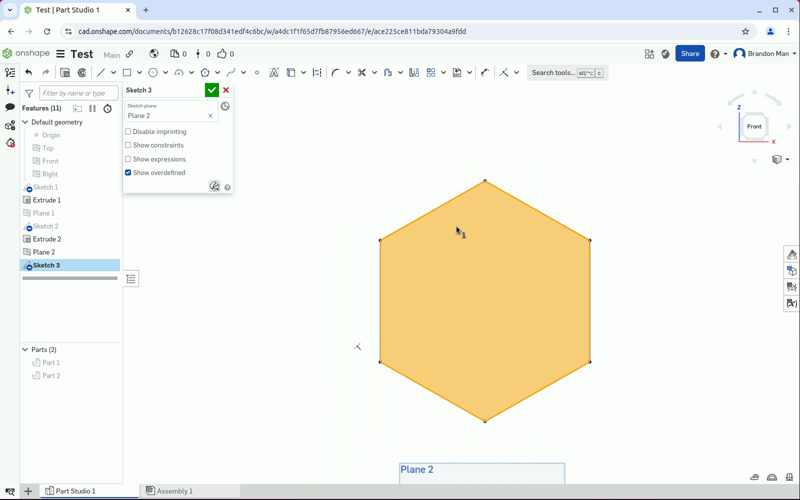
scroll(-6)
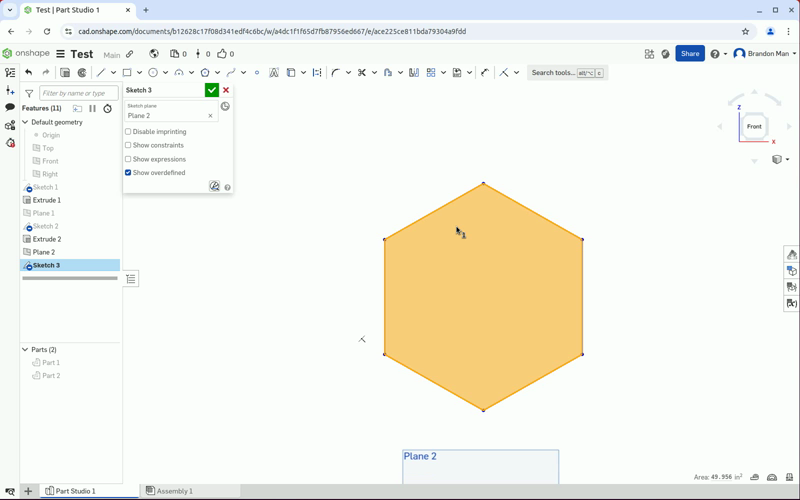
scroll(-6)
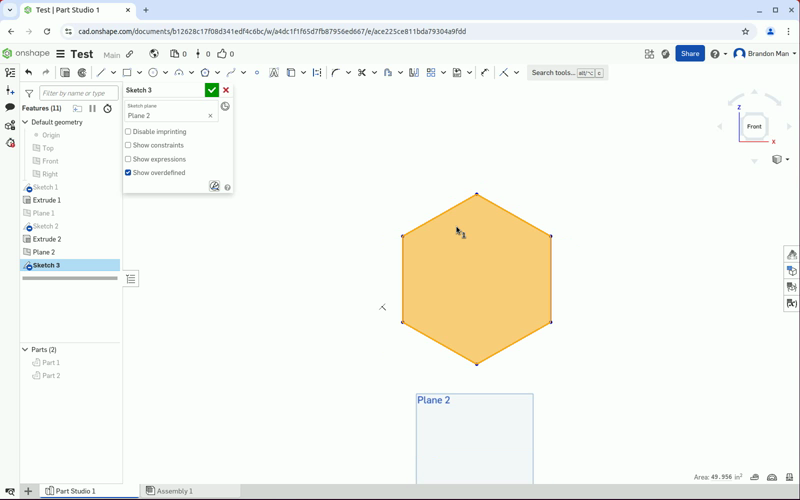
scroll(-6)
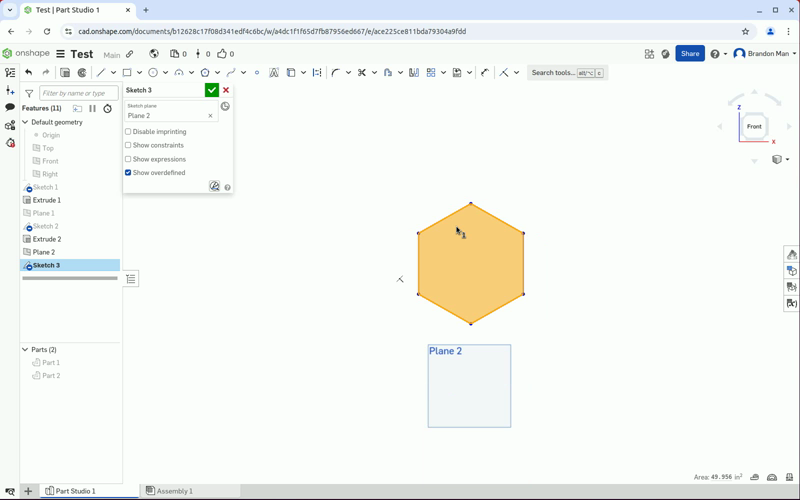
scroll(-6)
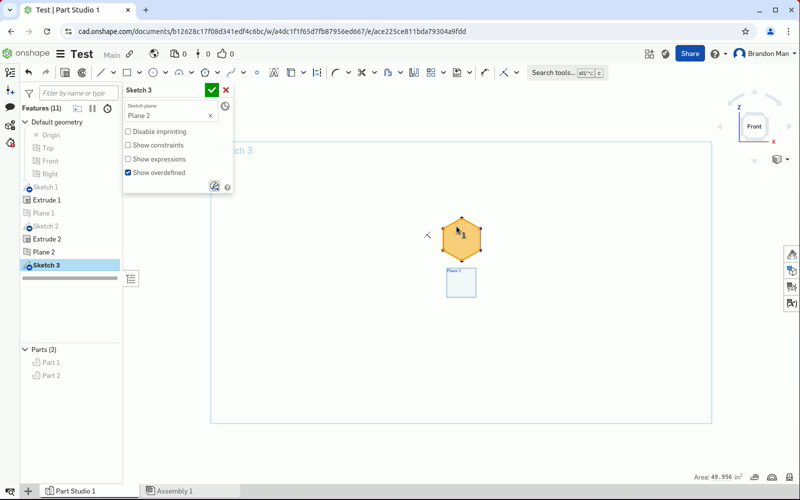
mouse_move(73, 352)
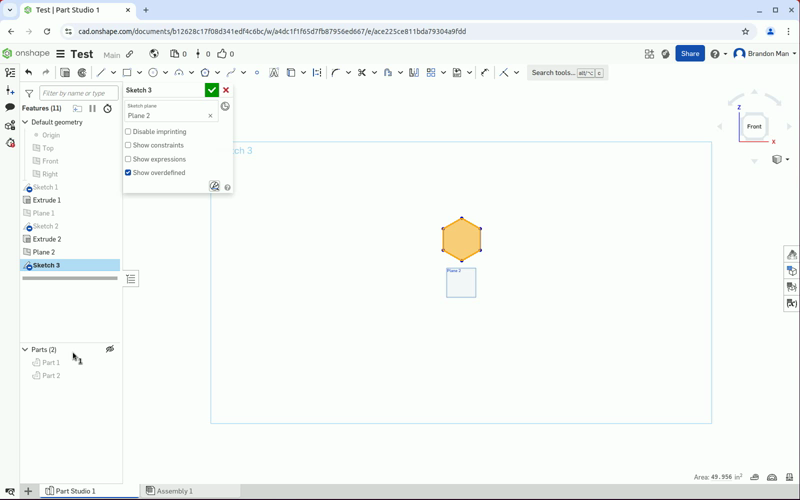
key(shift+y)
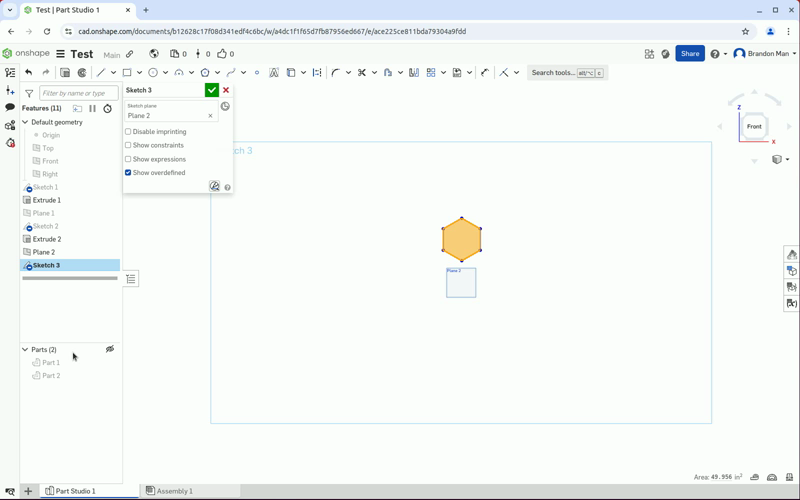
key(shift+e)
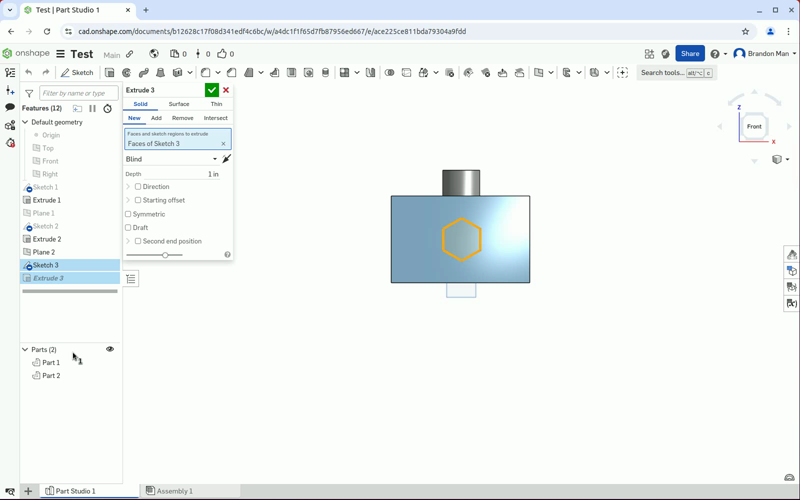
mouse_move(143, 106)
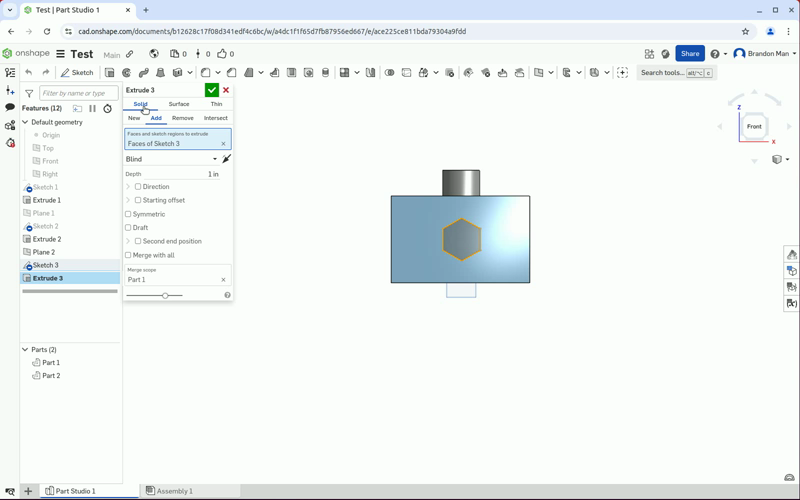
click(143, 106)
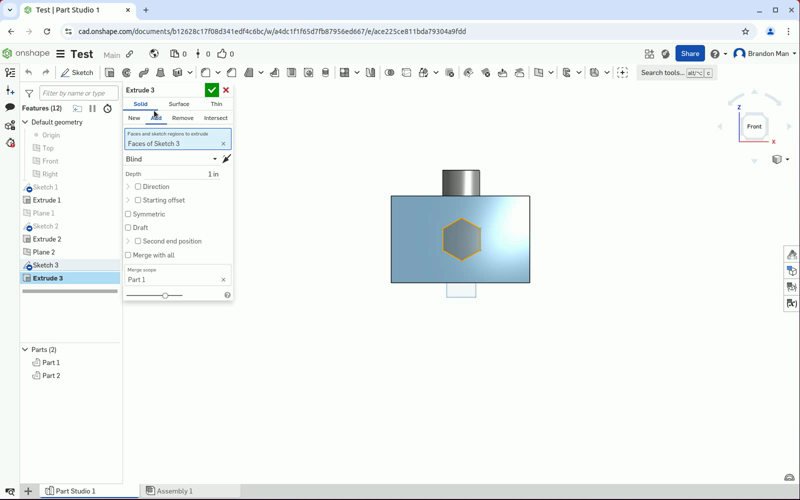
mouse_move(186, 120)
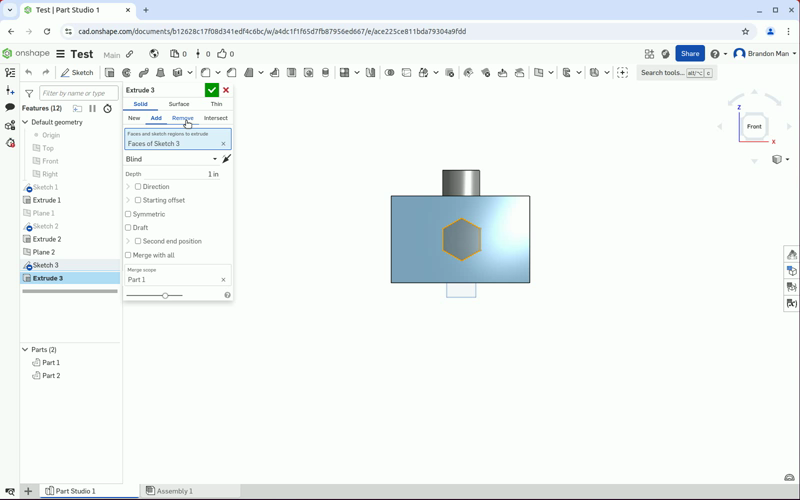
click(186, 120)
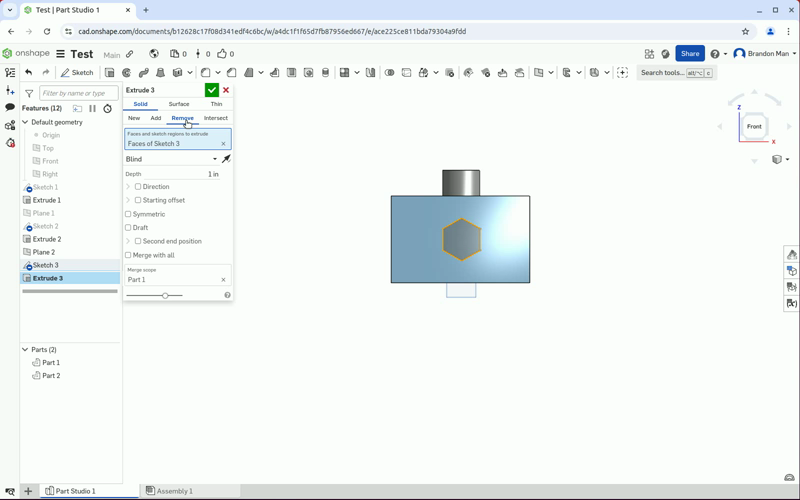
key(tab, 4)
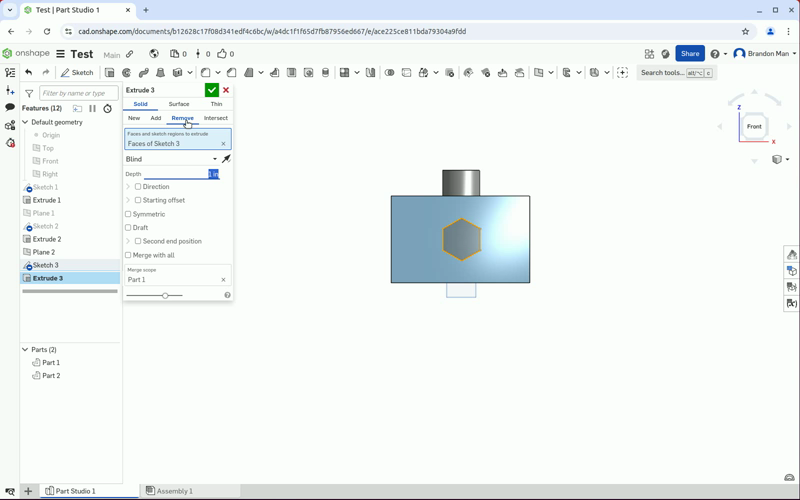
text(1.685)
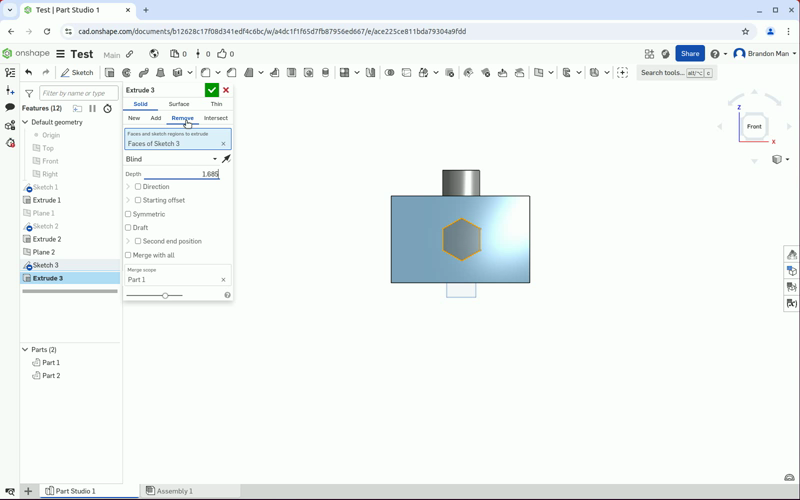
key(tab, 6)
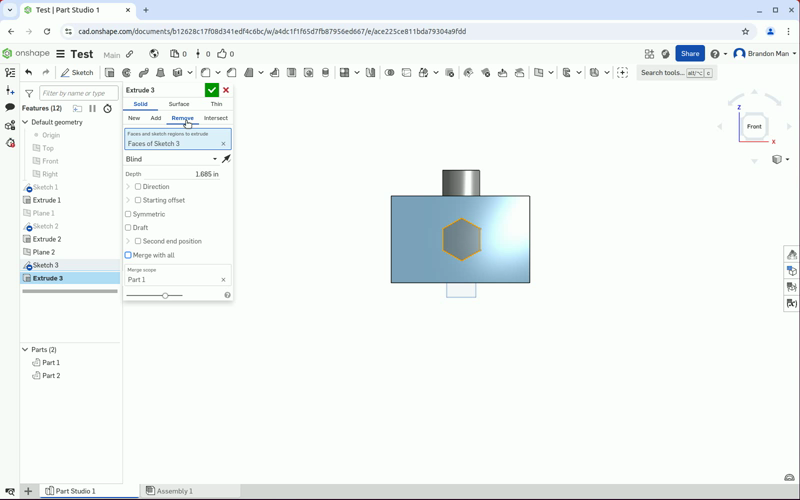
key(space)
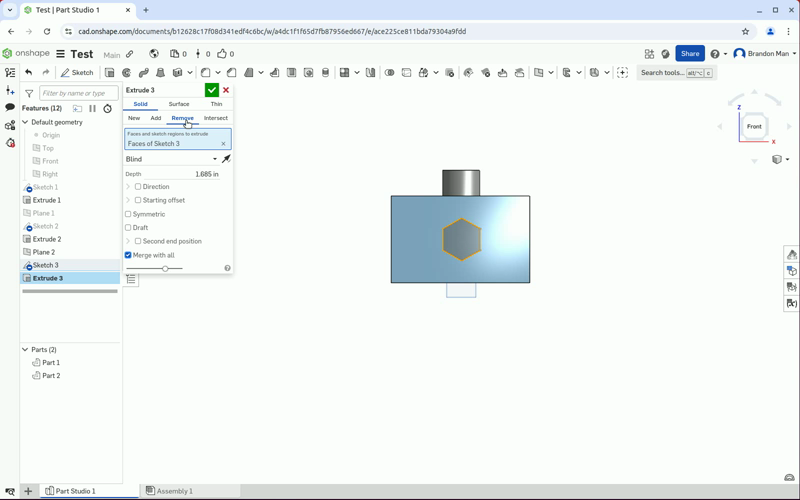
key(enter)
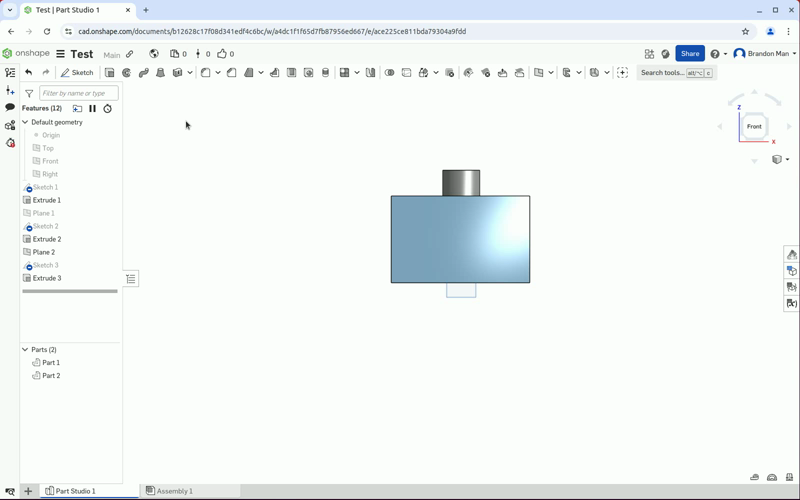
key(shift+h)
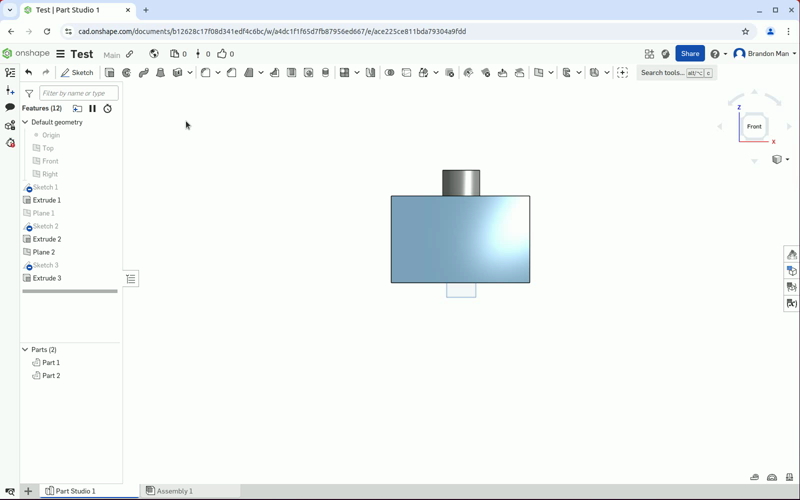
key(shift+h)
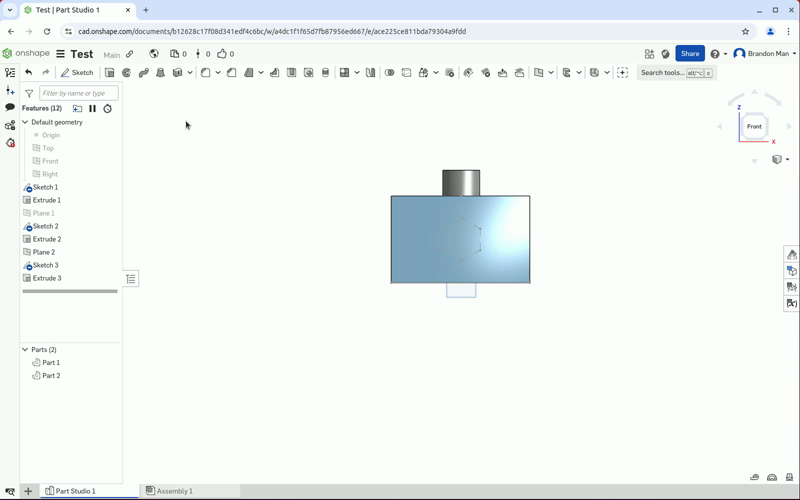
key(shift+7)
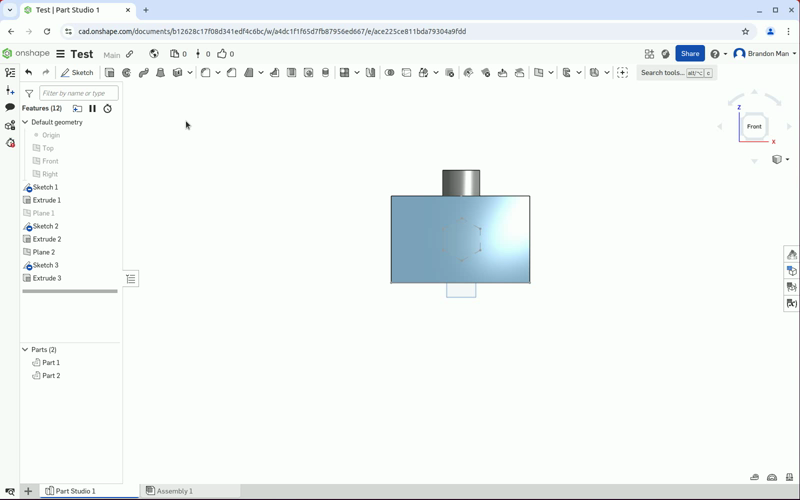
key(left, 2)
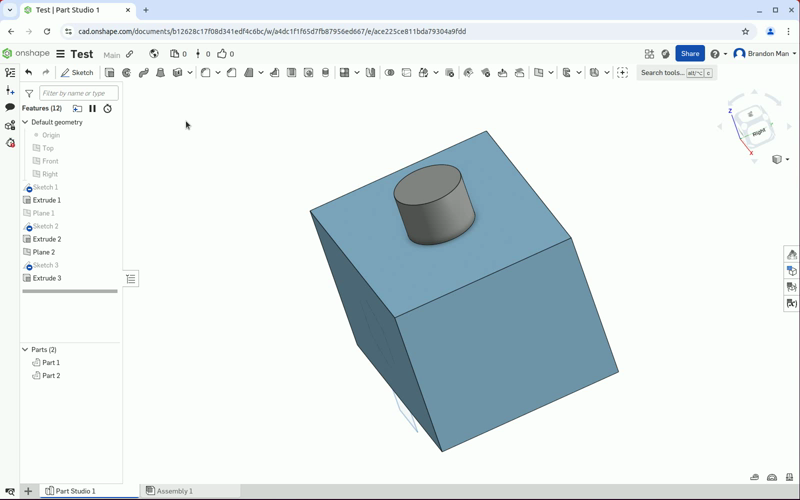
key(down, 2)
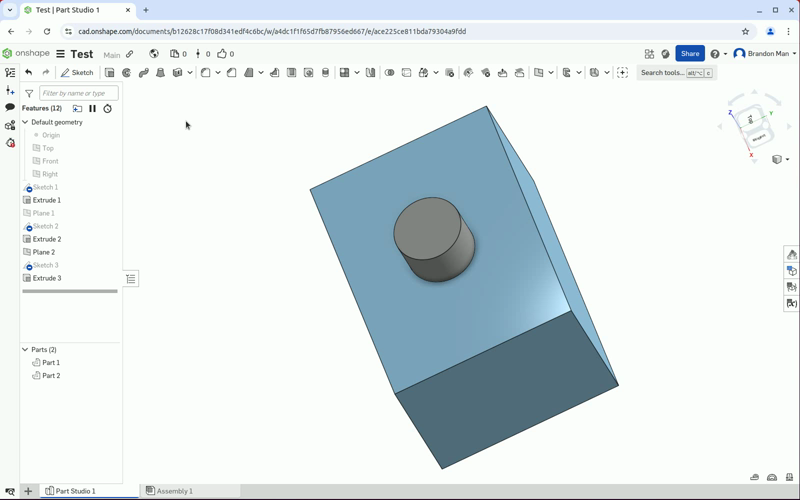
key(up, 2)
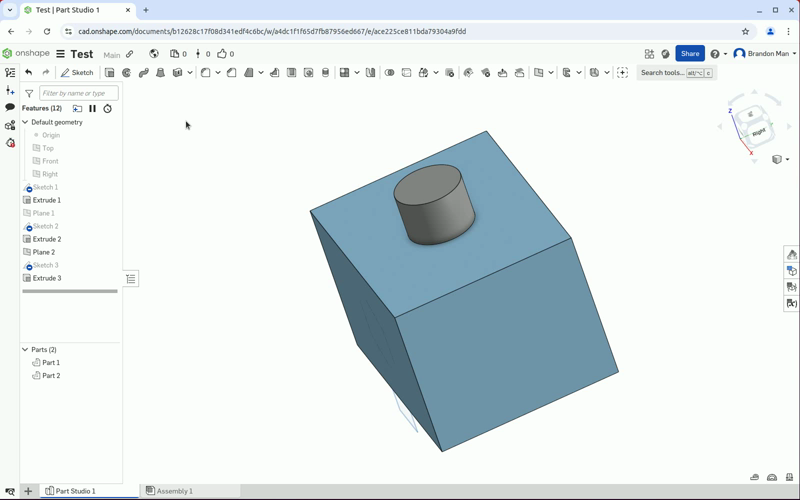
key(right, 2)
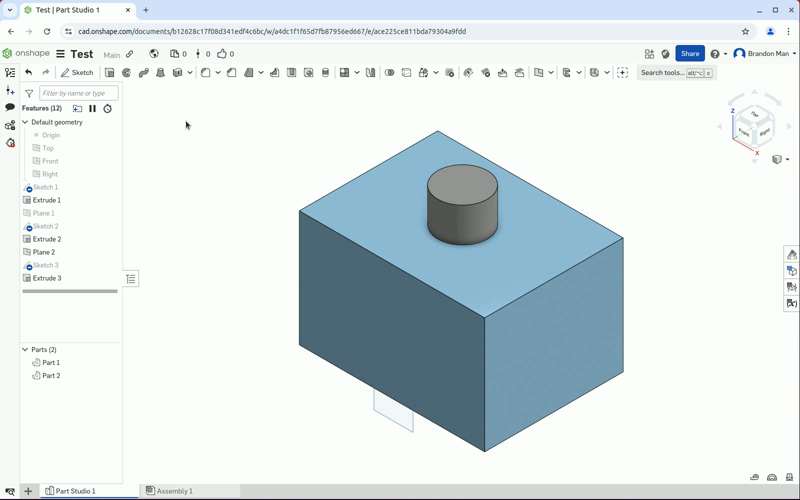
mouse_move(73, 189)
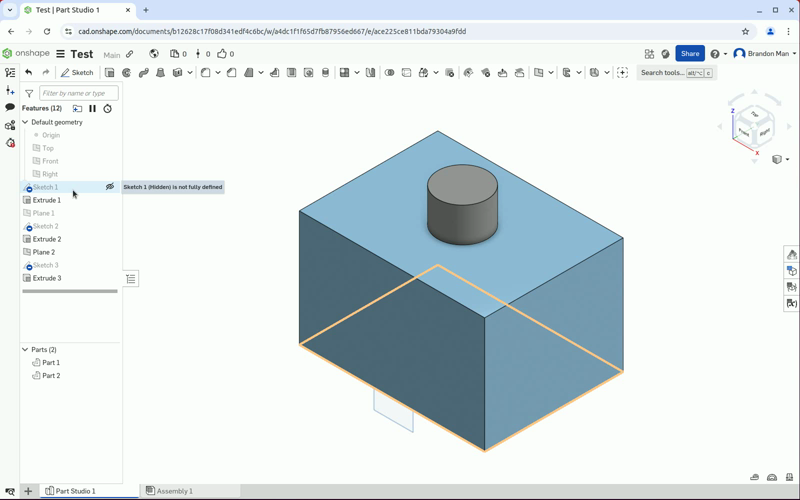
click(73, 189)